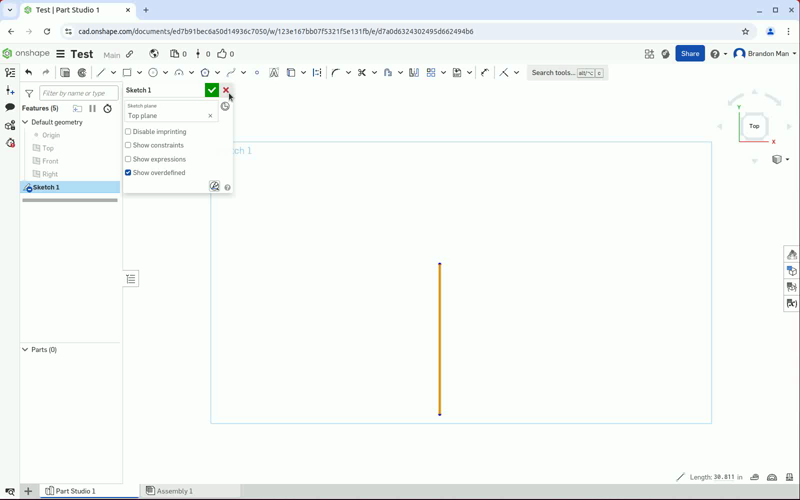
key(shift+h)
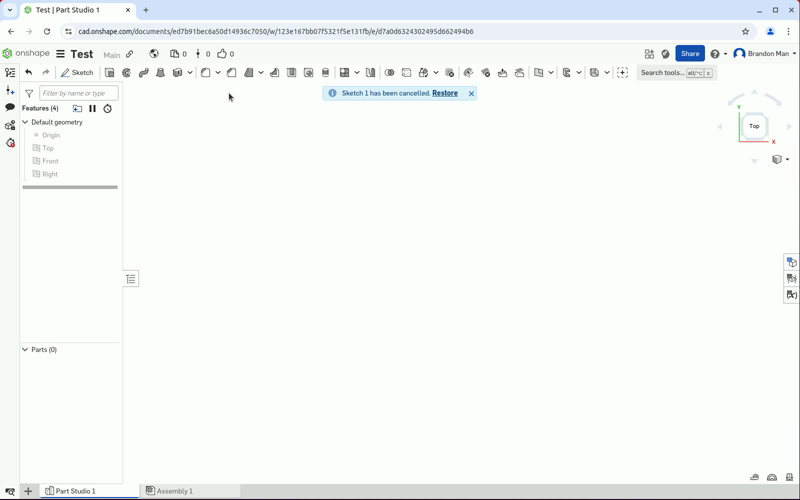
mouse_move(73, 352)
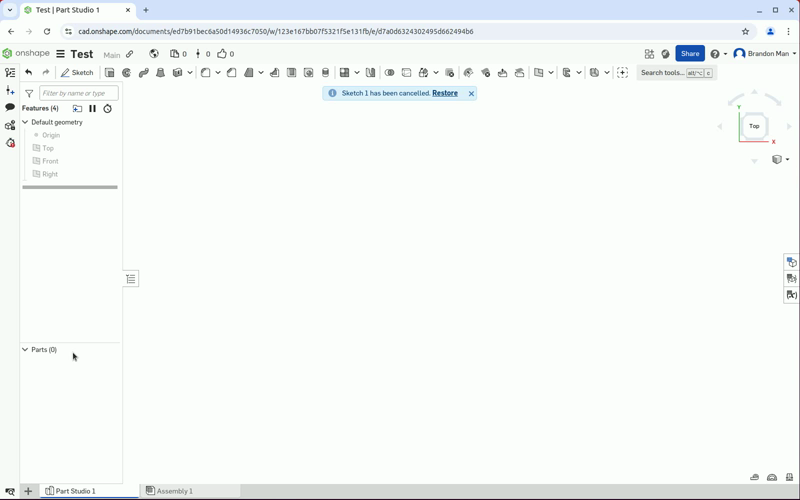
key(y)
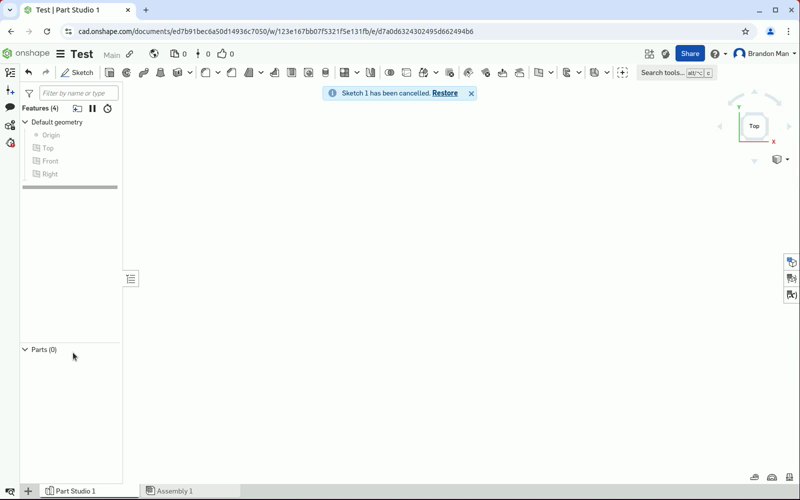
key(shift+p)
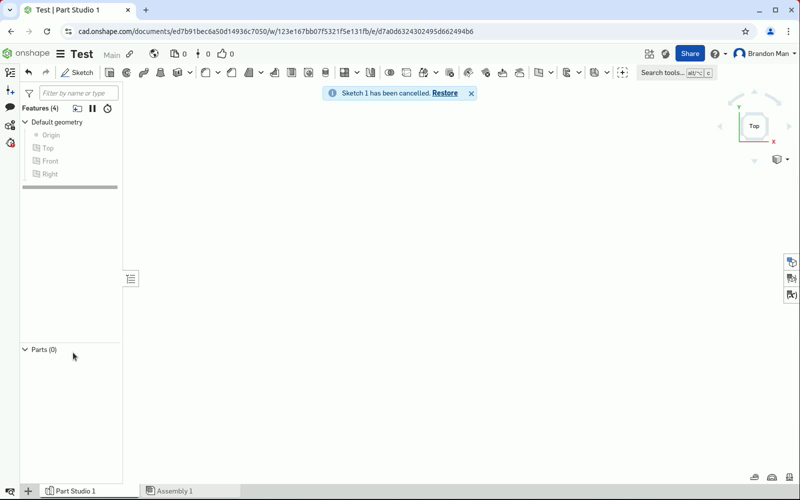
key(space)
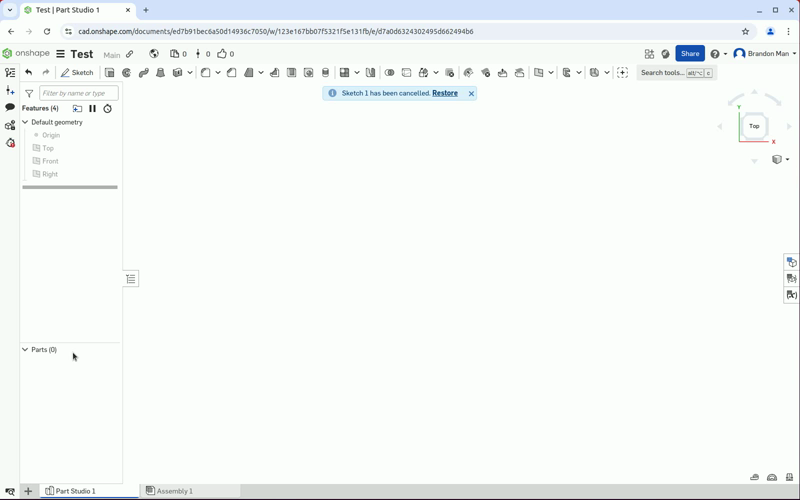
key_down(shift)
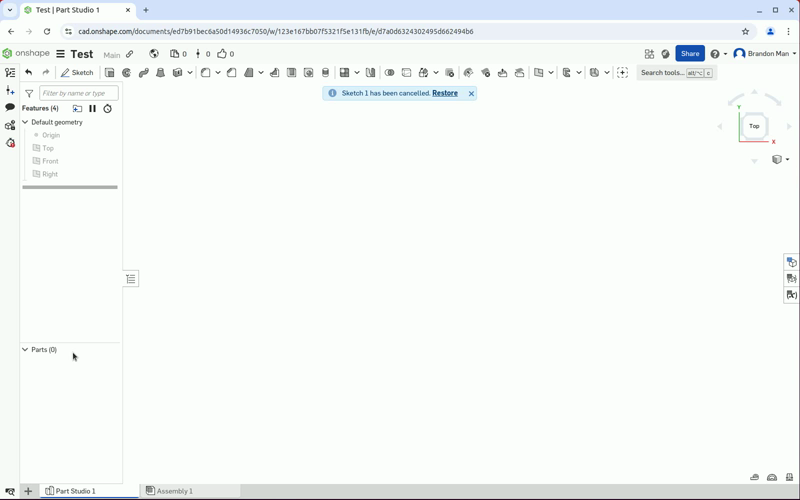
key(up)
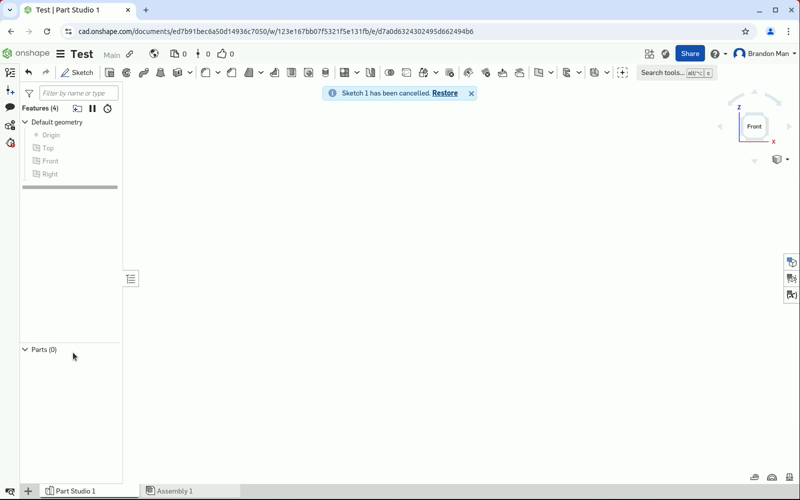
key_up(shift)
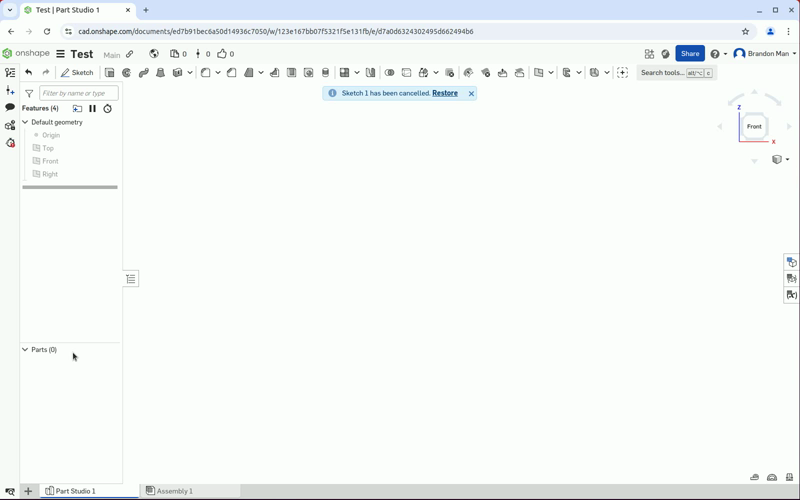
key(space)
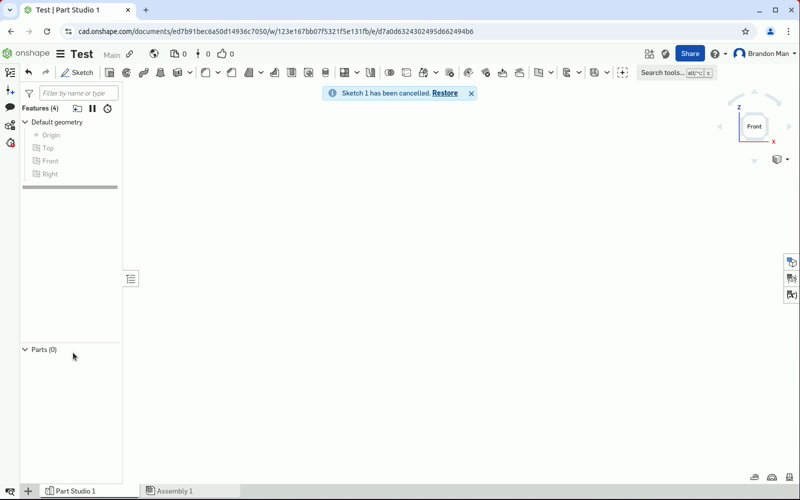
key_down(shift)
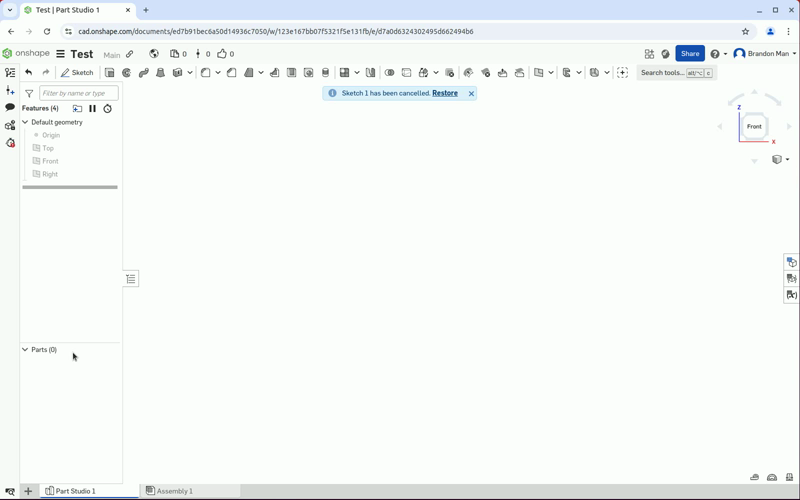
key(left)
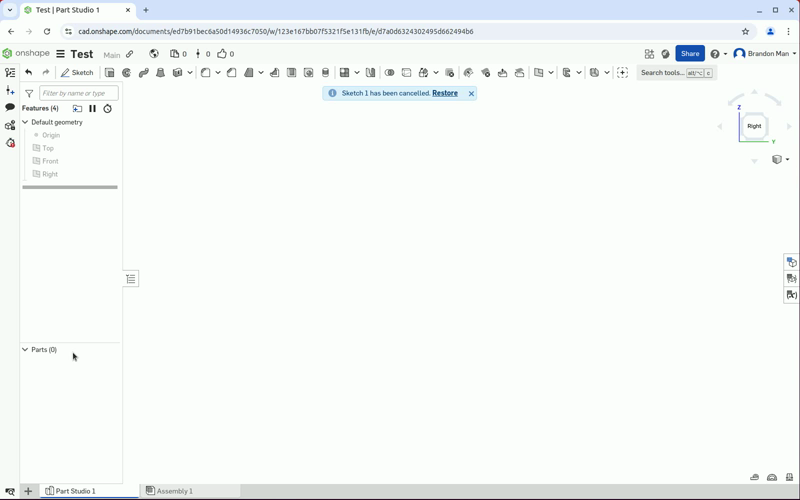
key_up(shift)
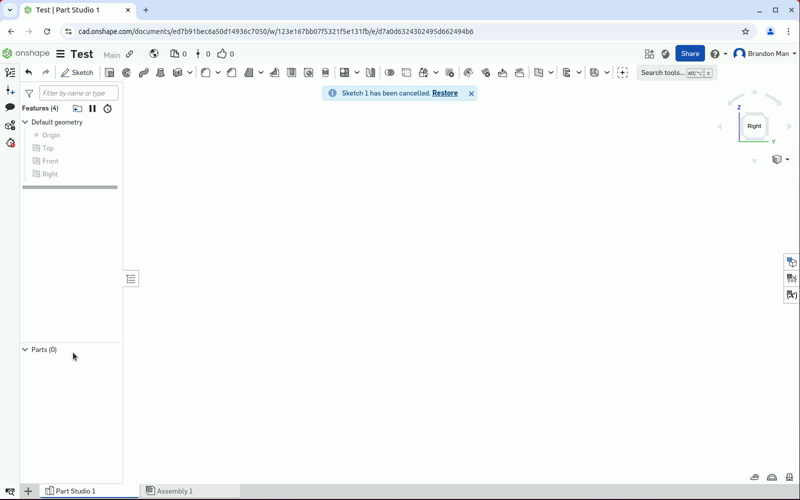
mouse_move(73, 352)
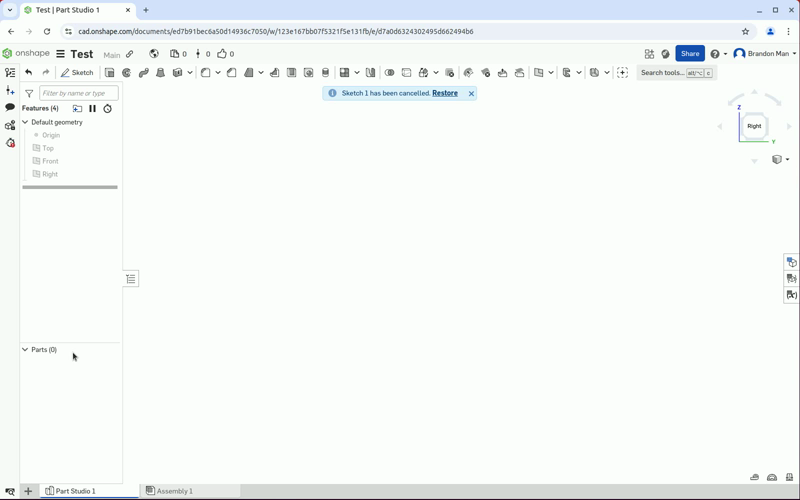
key(shift+y)
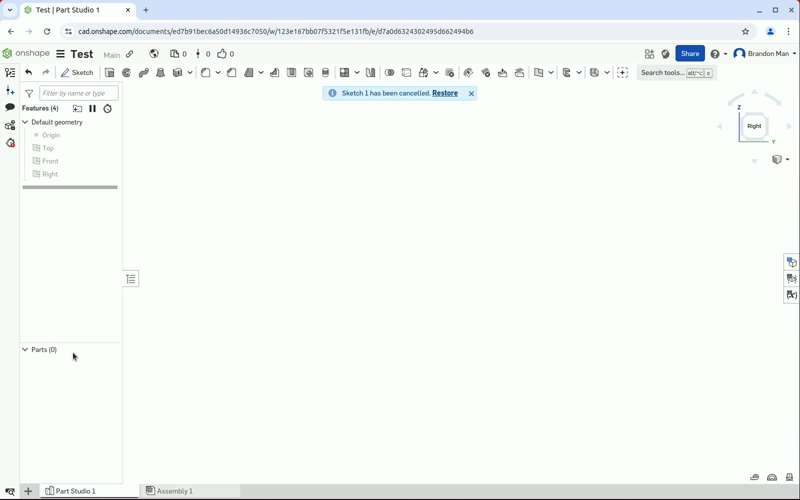
key(shift+s)
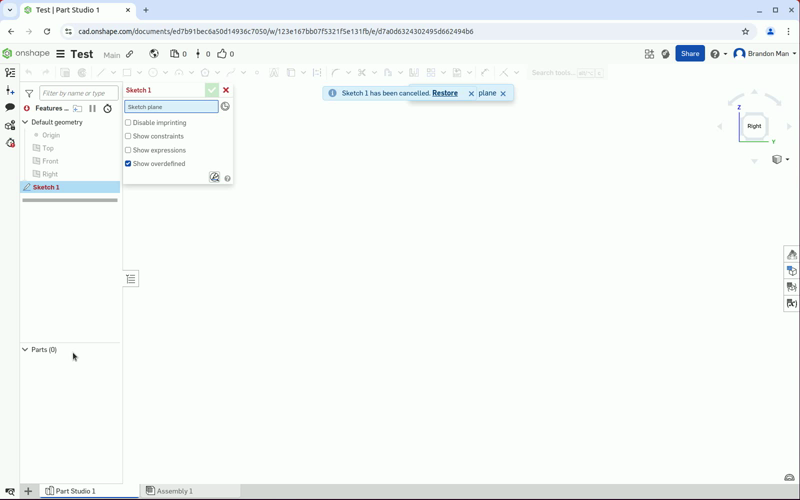
mouse_move(73, 176)
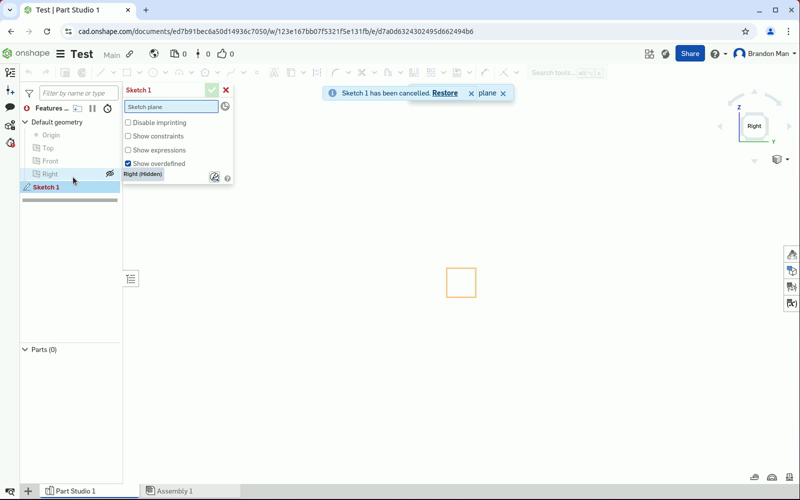
click(73, 176)
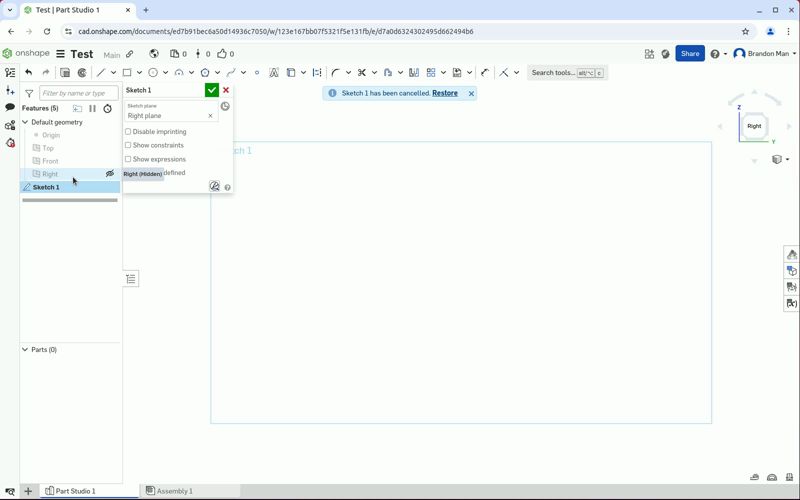
mouse_move(73, 352)
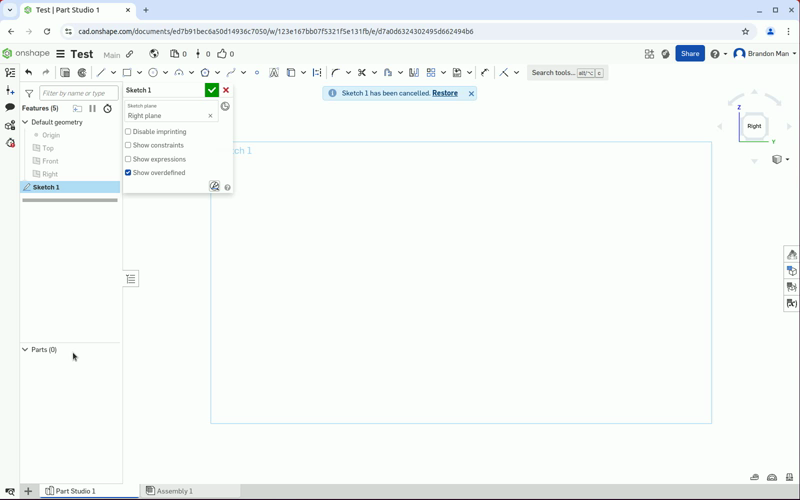
key(y)
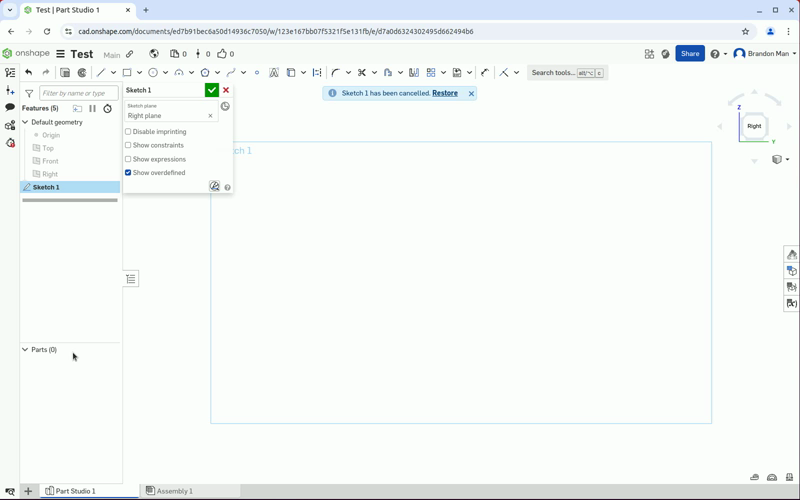
key(l)
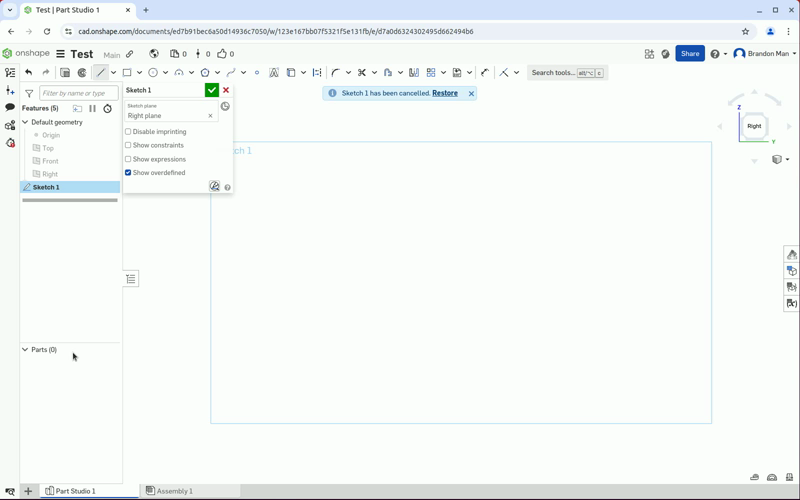
key_down(shift)
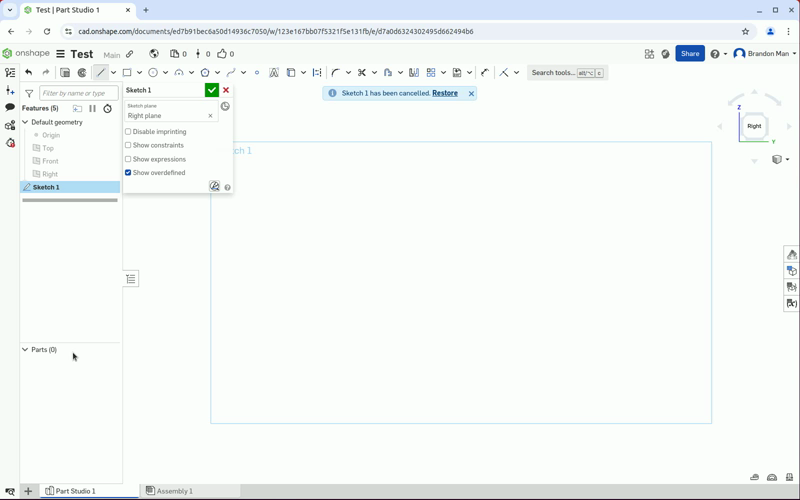
mouse_move(460, 282)
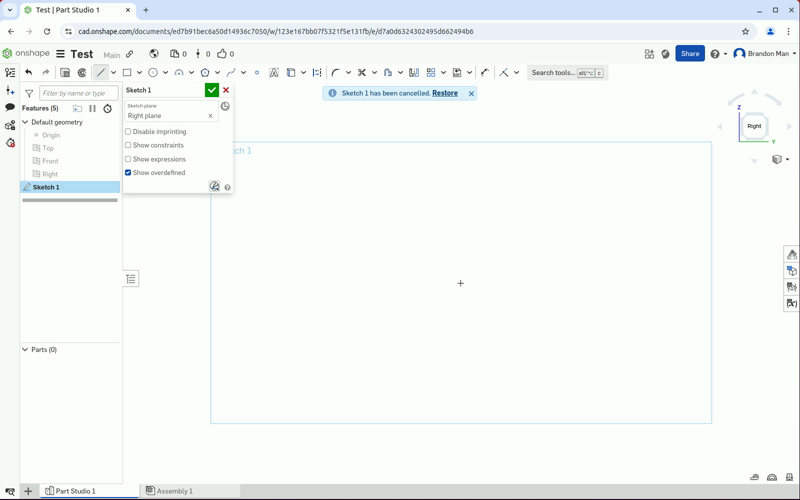
click(460, 282)
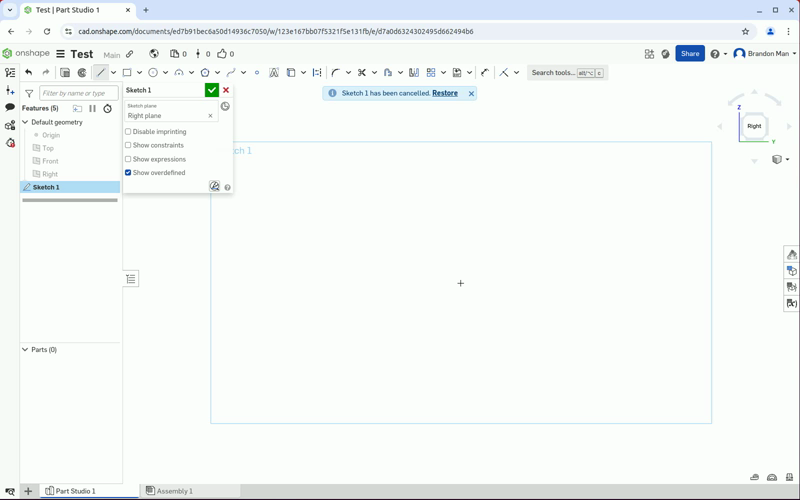
key_up(shift)
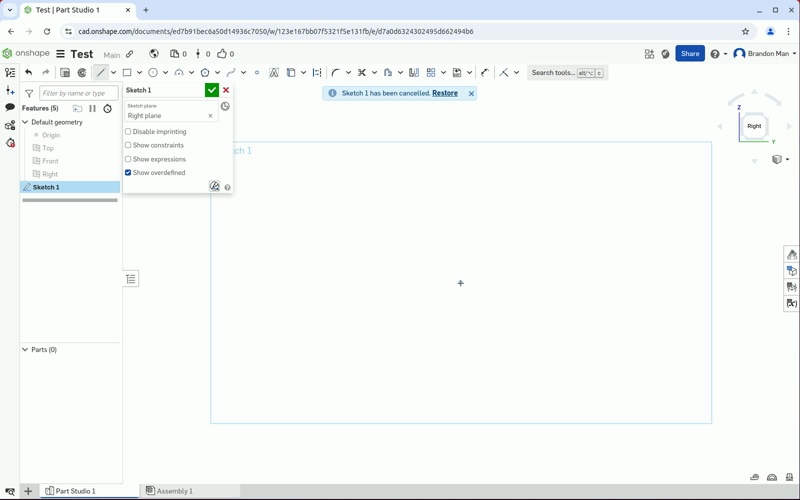
key_down(shift)
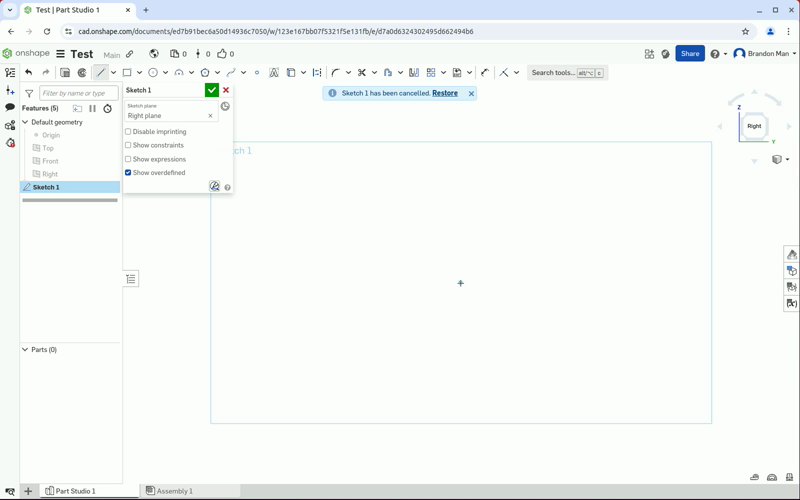
mouse_move(573, 282)
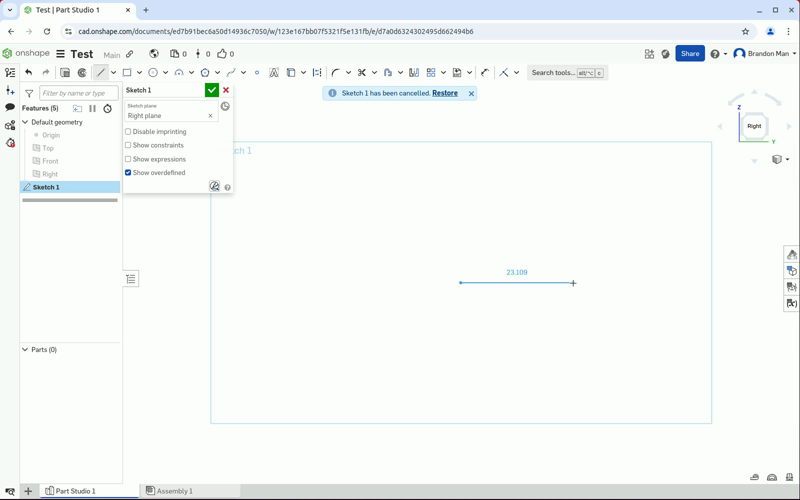
click(573, 282)
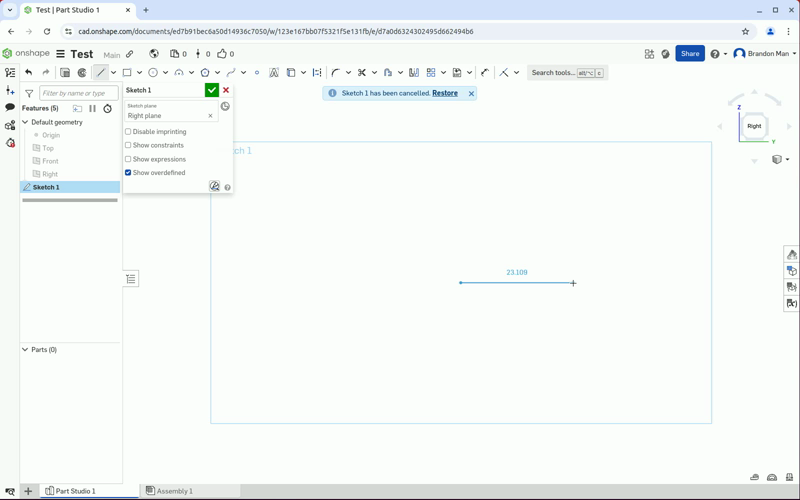
key_up(shift)
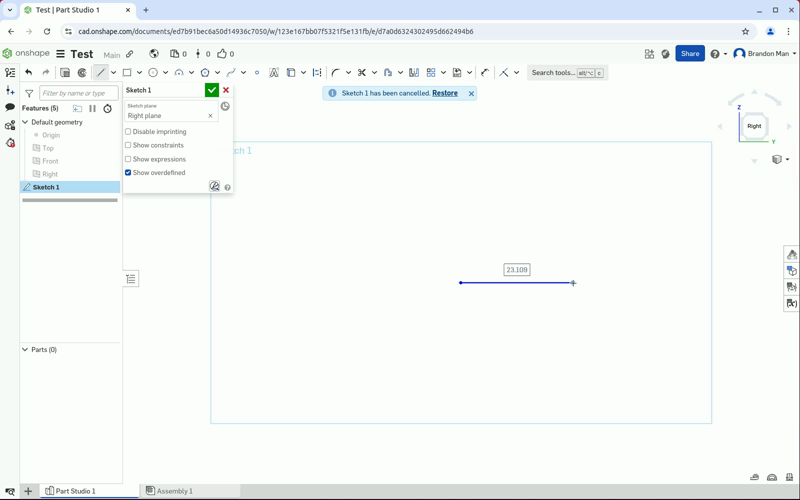
key_down(shift)
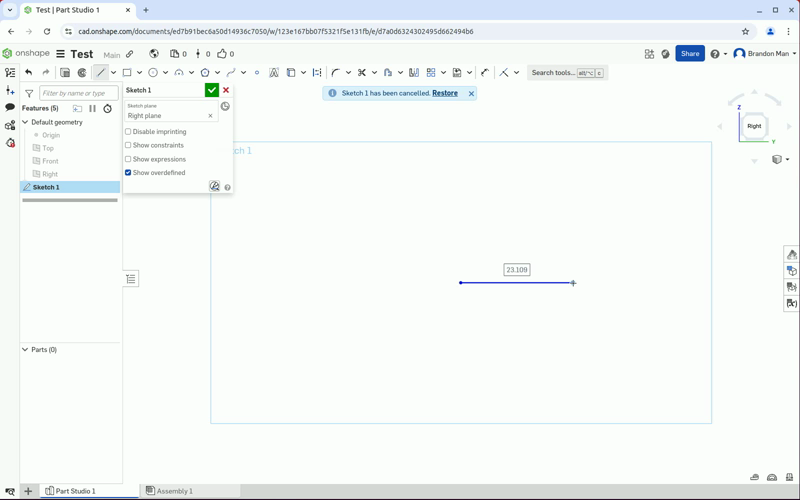
mouse_move(589, 282)
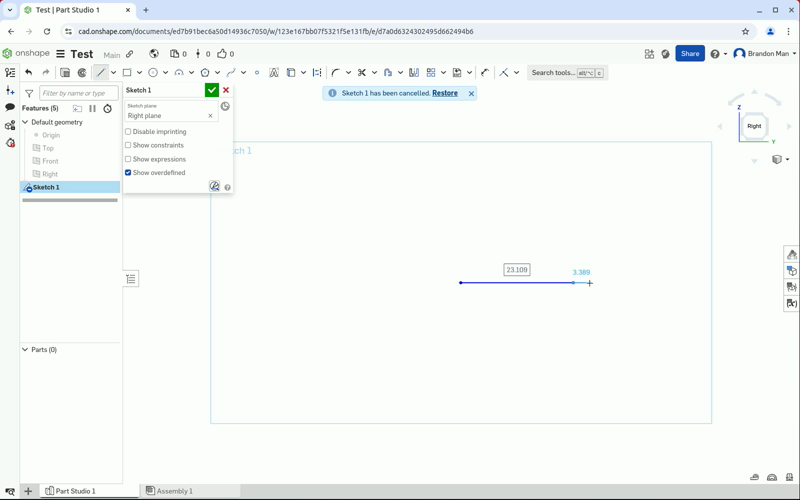
mouse_move(573, 226)
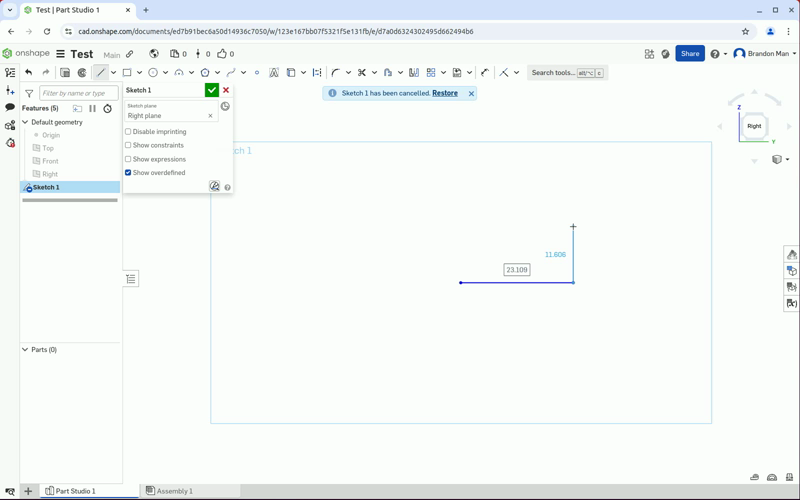
click(573, 226)
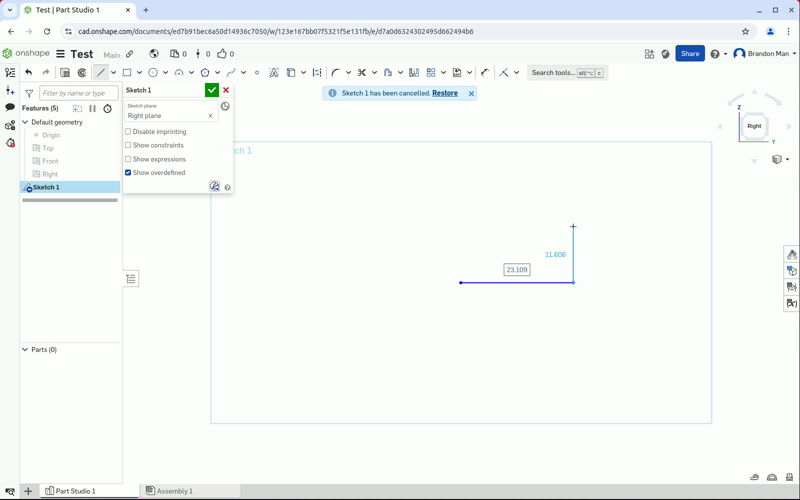
key_up(shift)
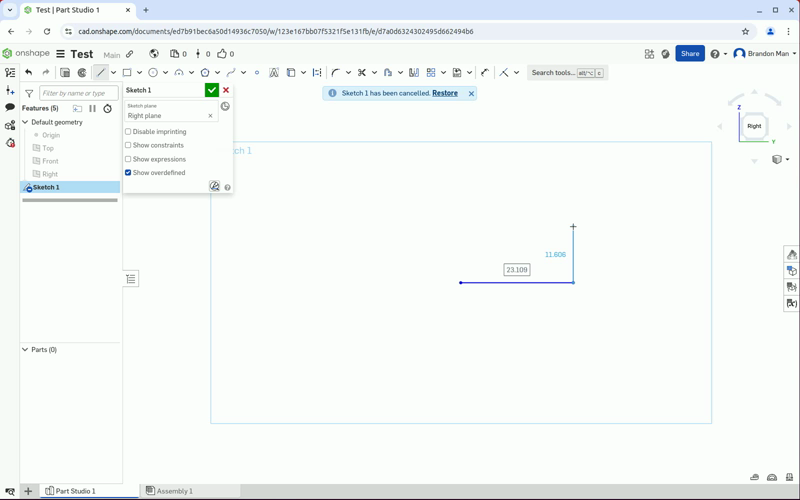
key_down(shift)
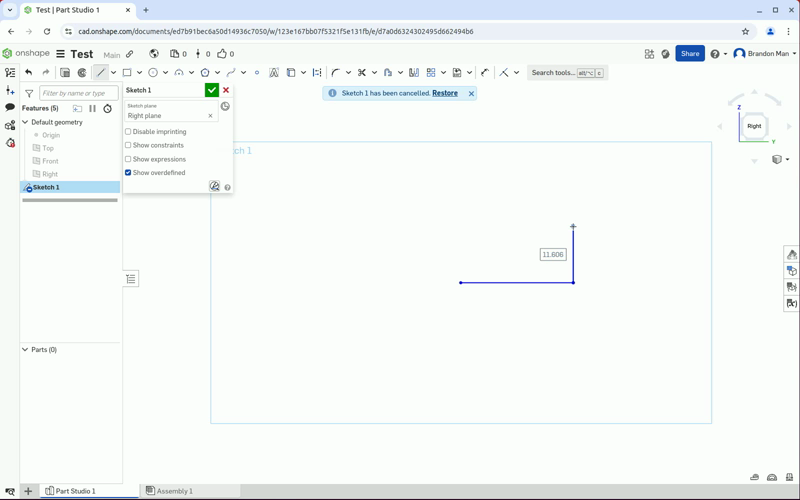
mouse_move(460, 226)
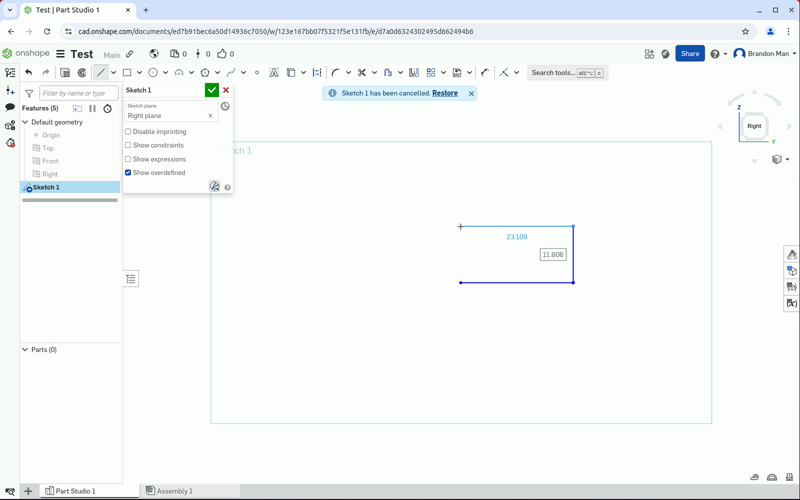
click(460, 226)
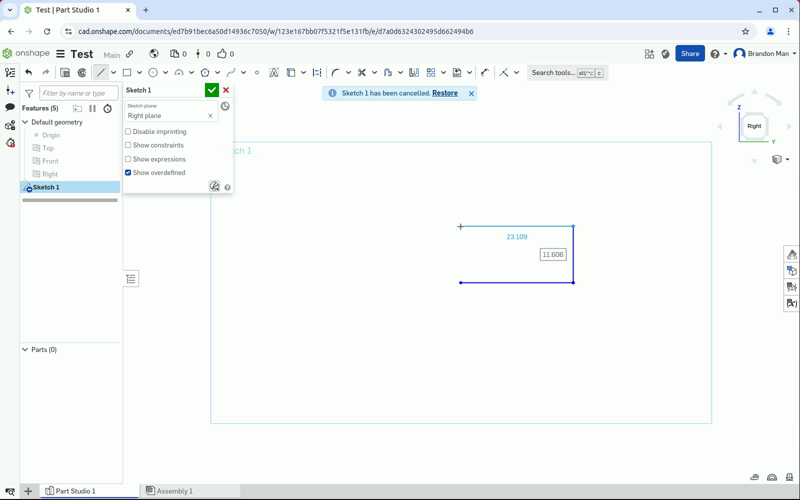
key_up(shift)
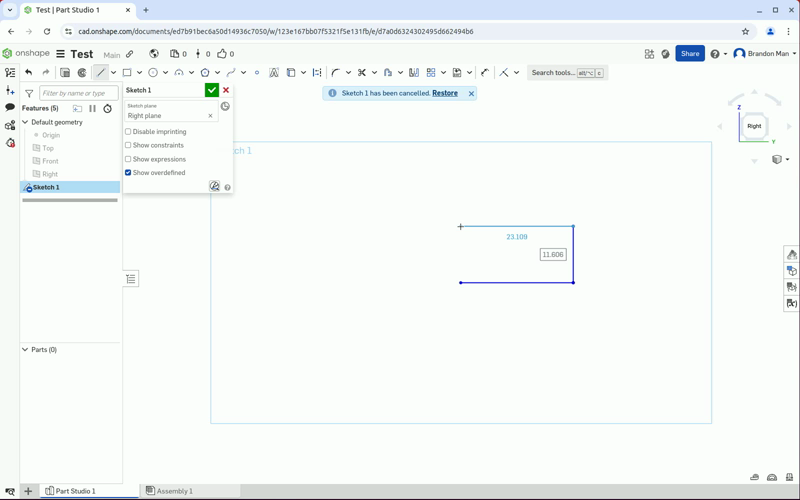
mouse_move(490, 226)
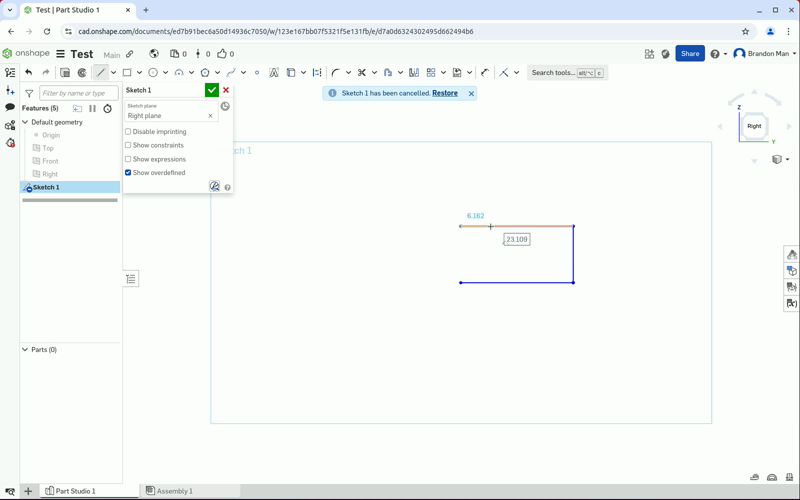
key_down(shift)
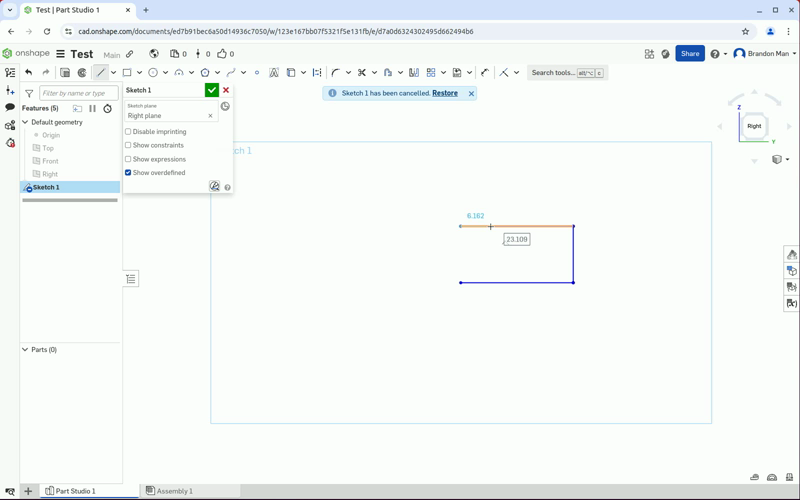
mouse_move(460, 282)
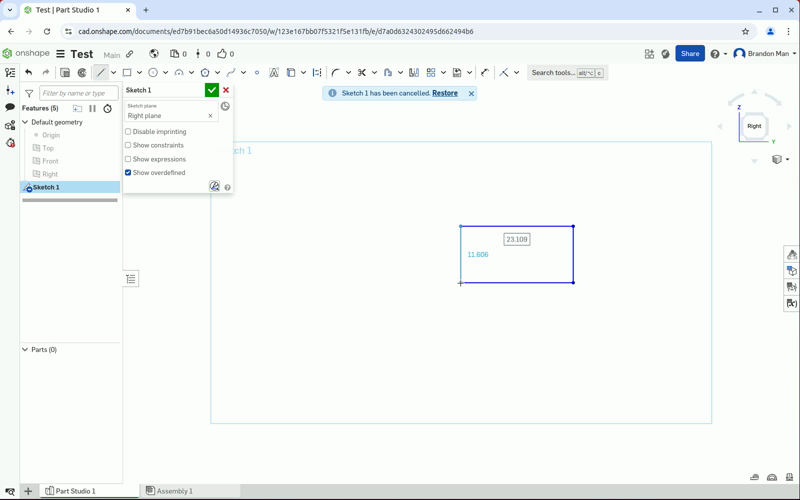
key_up(shift)
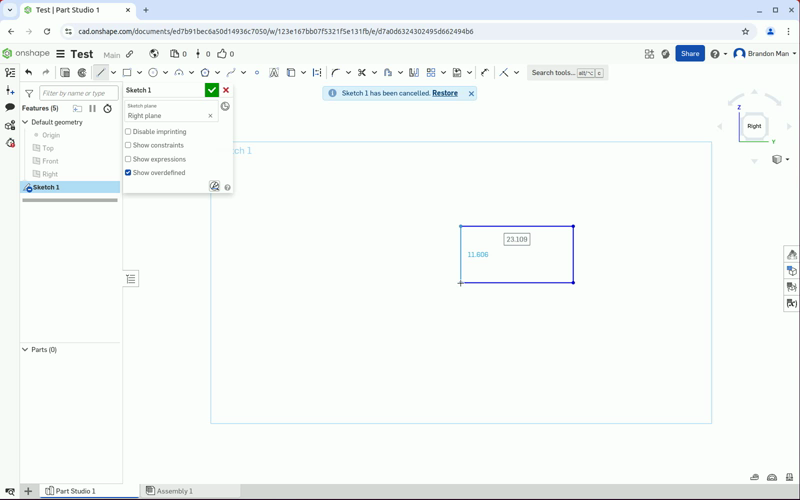
click(460, 282)
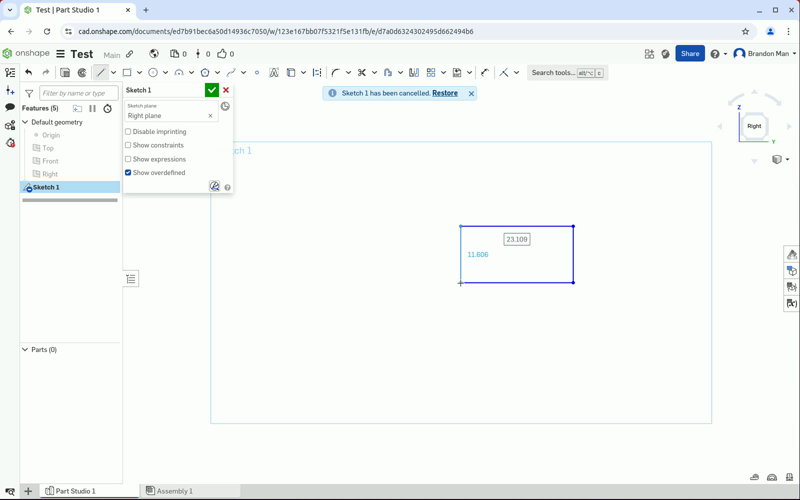
key(esc)
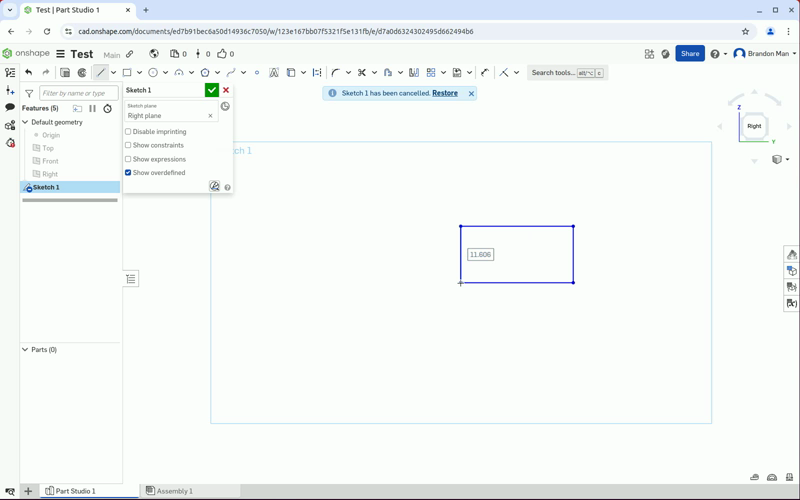
mouse_move(484, 231)
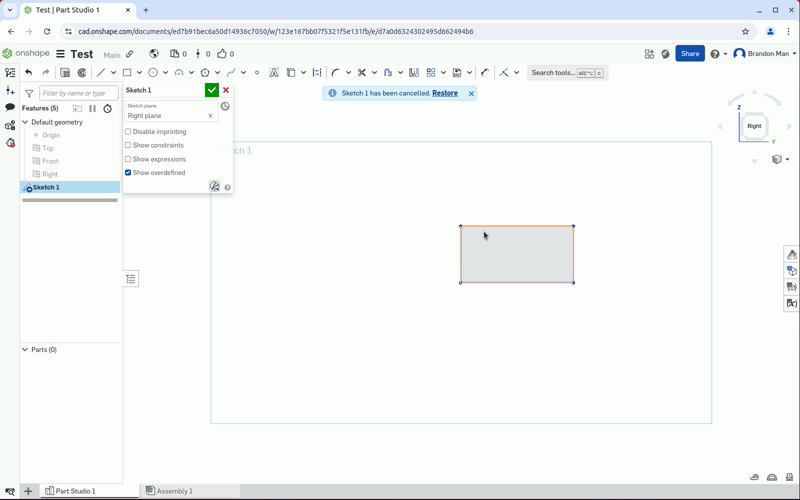
click(484, 231)
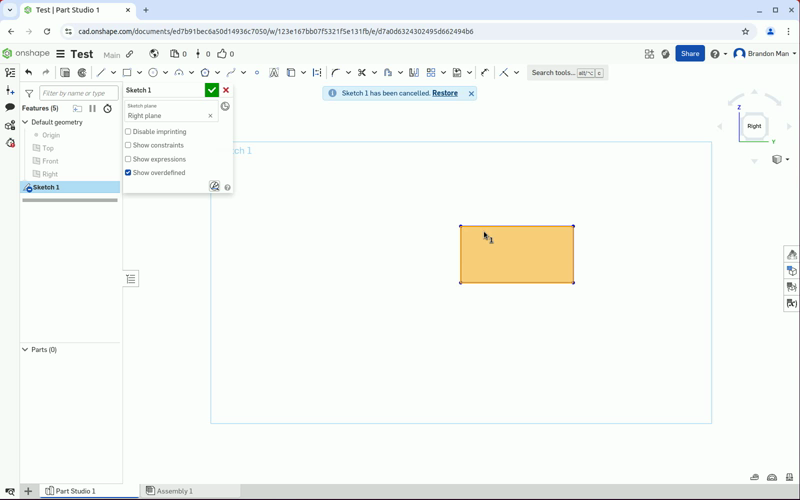
mouse_move(73, 352)
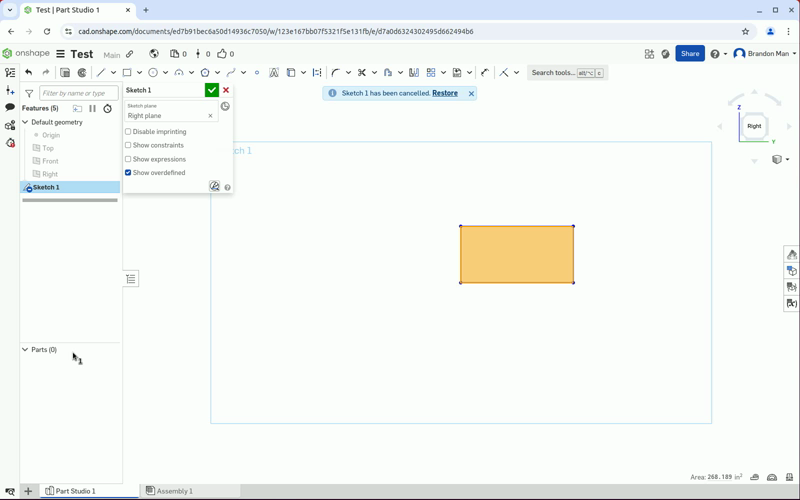
key(shift+y)
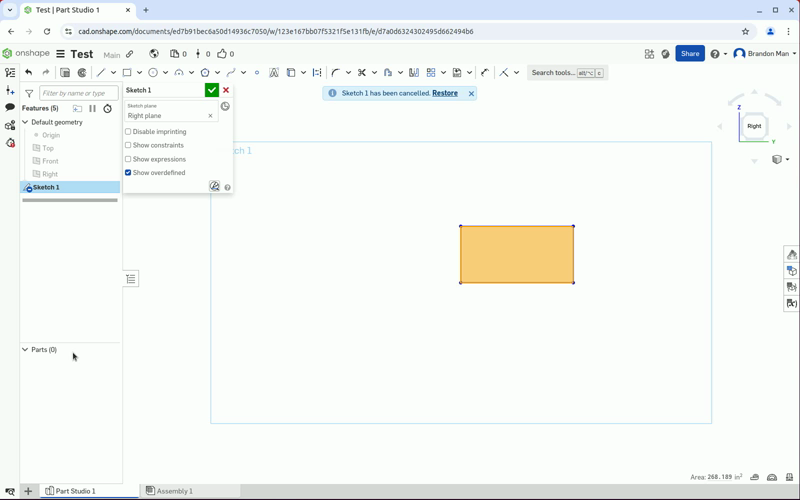
key(shift+e)
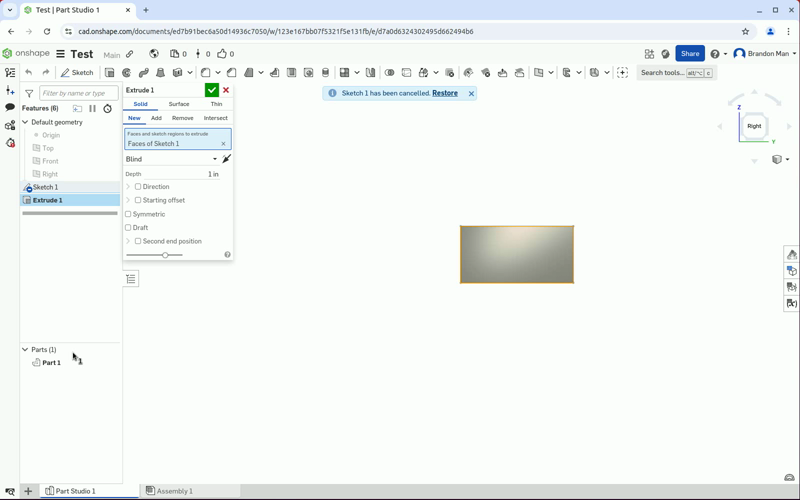
mouse_move(143, 106)
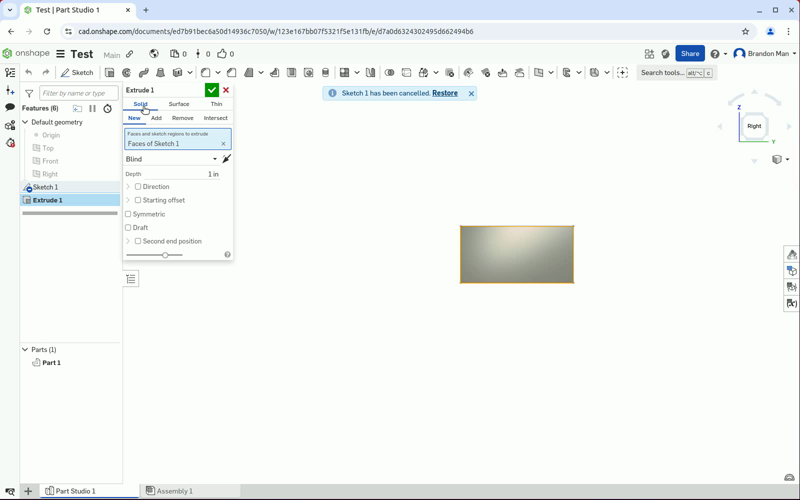
click(143, 106)
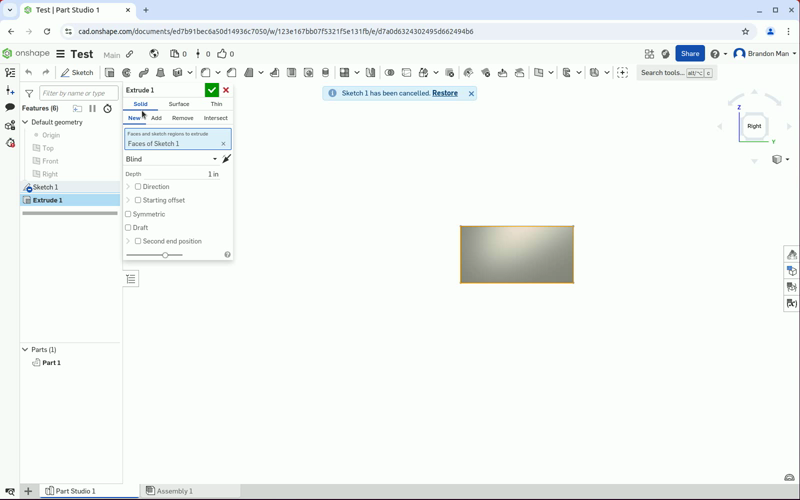
mouse_move(137, 120)
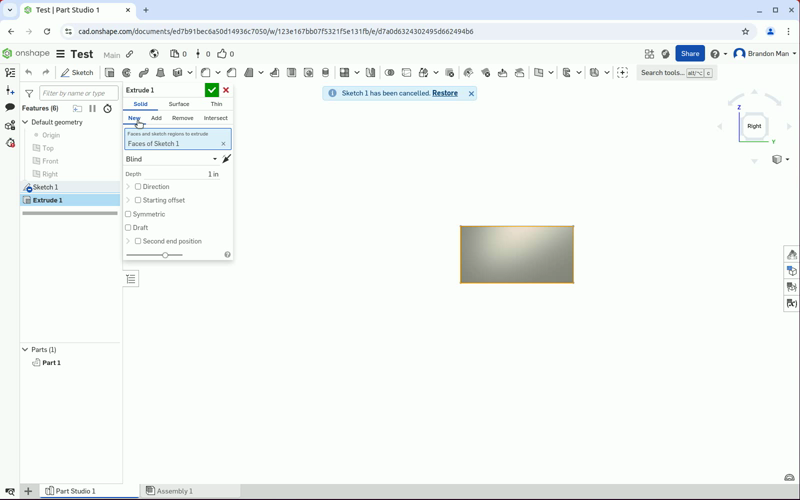
click(137, 120)
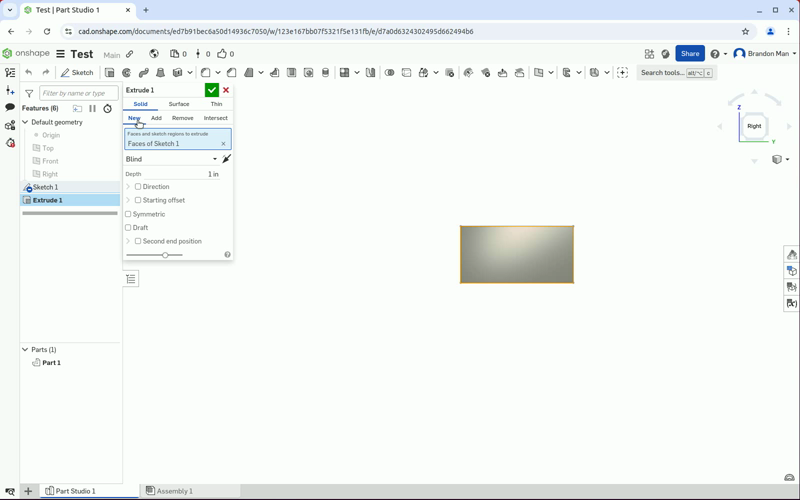
key(tab, 4)
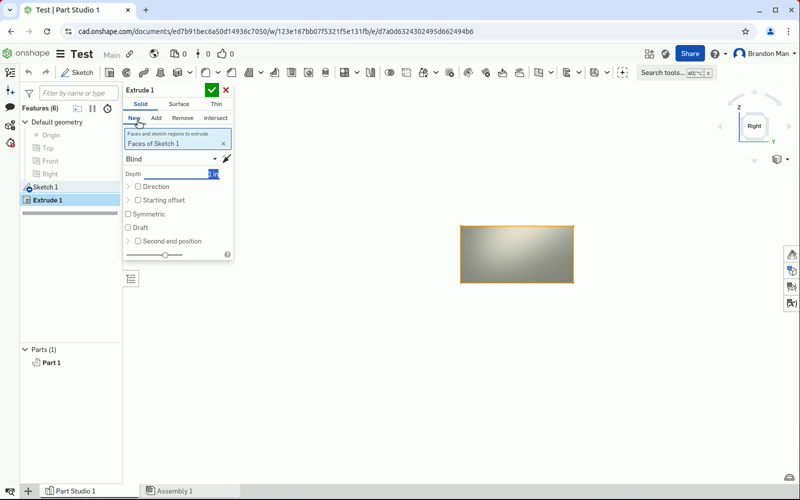
text(5.777)
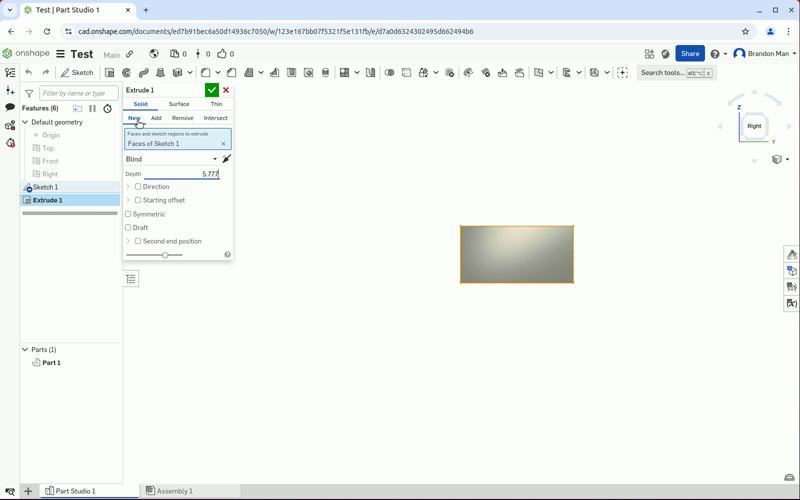
key(enter)
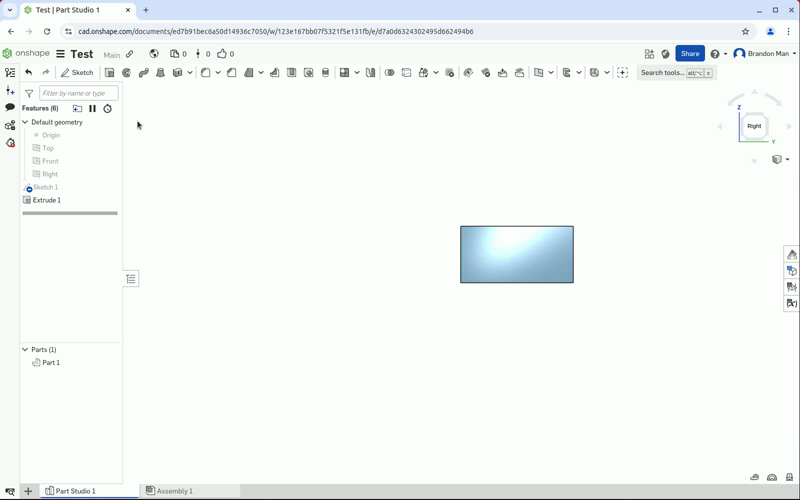
key(shift+h)
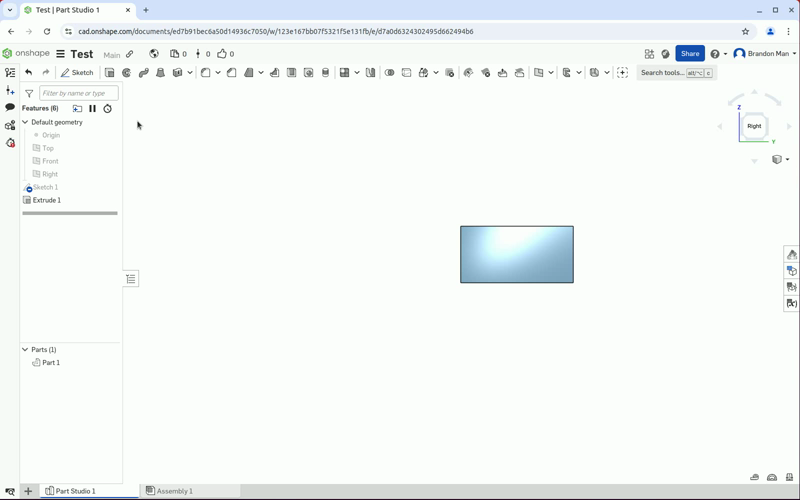
key(shift+h)
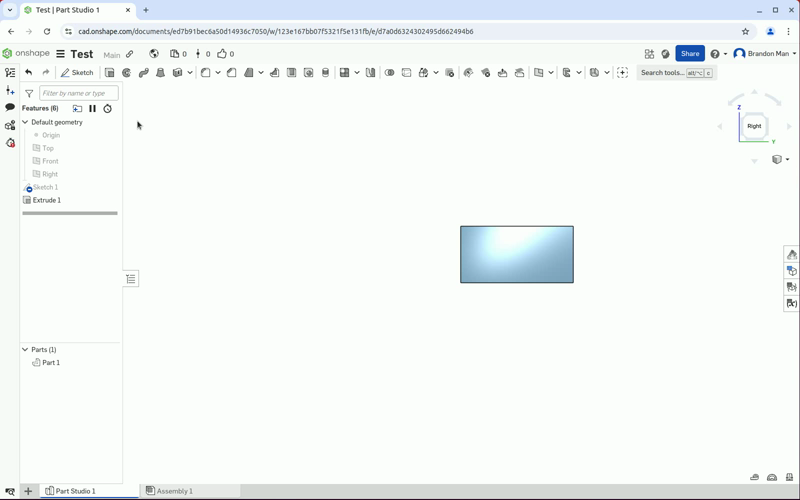
mouse_move(73, 189)
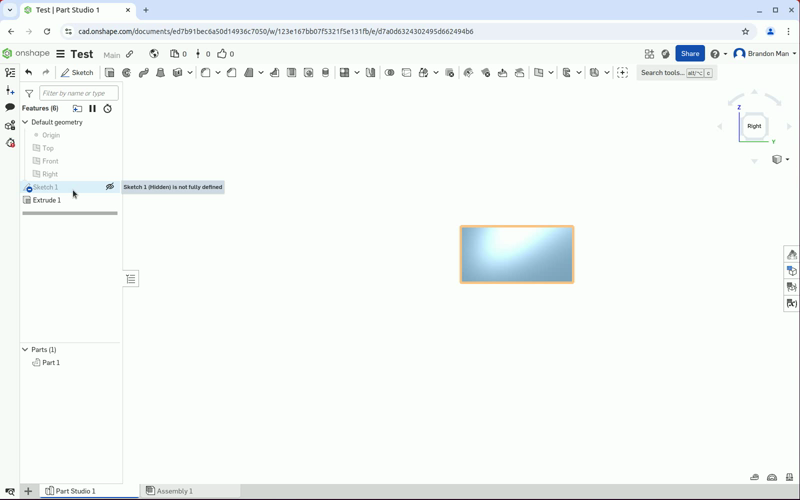
click(73, 189)
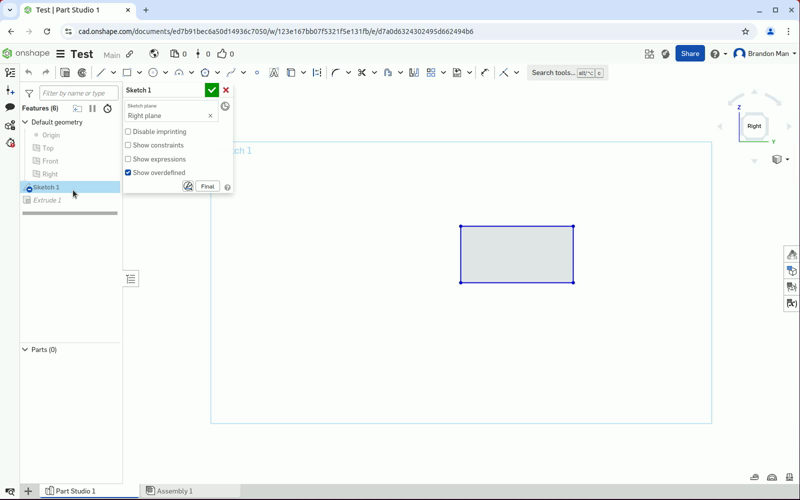
mouse_move(229, 92)
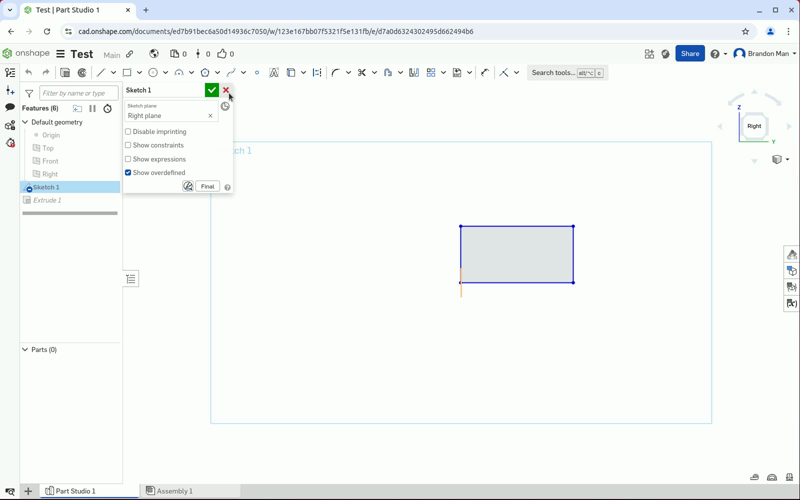
click(229, 92)
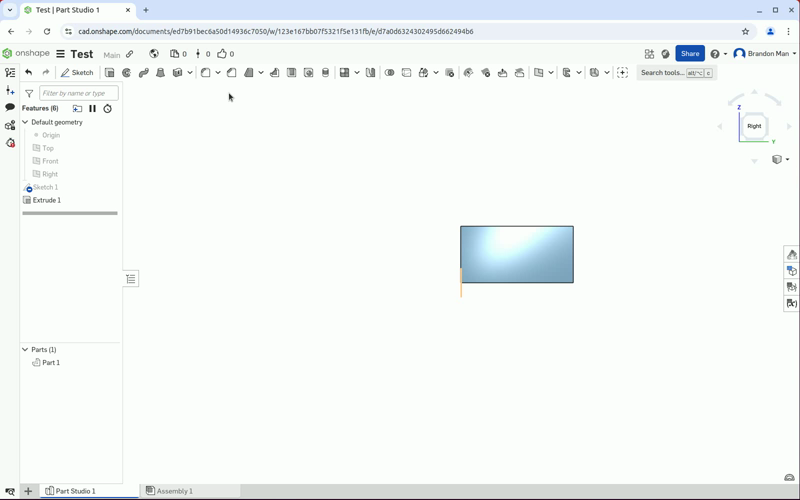
mouse_move(541, 75)
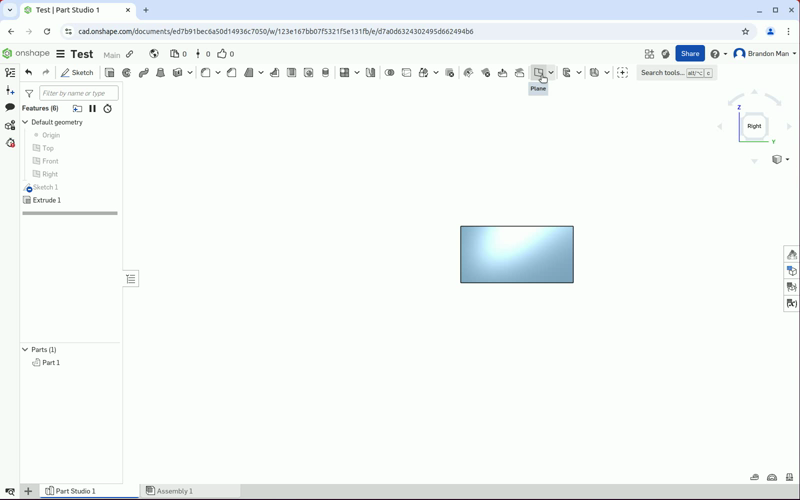
click(541, 75)
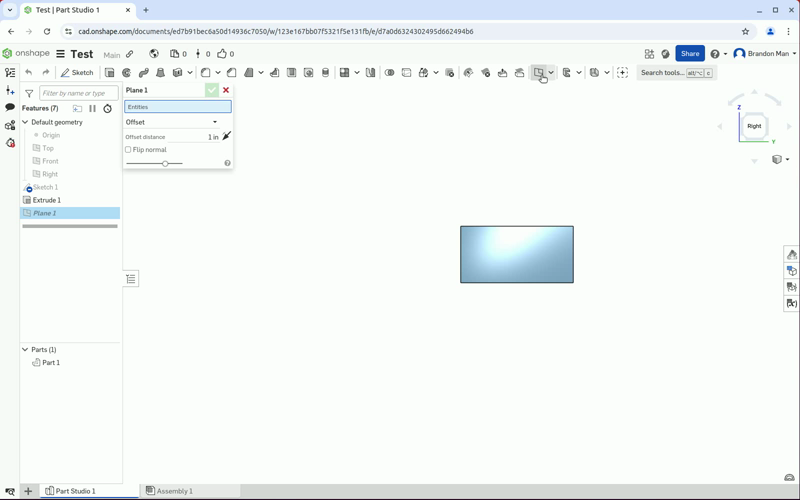
mouse_move(73, 176)
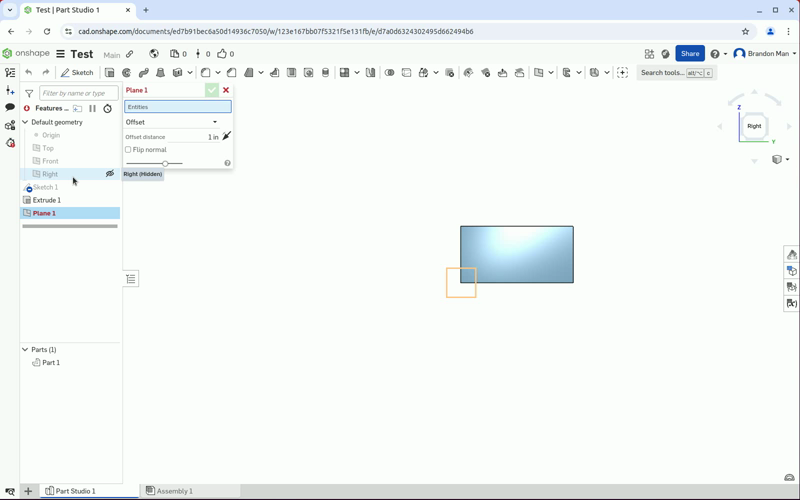
click(73, 176)
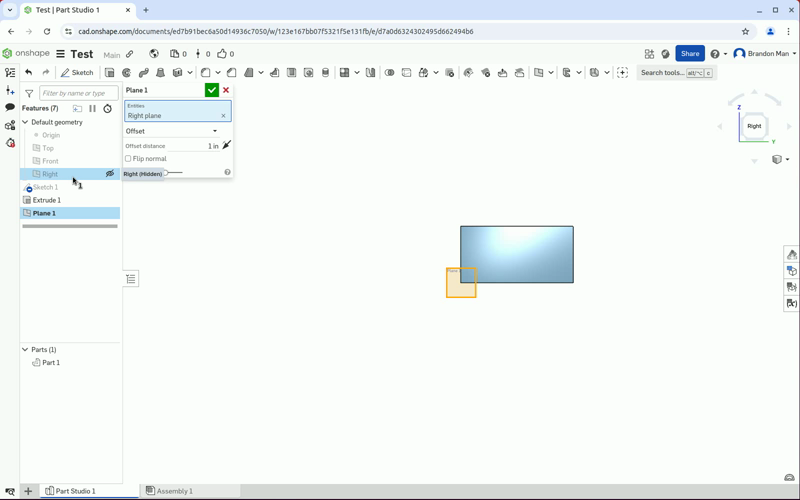
key(tab, 2)
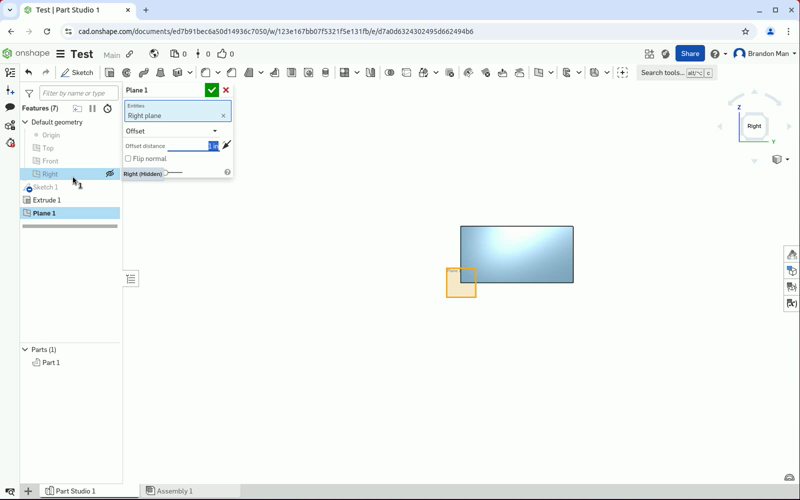
text(5.792)
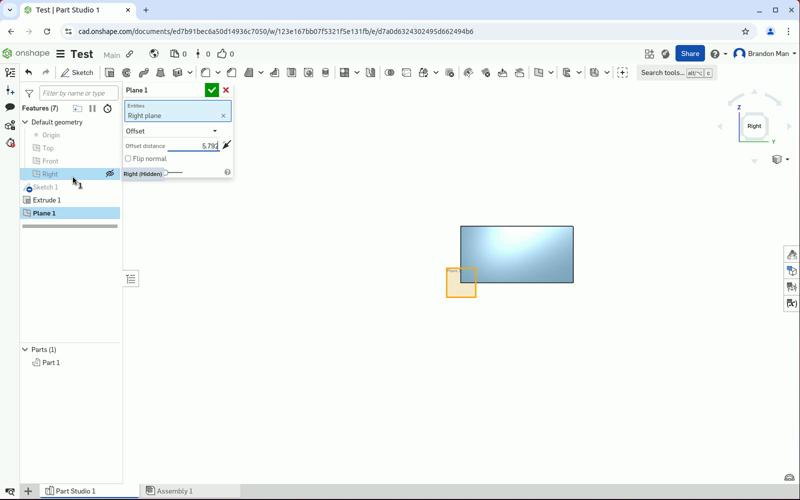
key(enter, 2)
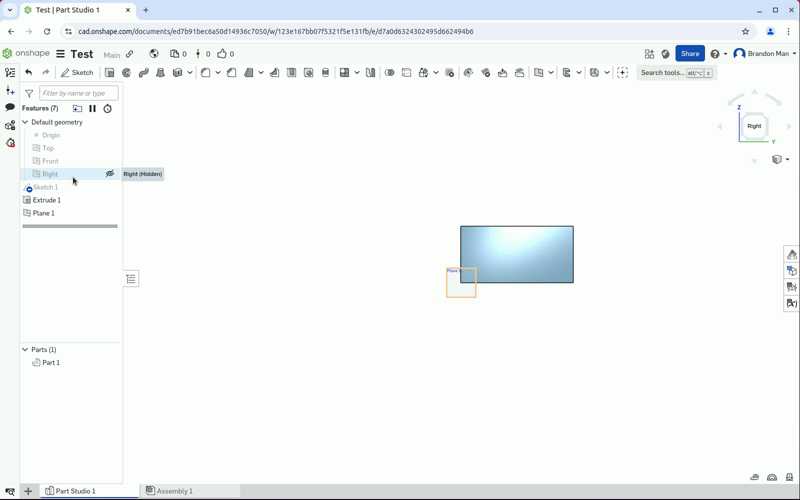
key(shift+s)
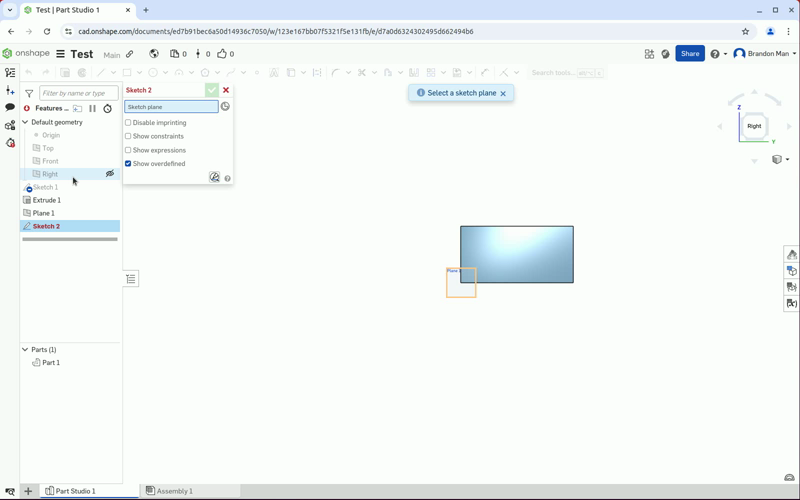
mouse_move(73, 215)
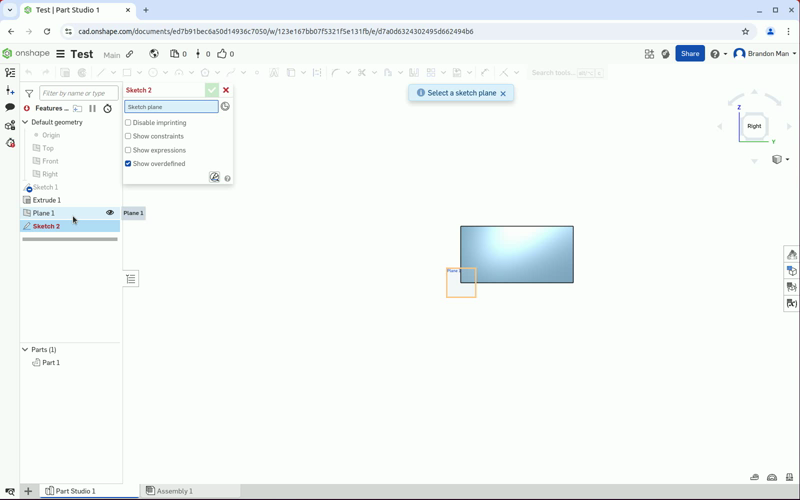
click(73, 215)
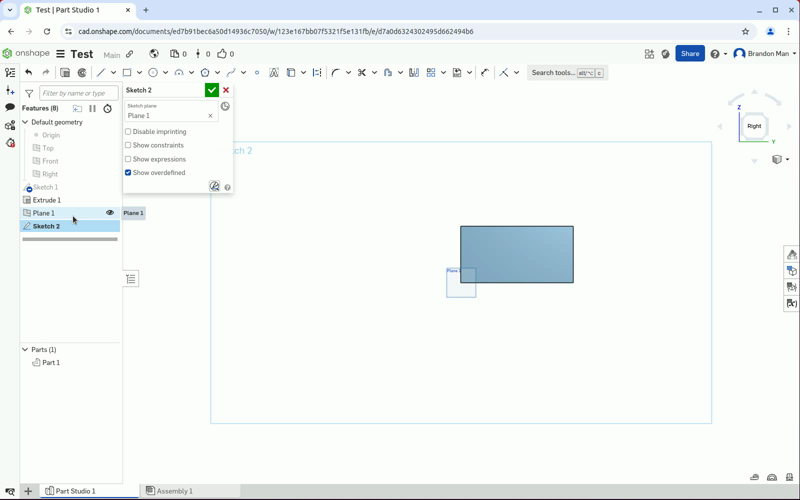
mouse_move(73, 352)
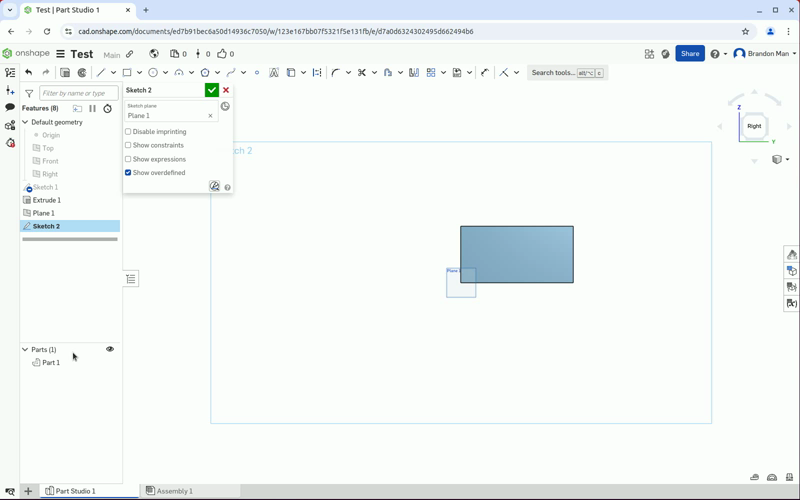
key(y)
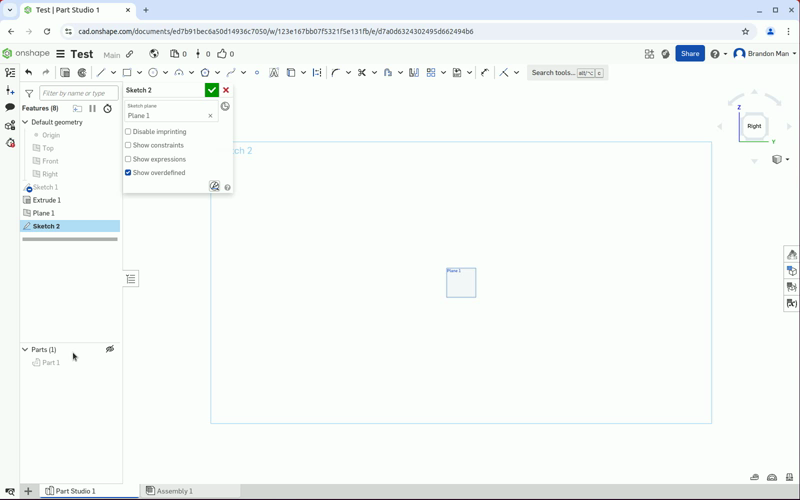
key(l)
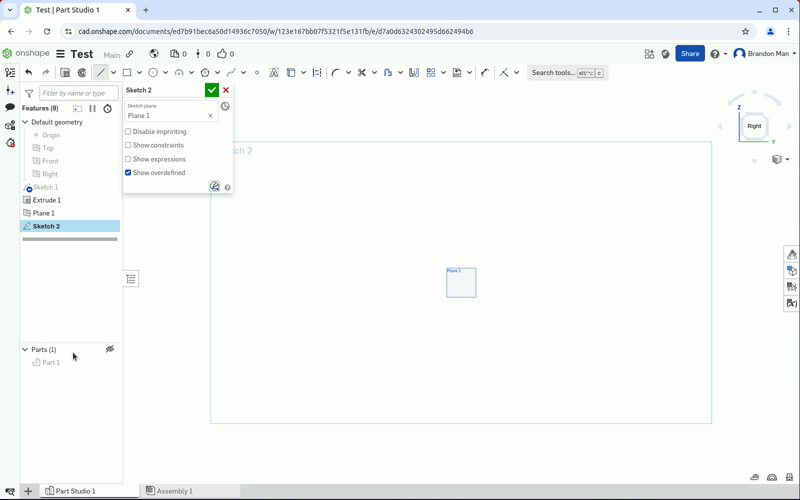
key_down(shift)
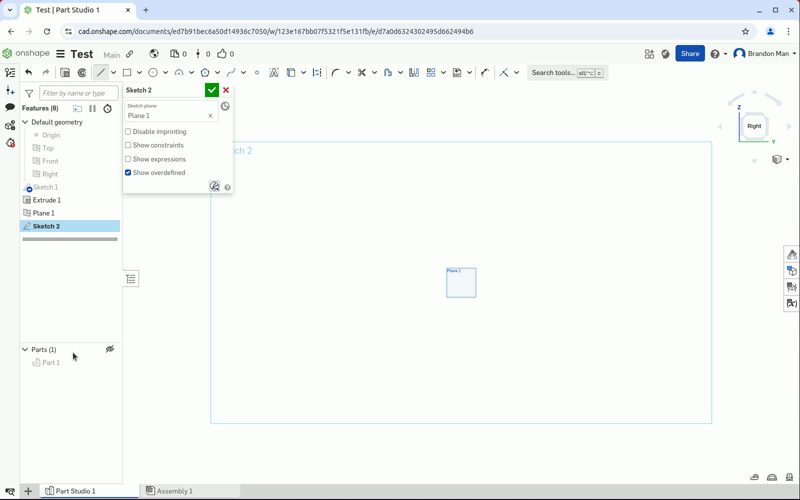
mouse_move(460, 254)
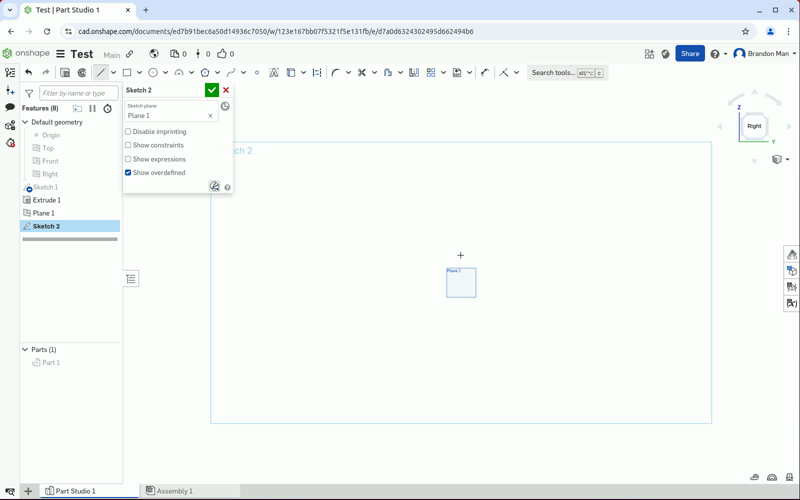
click(460, 254)
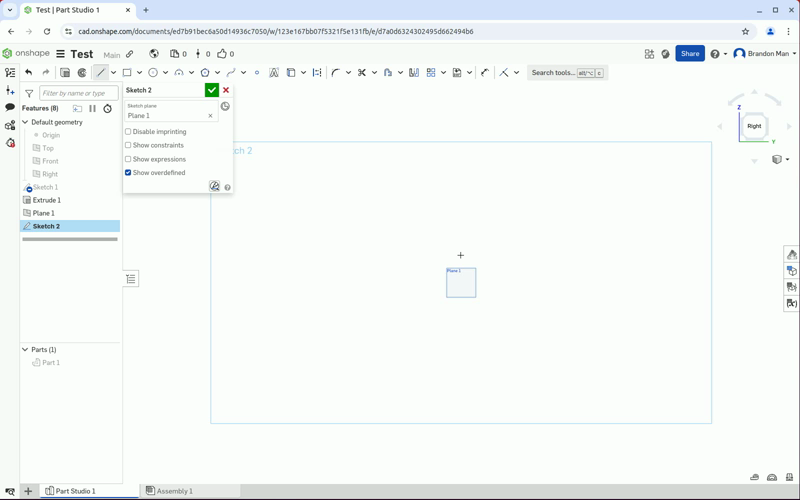
key_up(shift)
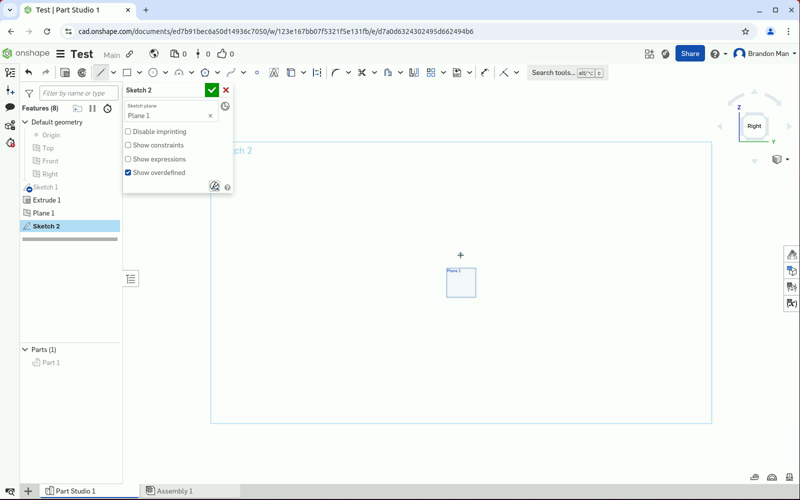
key_down(shift)
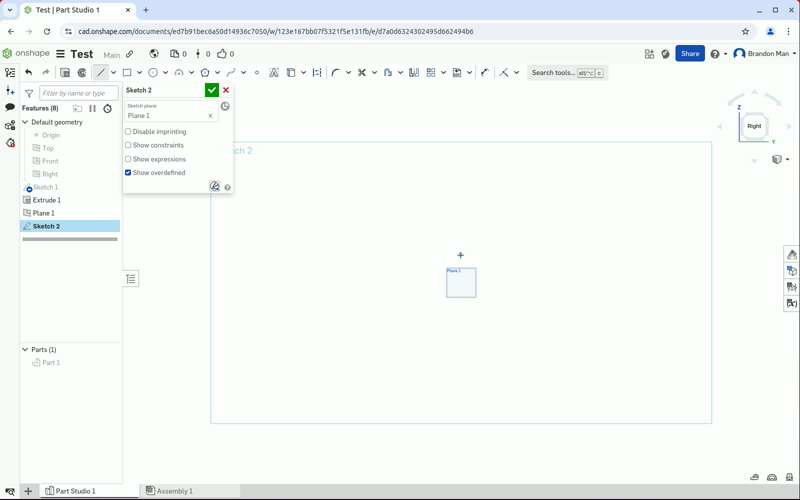
mouse_move(490, 254)
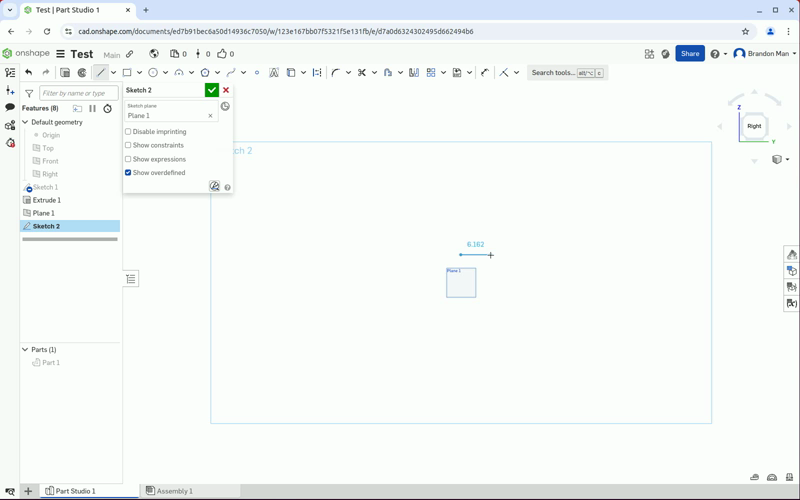
mouse_move(489, 254)
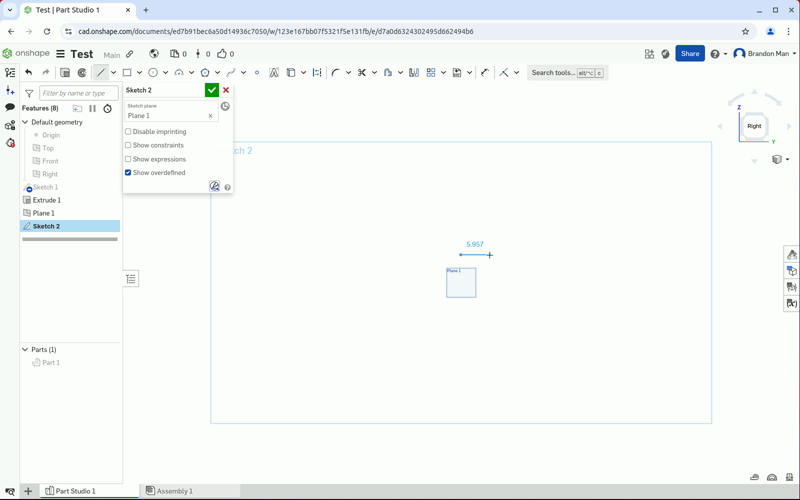
click(489, 254)
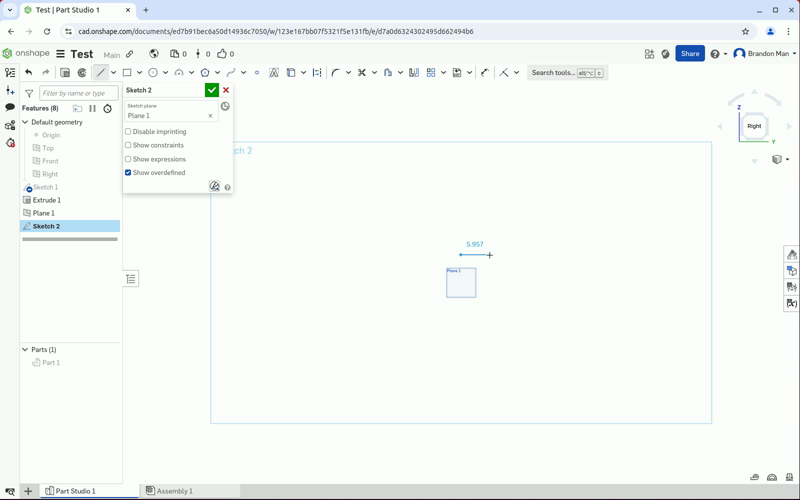
key_up(shift)
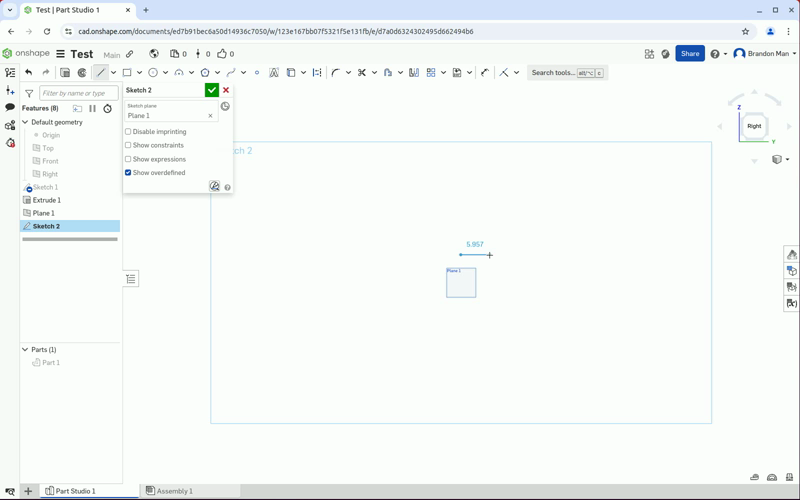
key_down(shift)
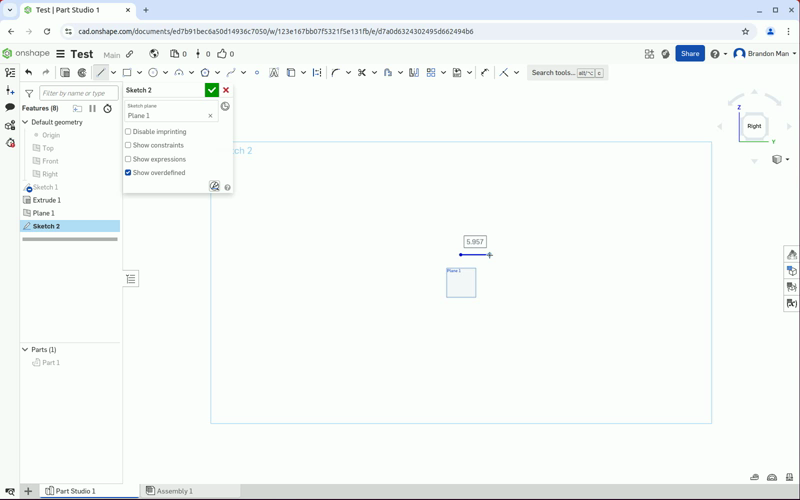
mouse_move(519, 254)
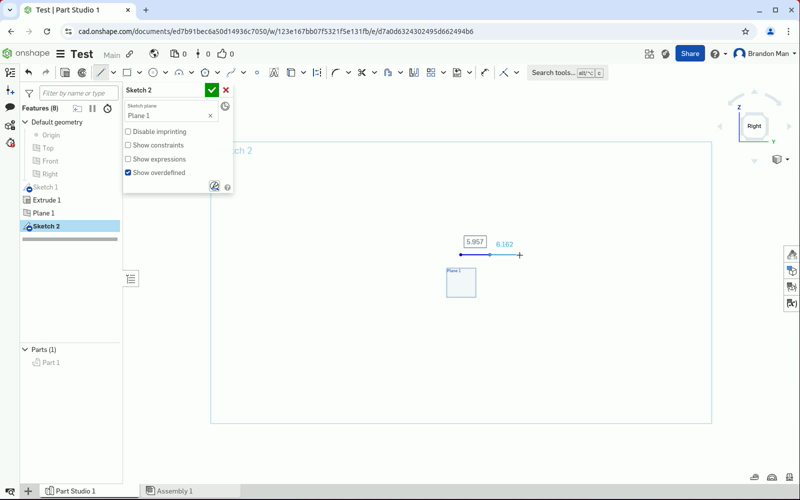
mouse_move(489, 225)
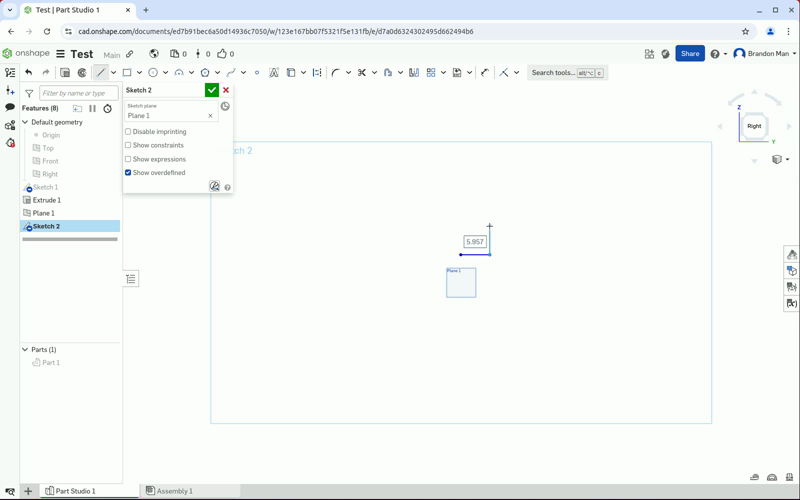
click(489, 225)
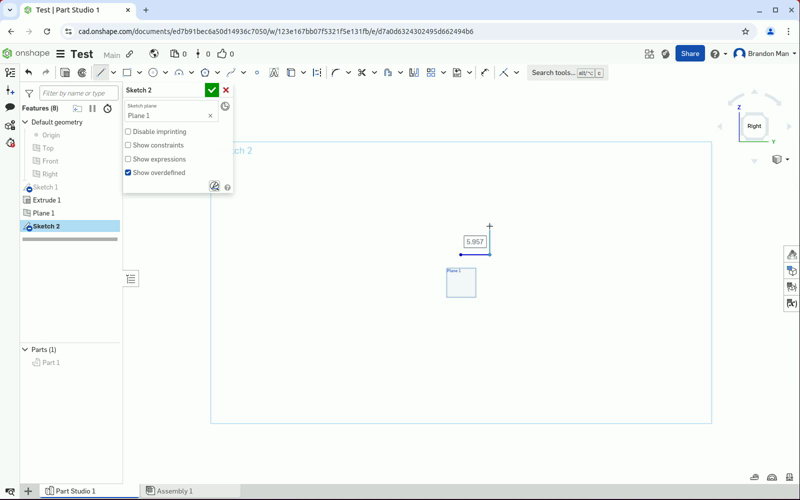
key_up(shift)
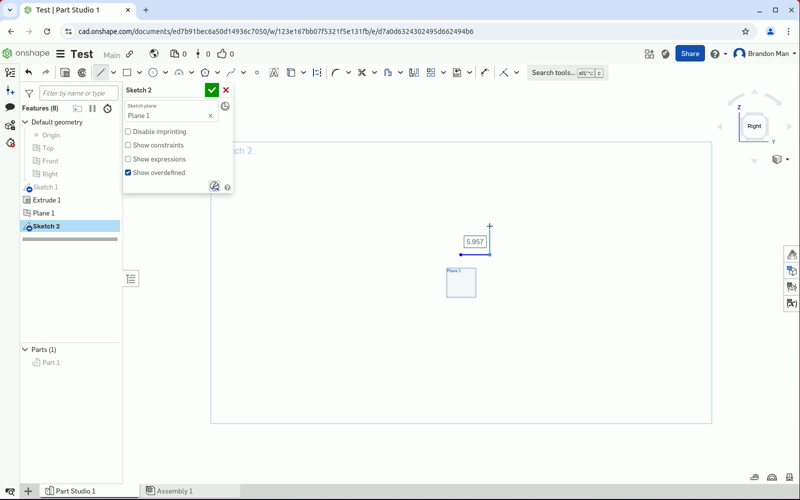
key_down(shift)
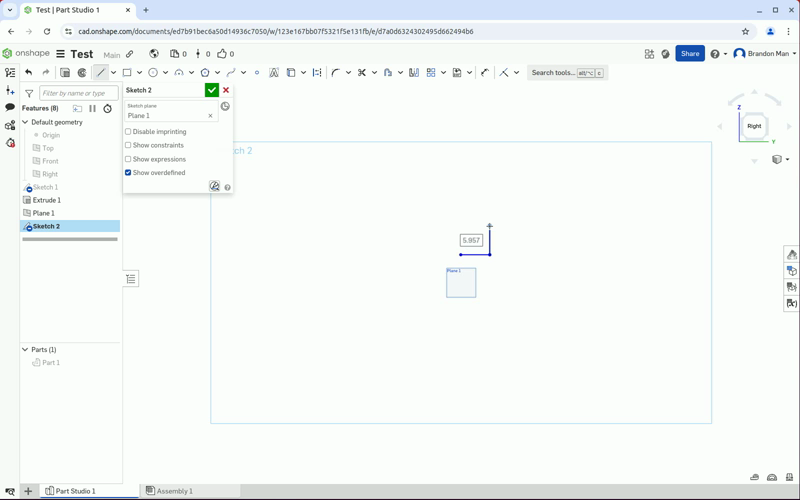
mouse_move(519, 225)
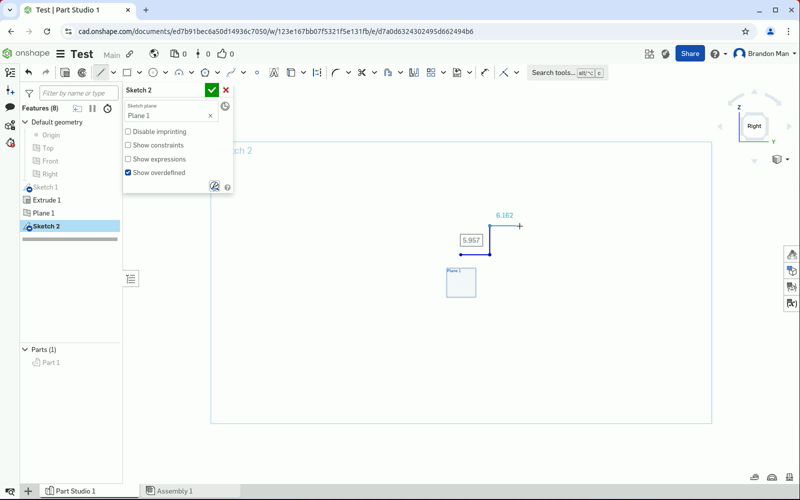
mouse_move(460, 225)
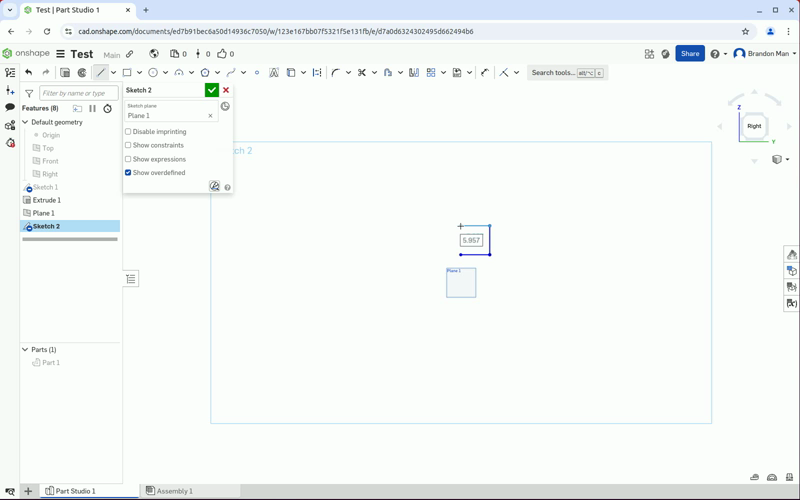
click(460, 225)
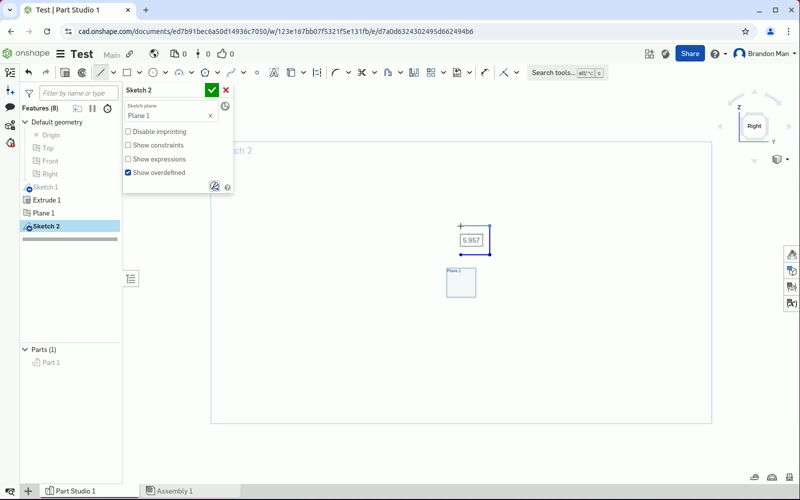
key_up(shift)
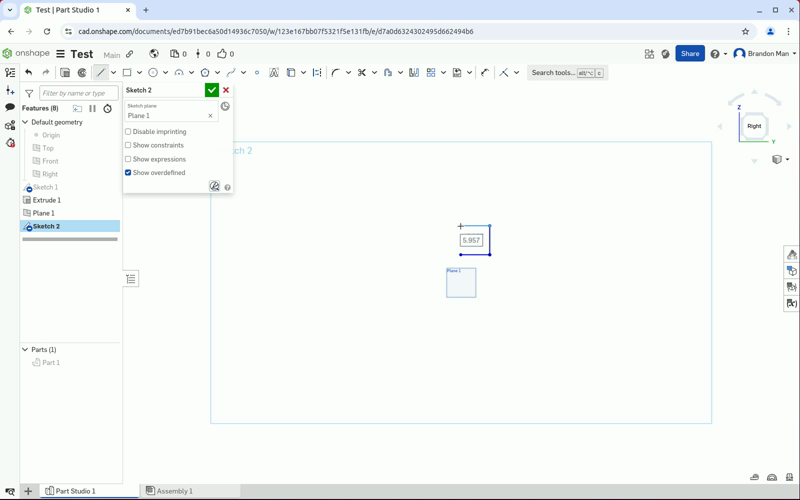
mouse_move(490, 225)
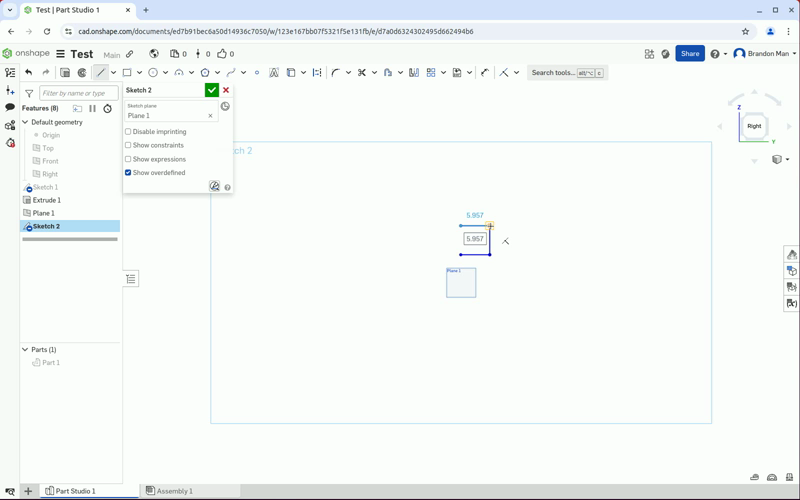
key_down(shift)
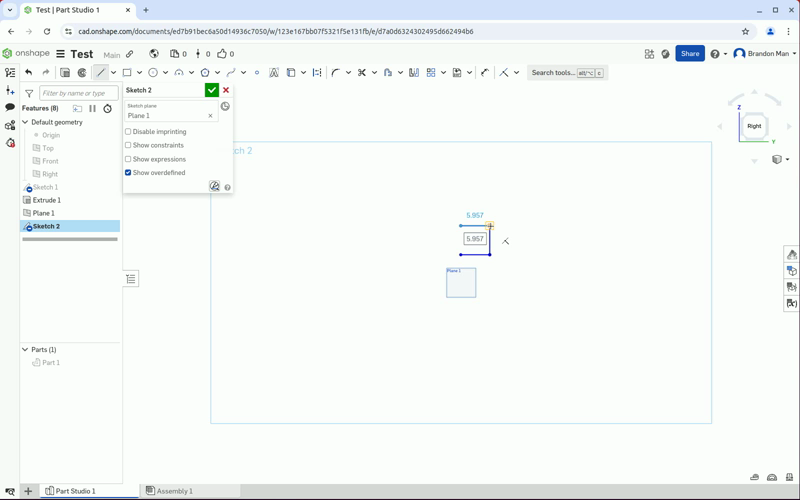
mouse_move(460, 254)
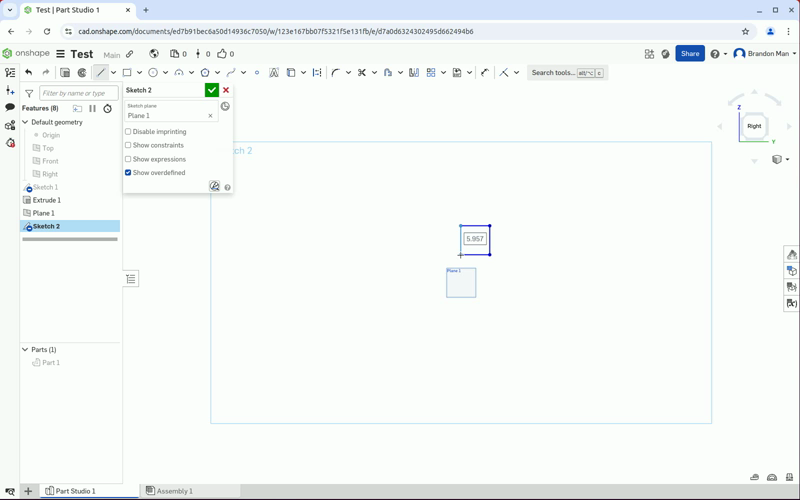
key_up(shift)
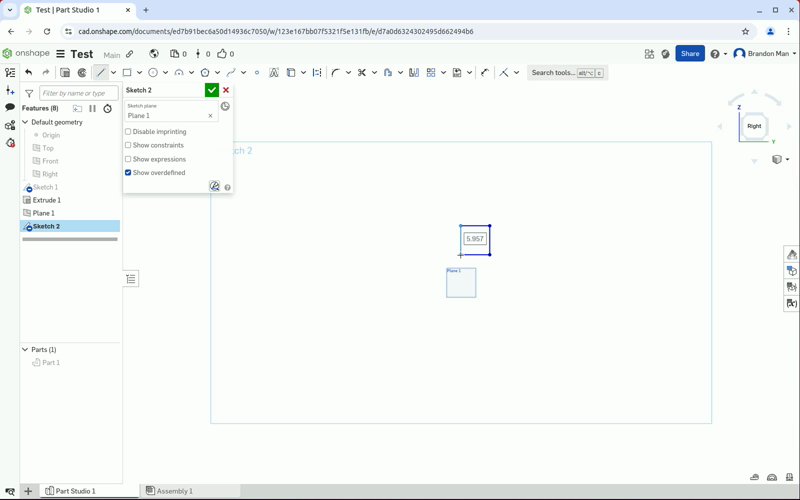
click(460, 254)
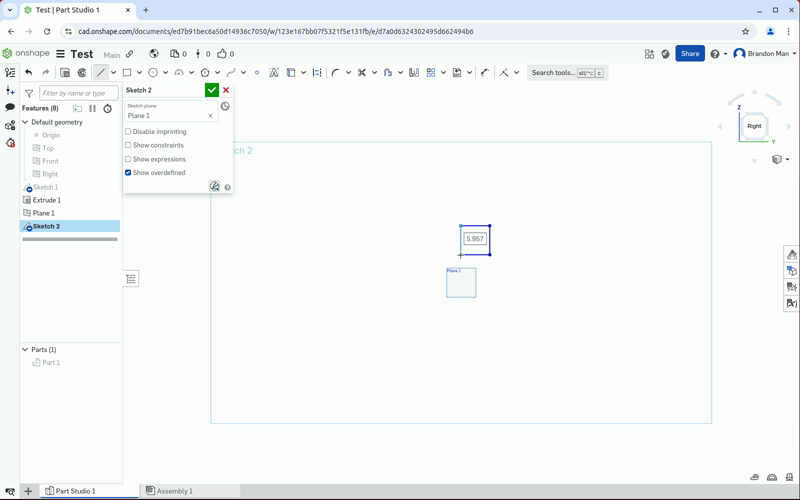
key(esc)
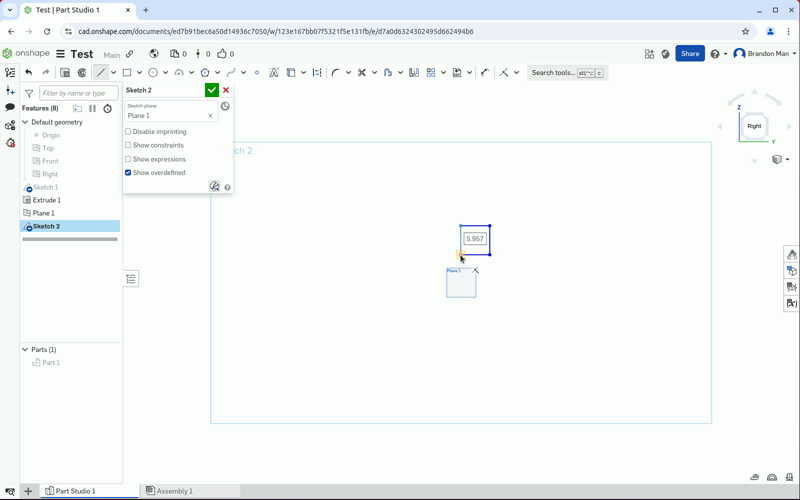
mouse_move(470, 238)
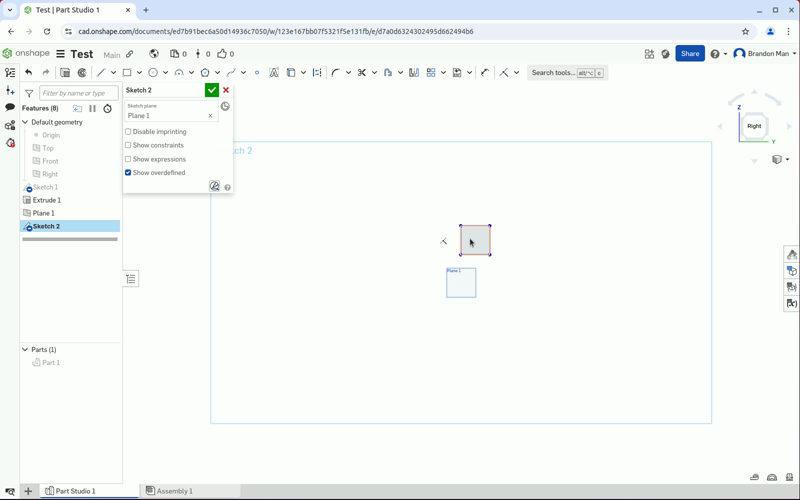
scroll(6)
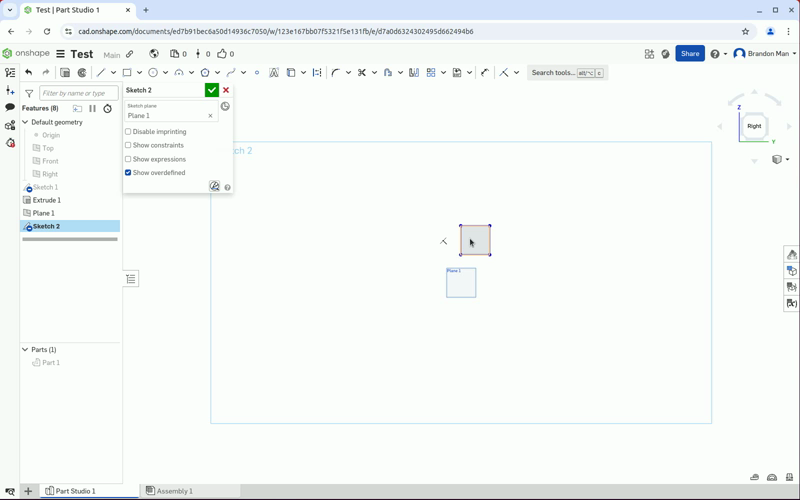
scroll(6)
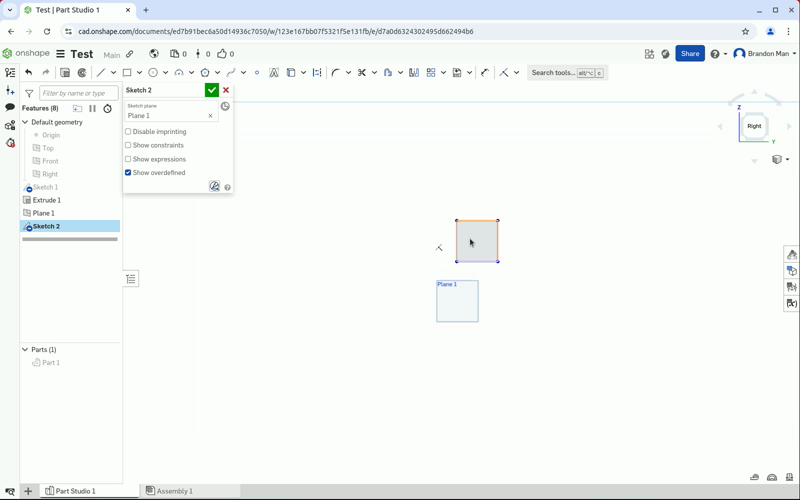
scroll(6)
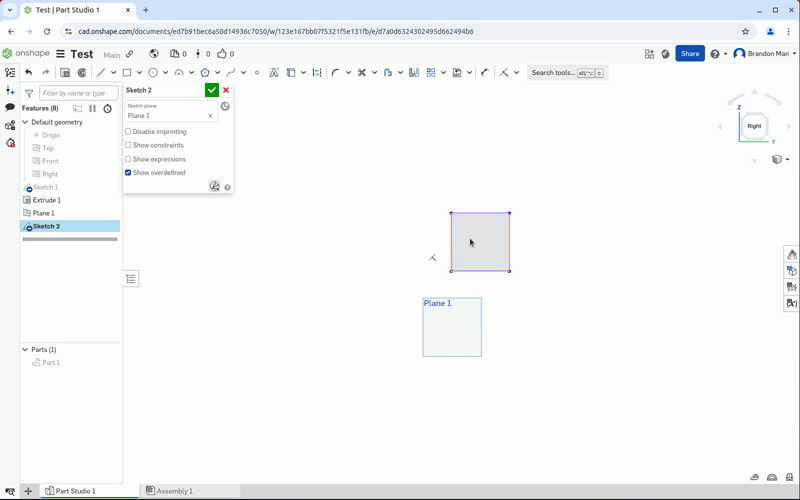
scroll(6)
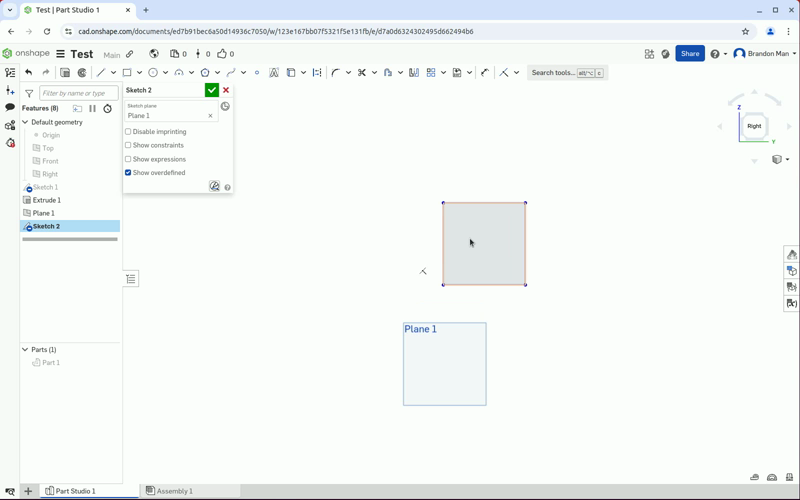
scroll(6)
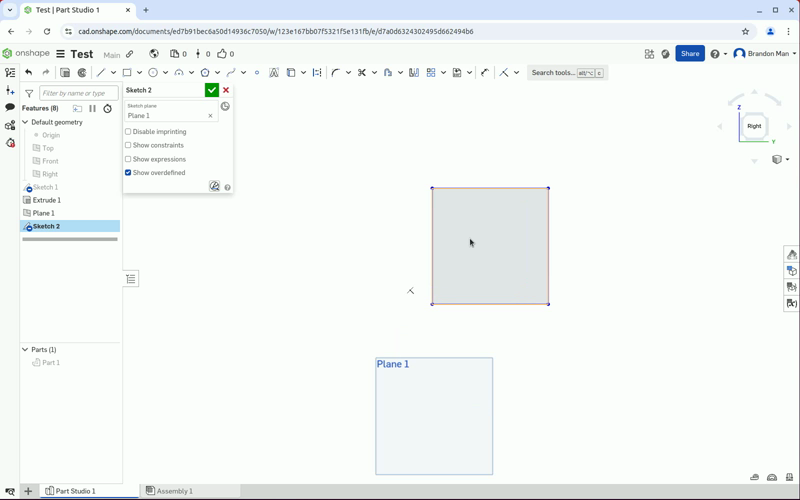
scroll(6)
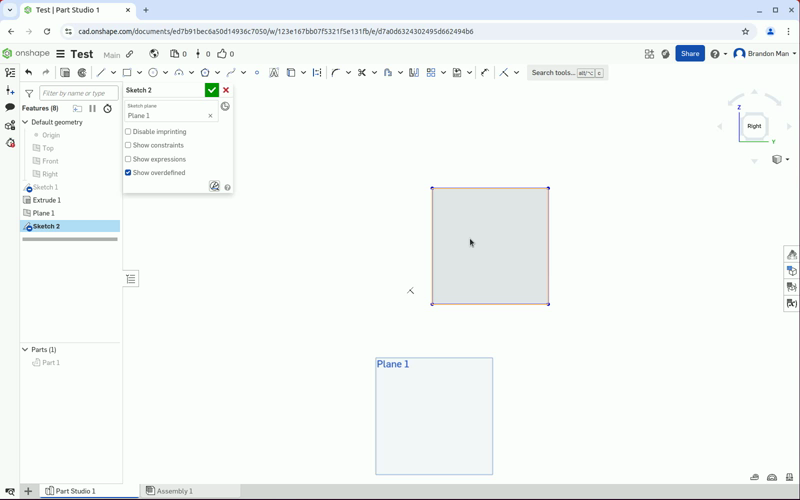
scroll(6)
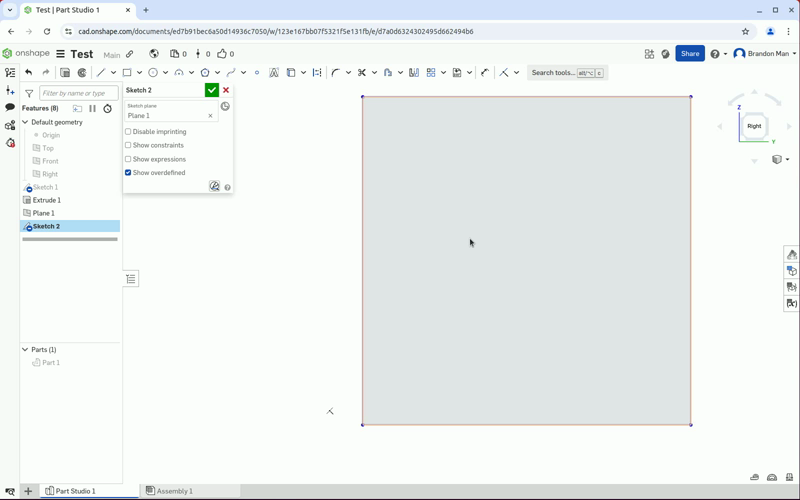
click(470, 238)
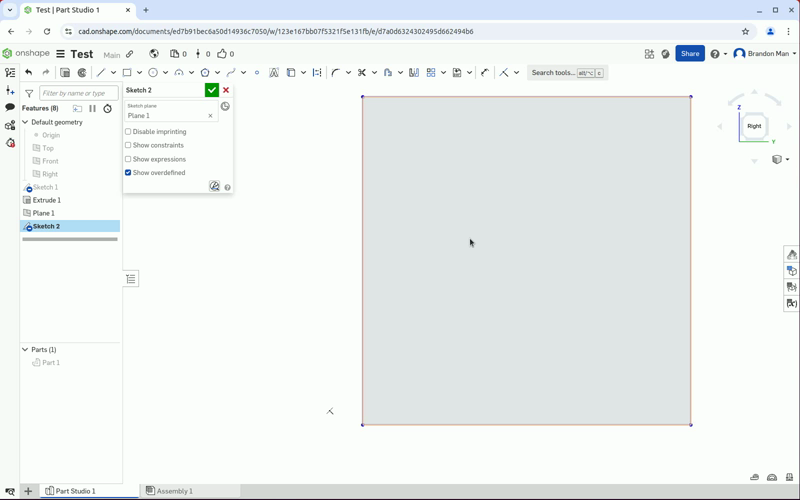
scroll(-6)
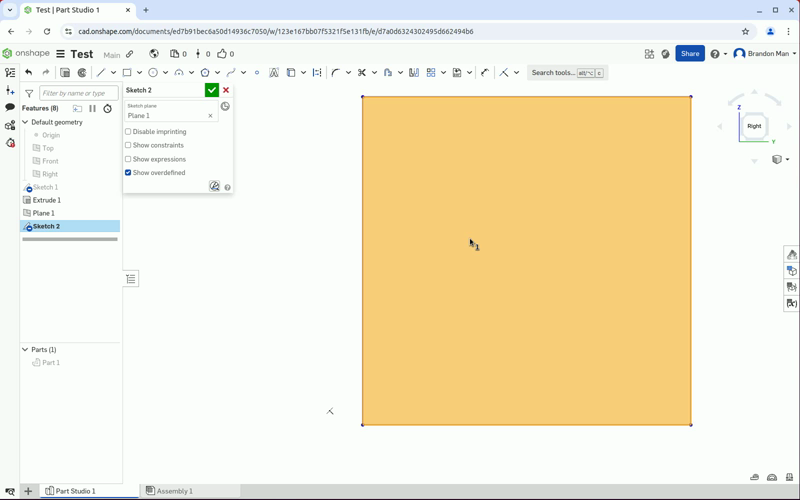
scroll(-6)
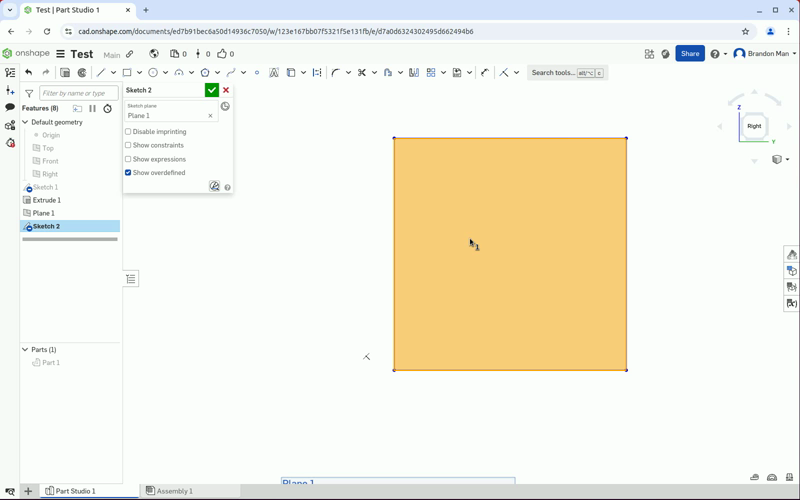
scroll(-6)
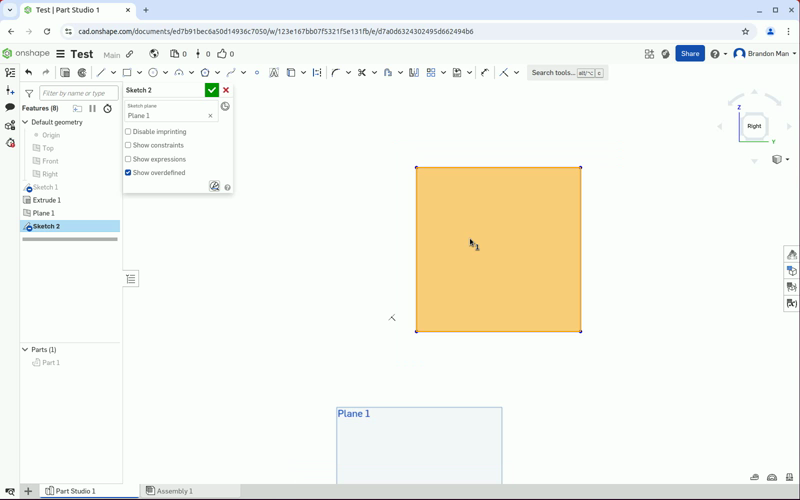
scroll(-6)
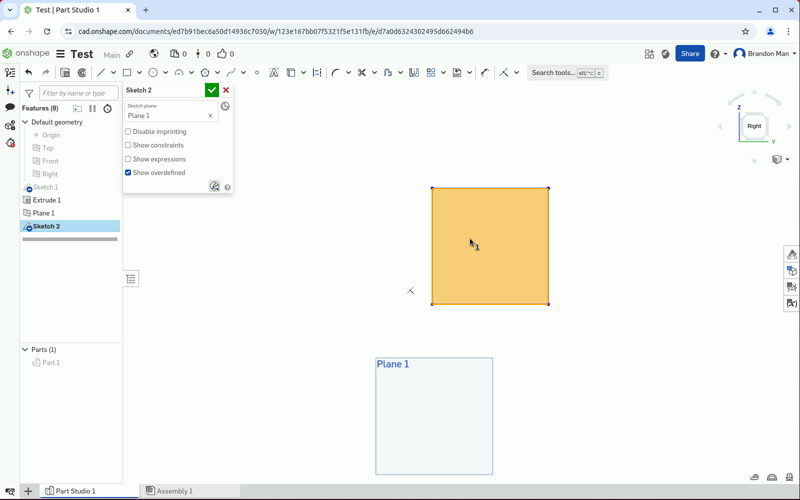
scroll(-6)
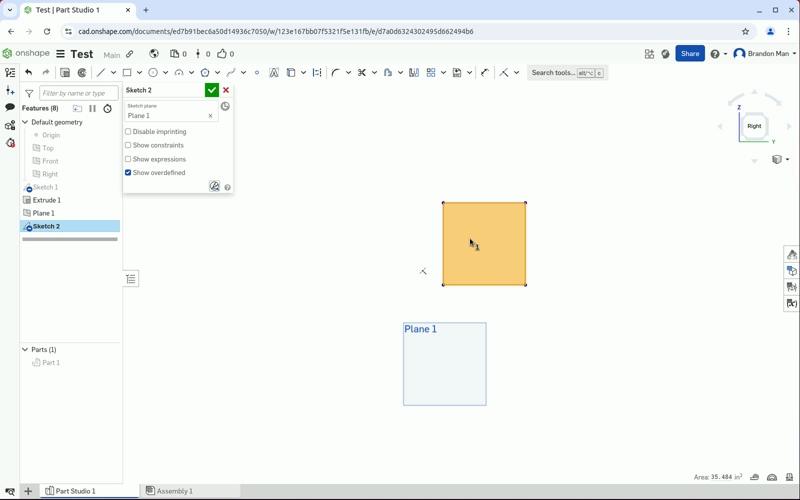
scroll(-6)
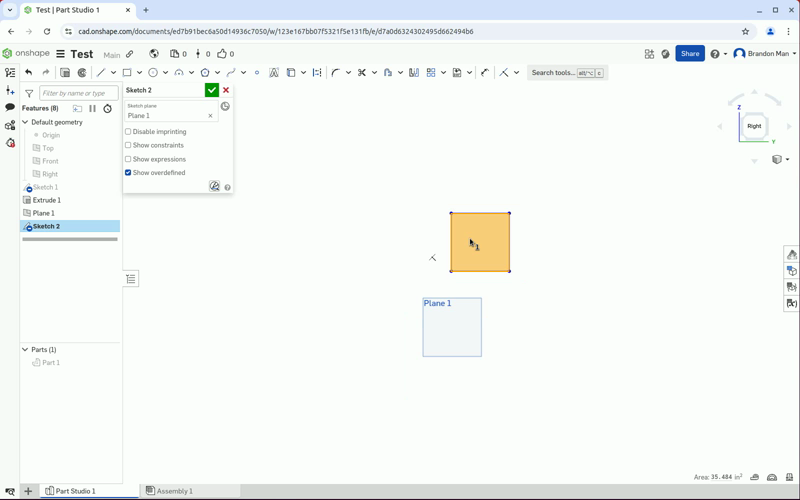
scroll(-6)
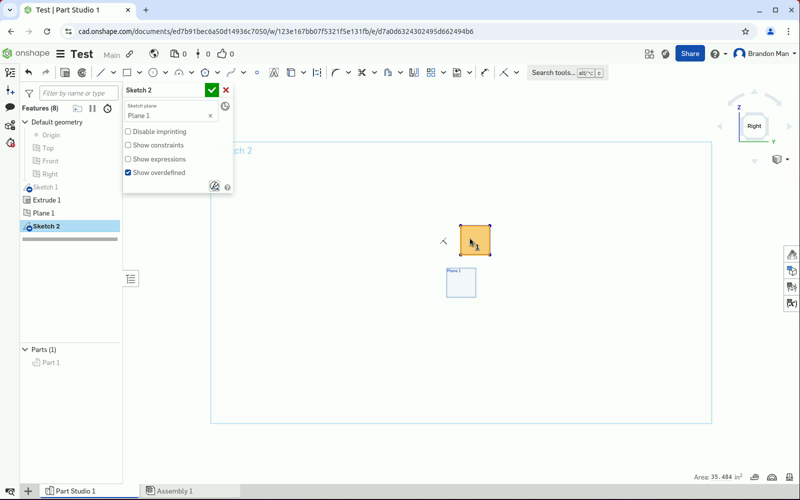
mouse_move(73, 352)
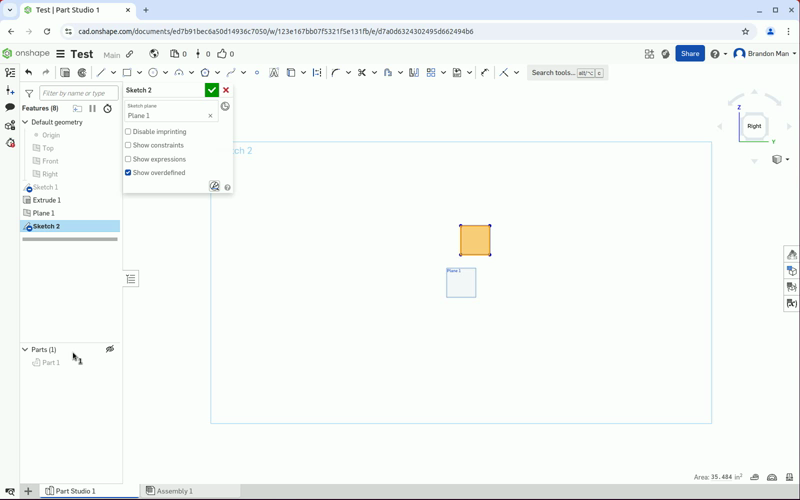
key(shift+y)
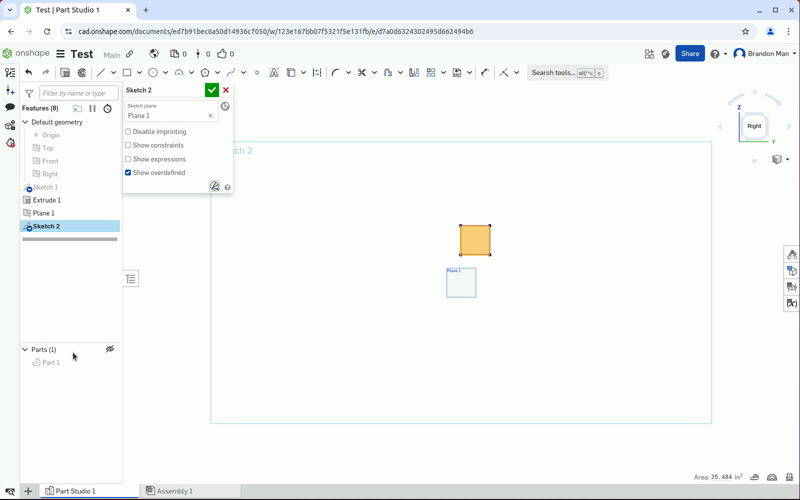
key(shift+e)
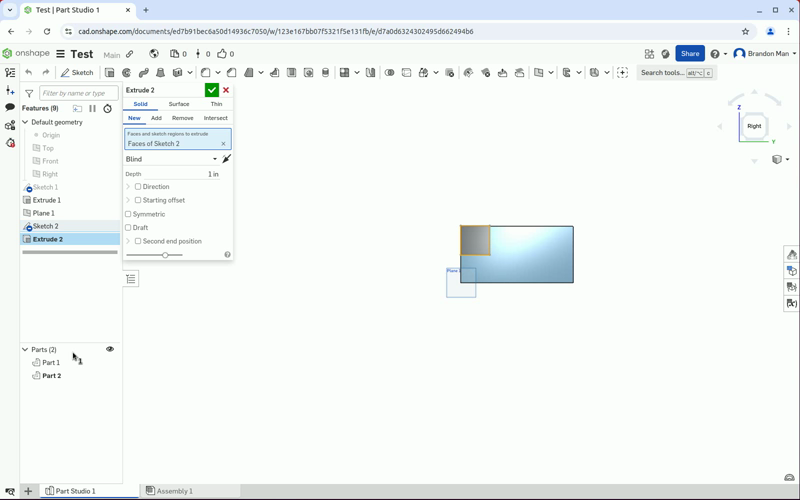
mouse_move(143, 106)
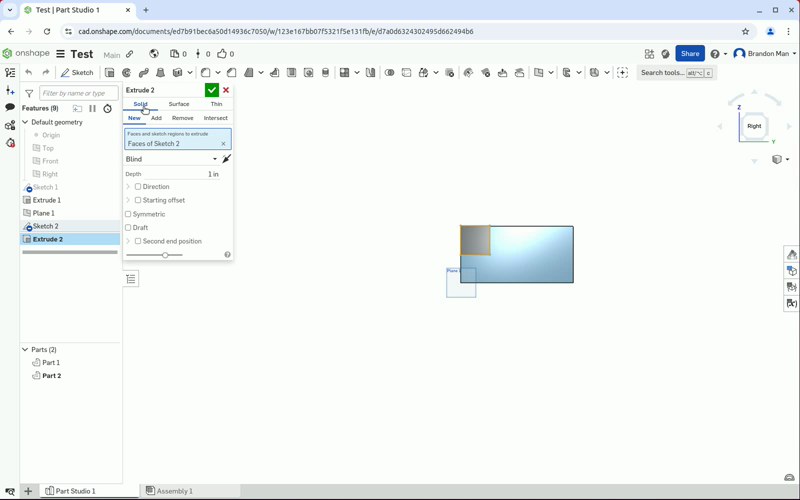
click(143, 106)
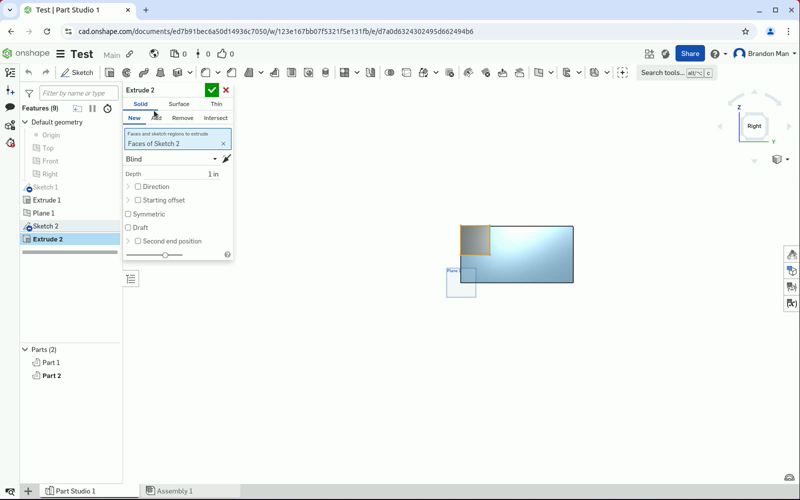
mouse_move(186, 120)
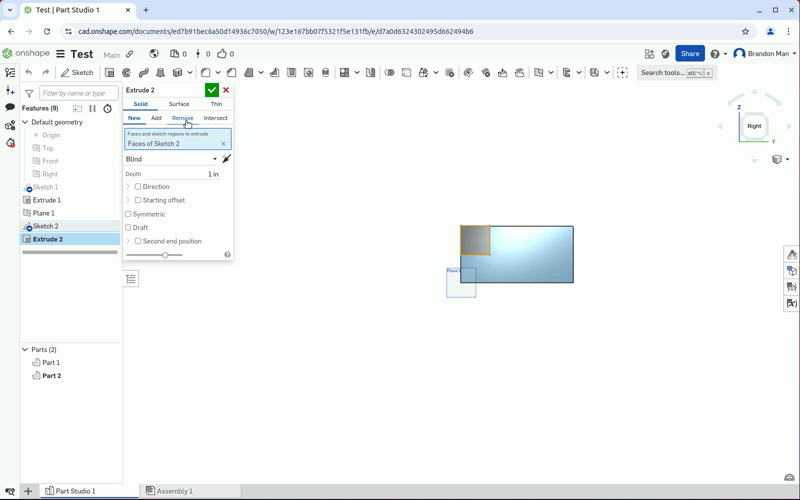
click(186, 120)
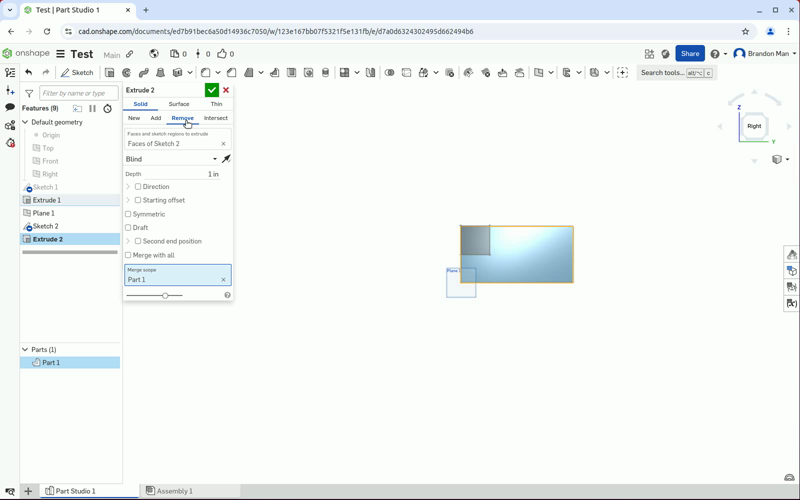
key(tab, 4)
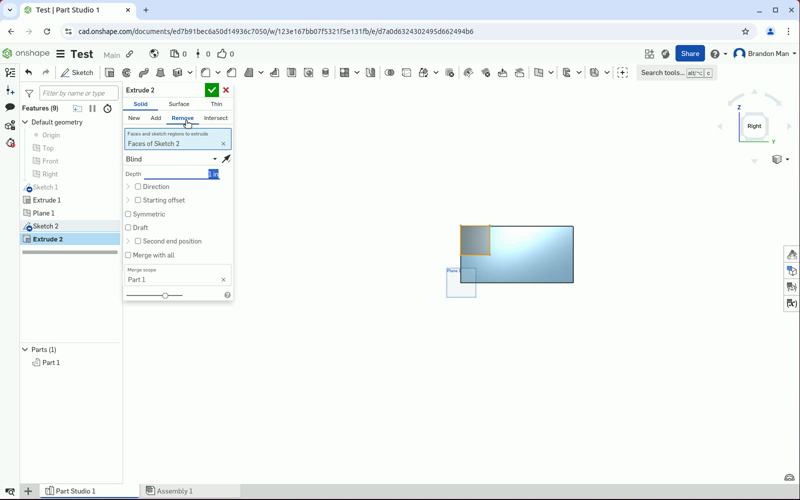
text(5.777)
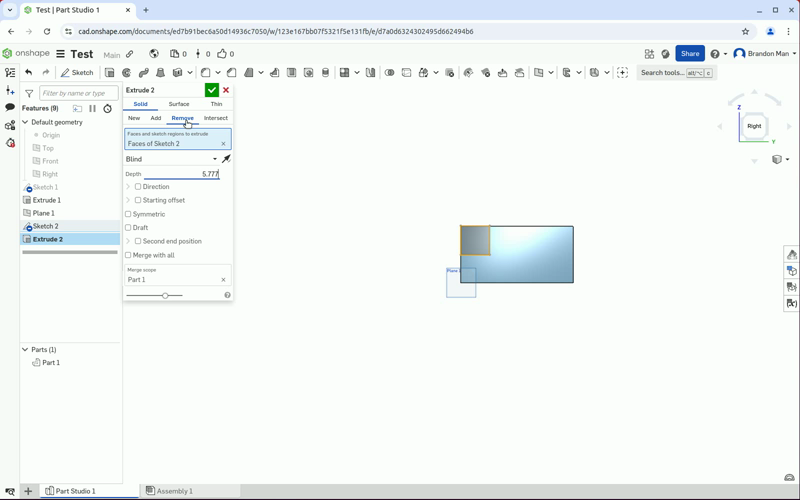
key(tab, 6)
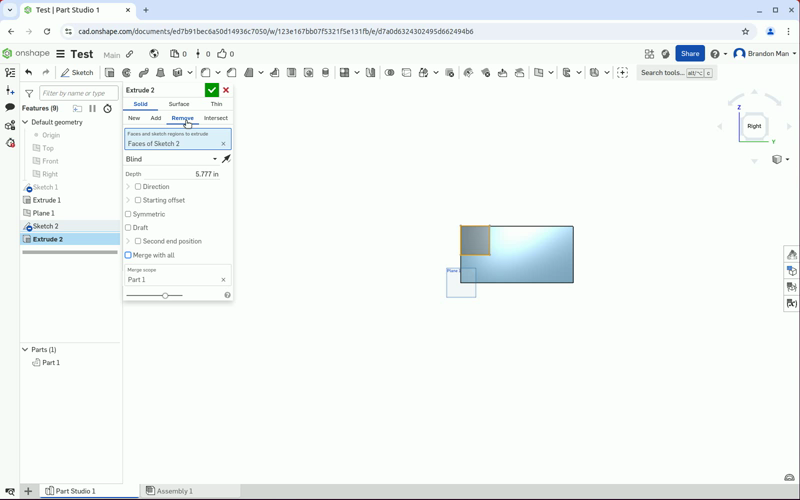
key(space)
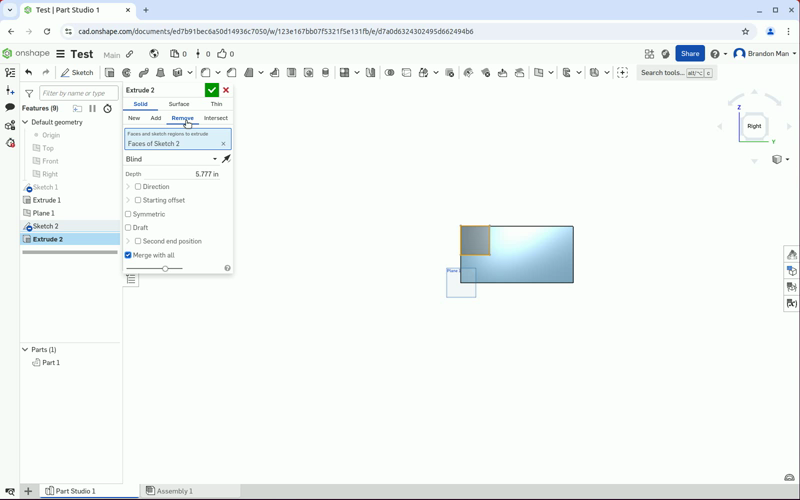
key(enter)
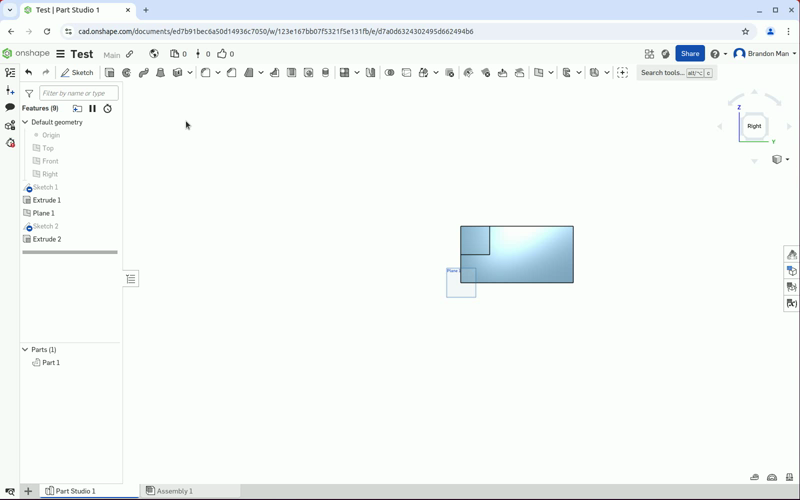
key(shift+h)
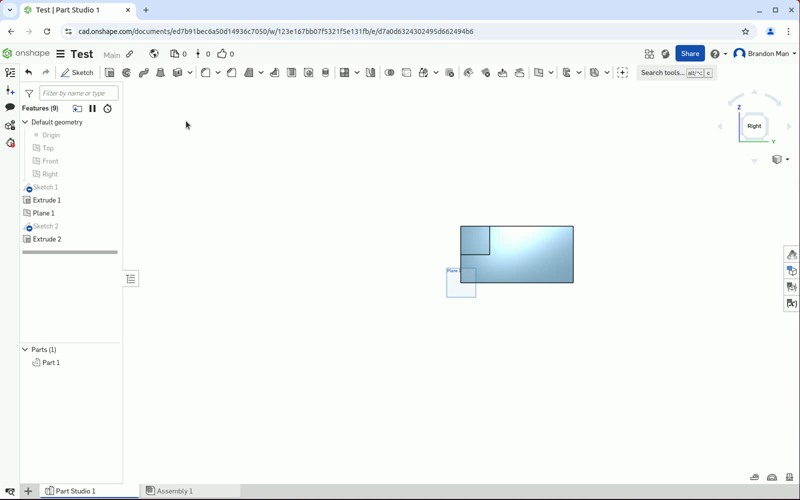
key(shift+h)
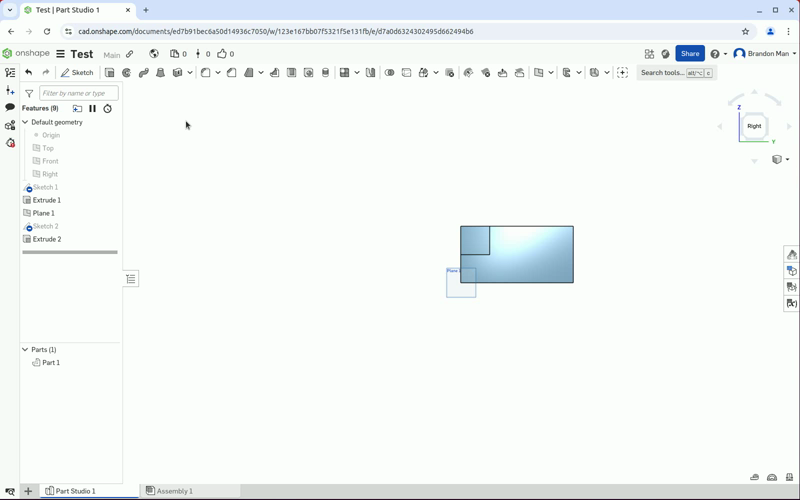
mouse_move(73, 189)
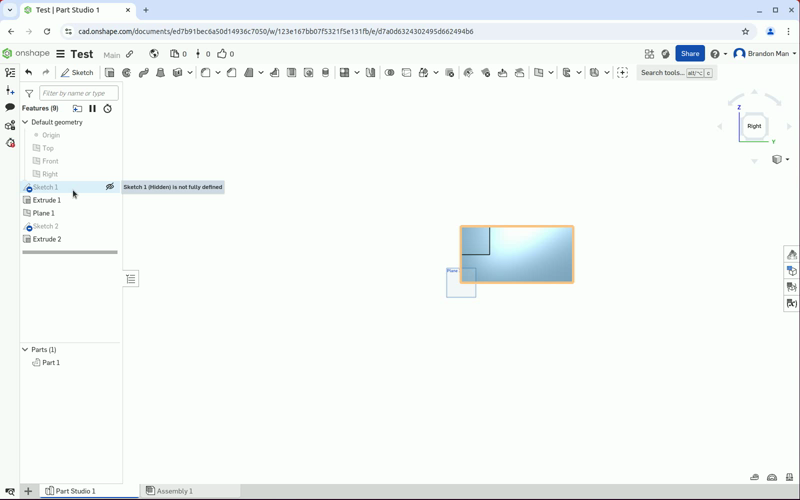
click(73, 189)
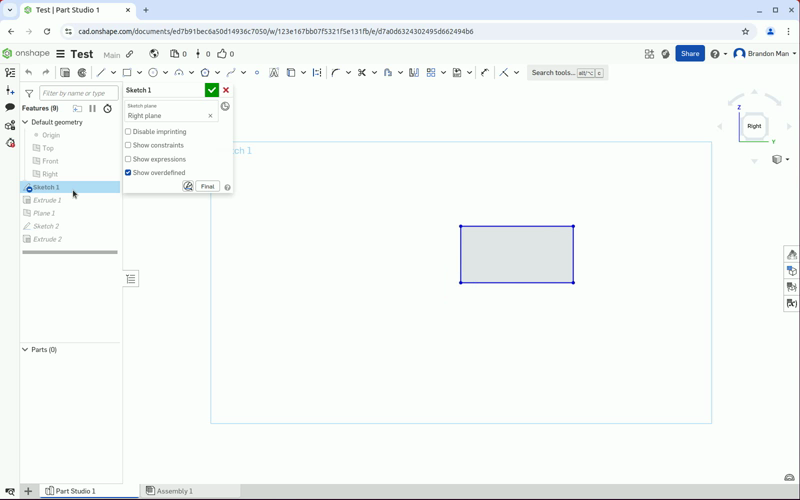
mouse_move(229, 92)
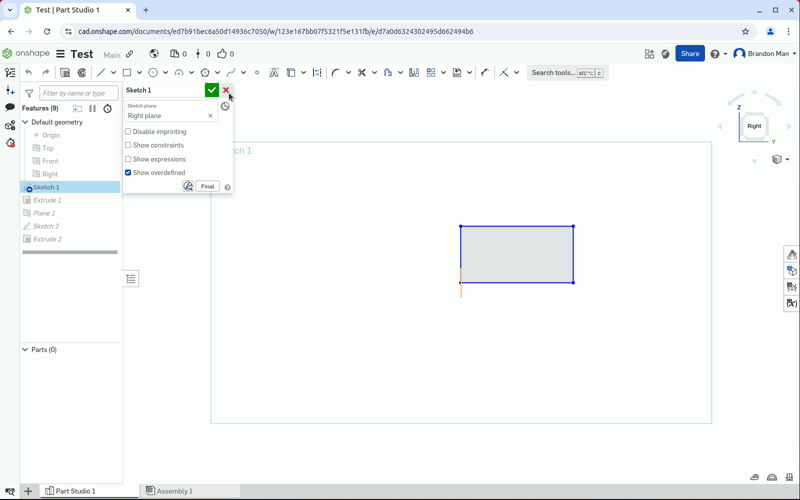
click(229, 92)
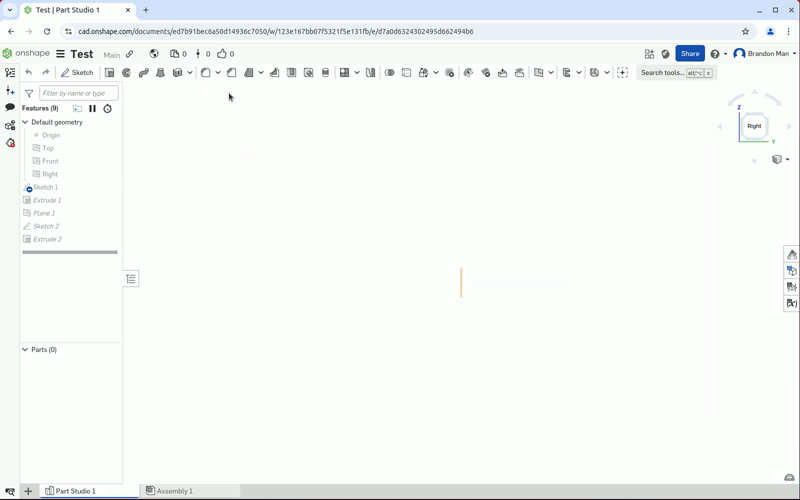
key(shift+s)
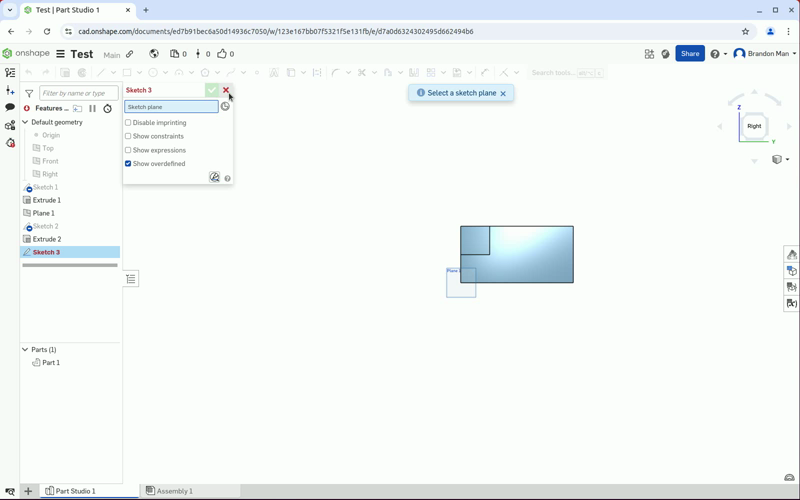
mouse_move(73, 215)
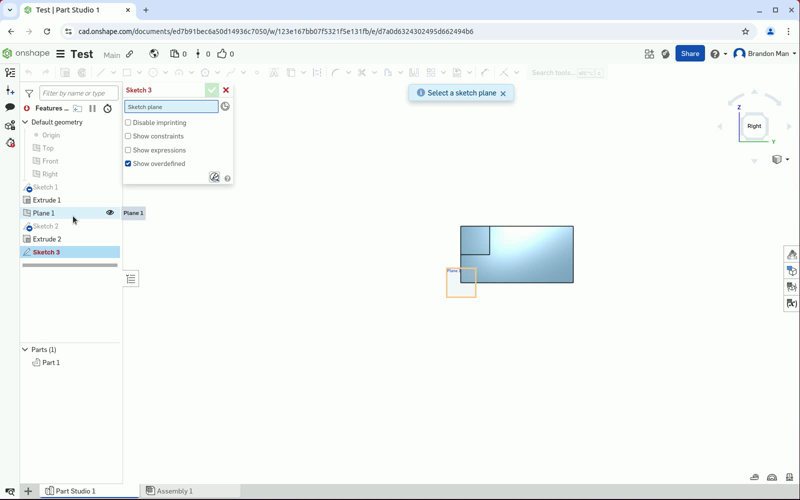
click(73, 215)
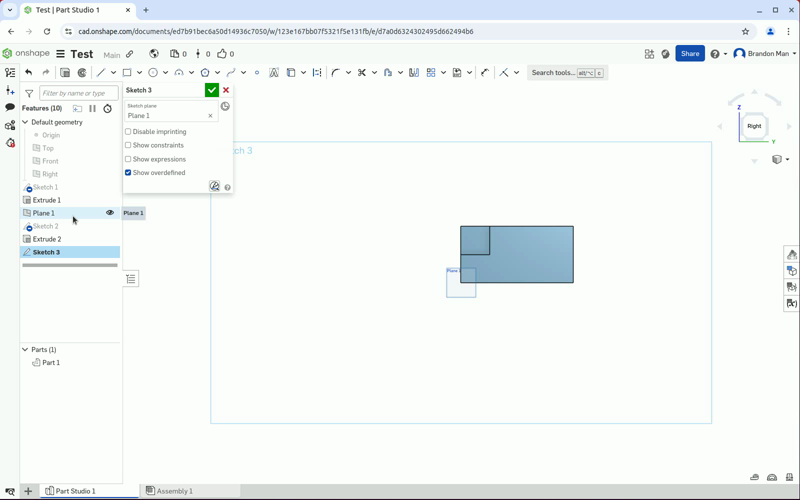
mouse_move(73, 352)
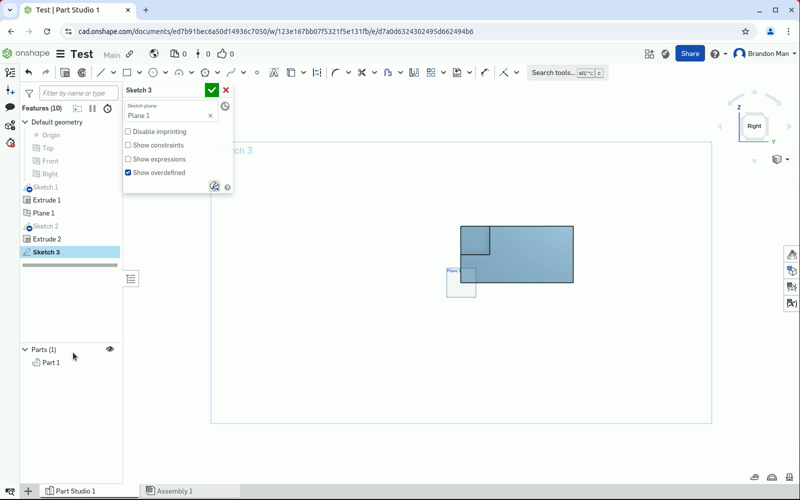
key(y)
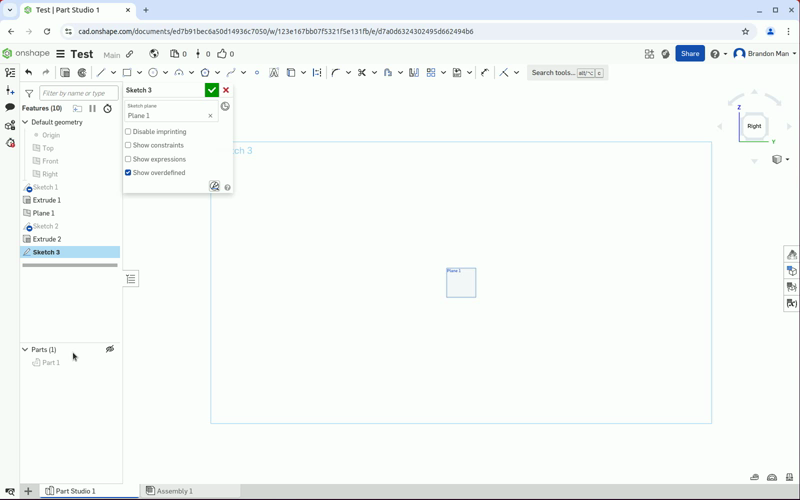
key(l)
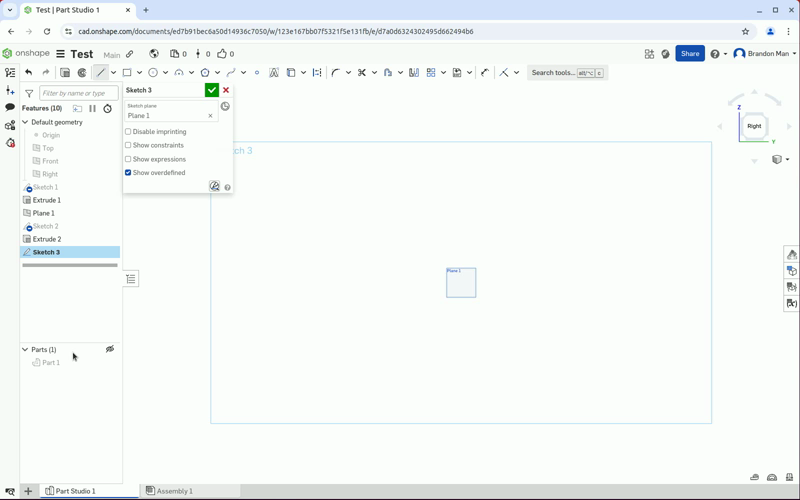
key_down(shift)
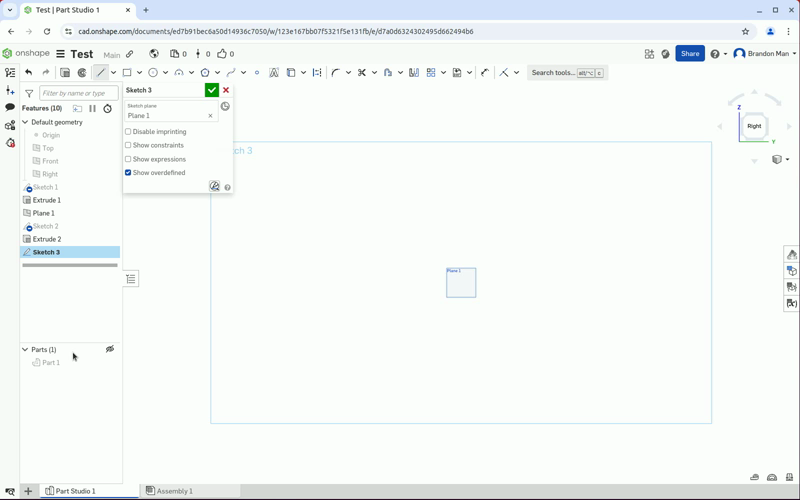
mouse_move(545, 282)
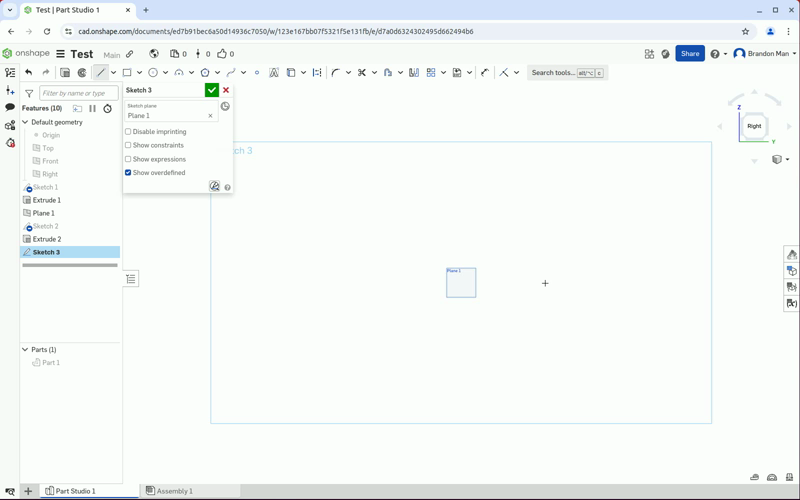
click(545, 282)
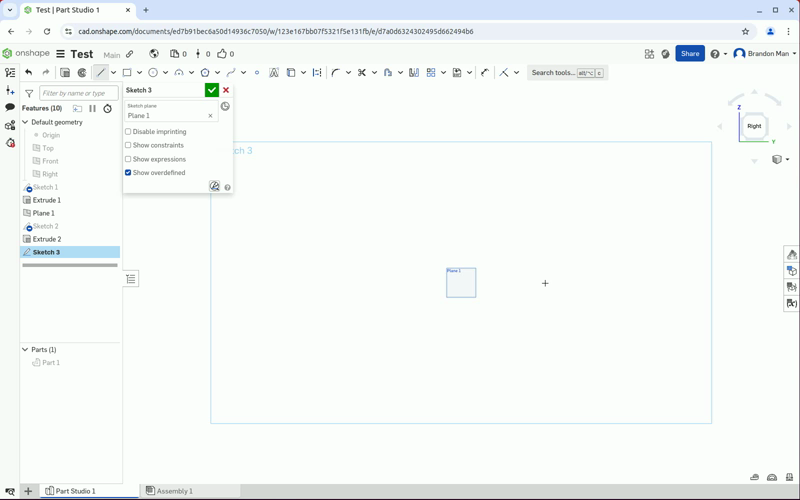
key_up(shift)
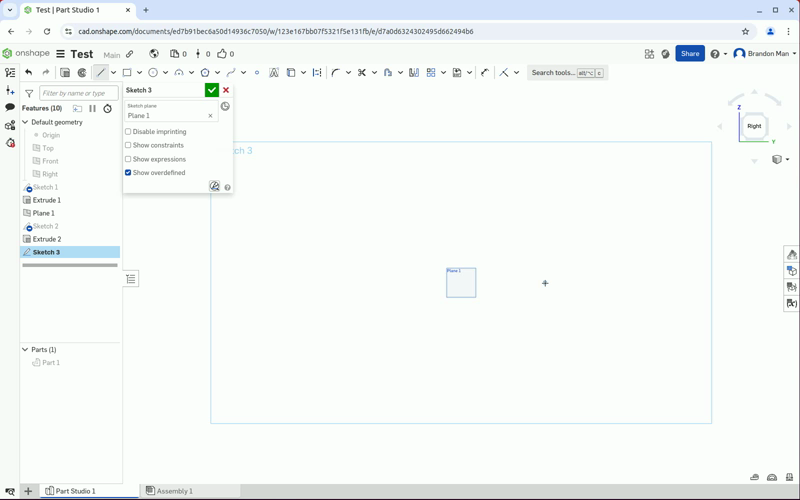
key_down(shift)
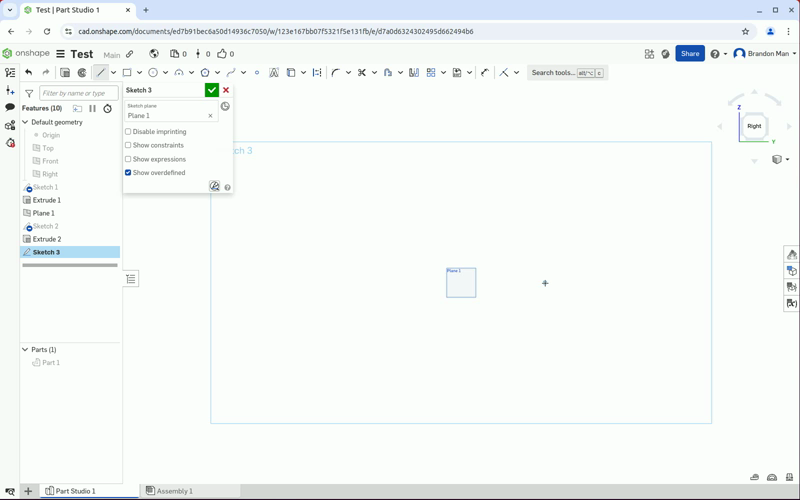
mouse_move(575, 282)
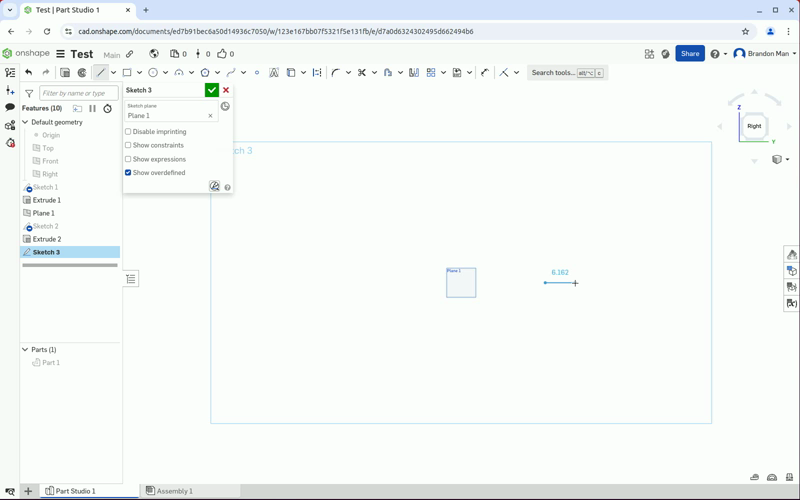
mouse_move(573, 282)
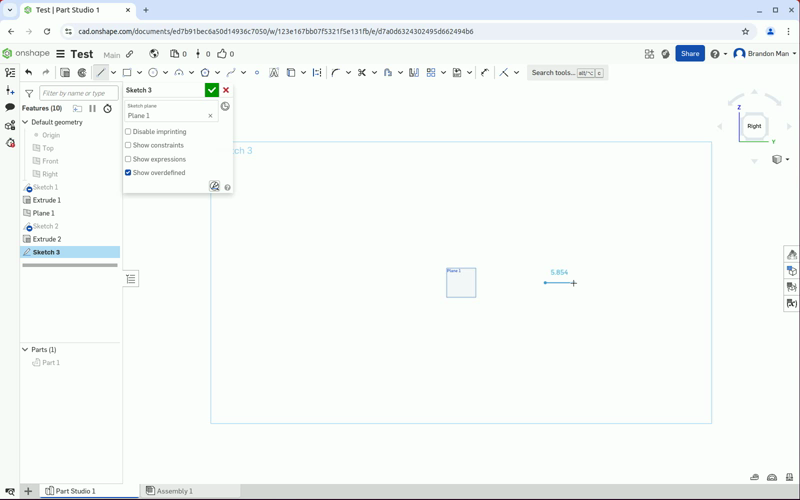
click(573, 282)
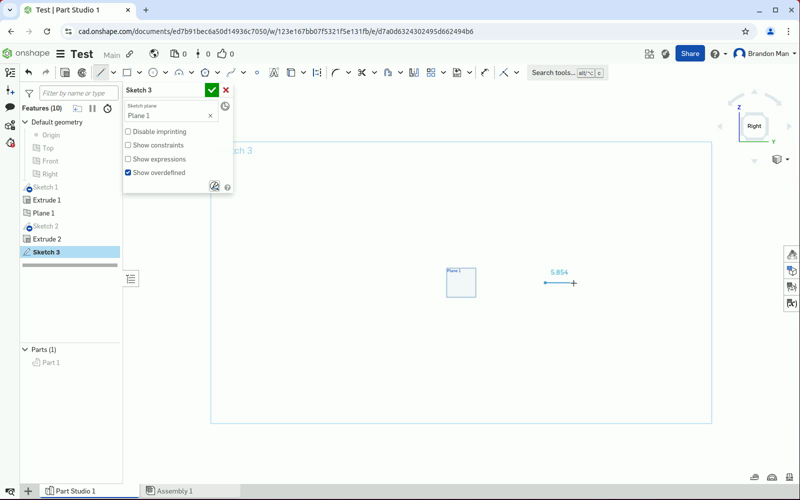
key_up(shift)
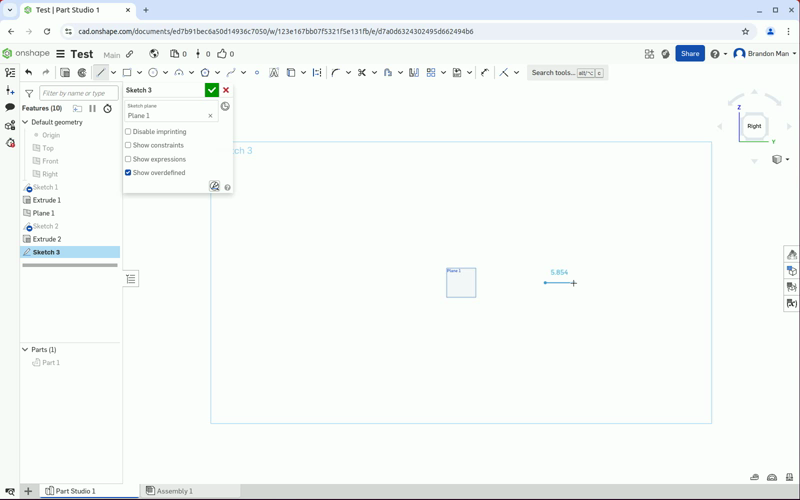
key_down(shift)
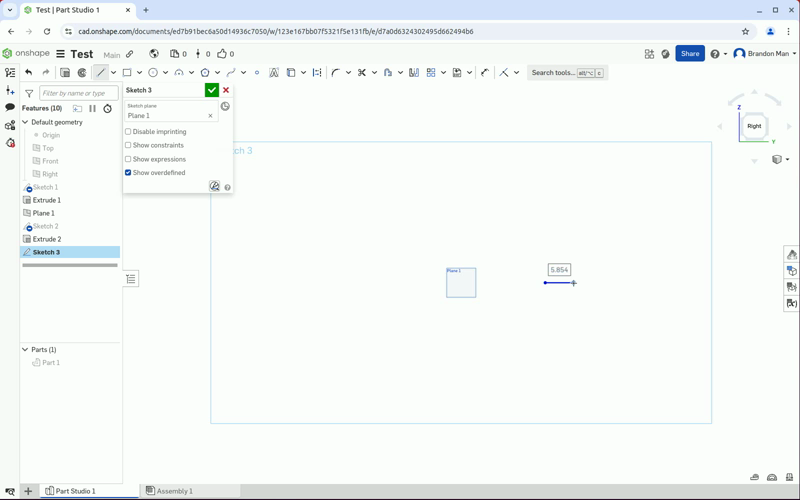
mouse_move(589, 282)
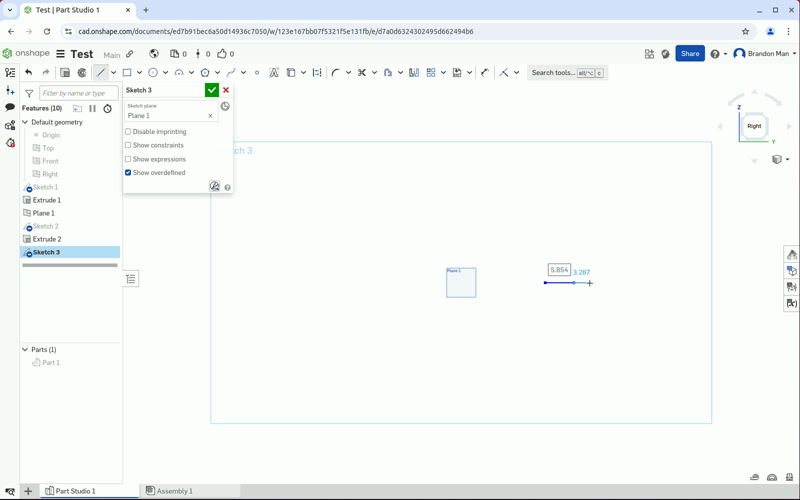
mouse_move(573, 226)
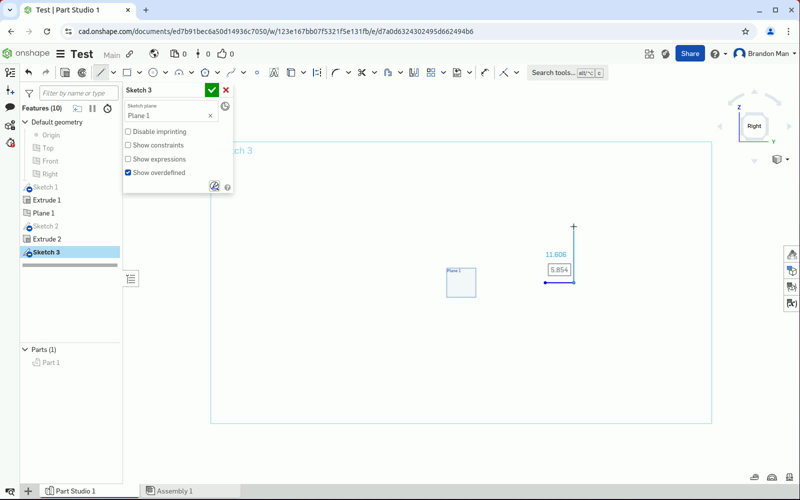
click(573, 226)
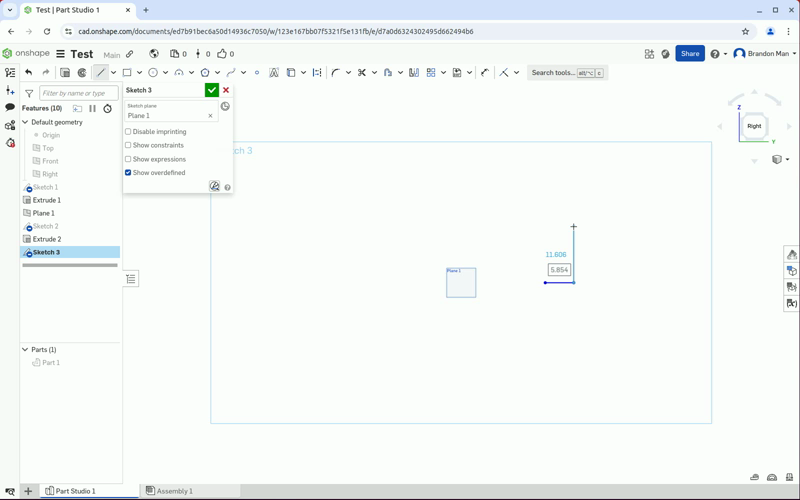
key_up(shift)
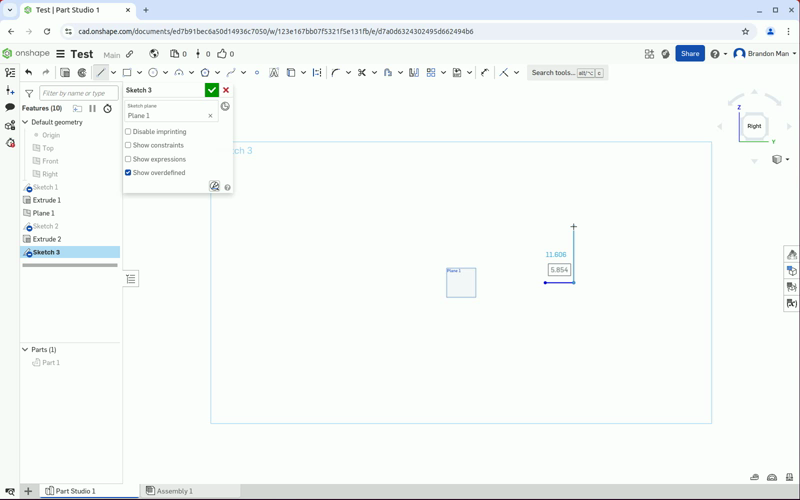
key_down(shift)
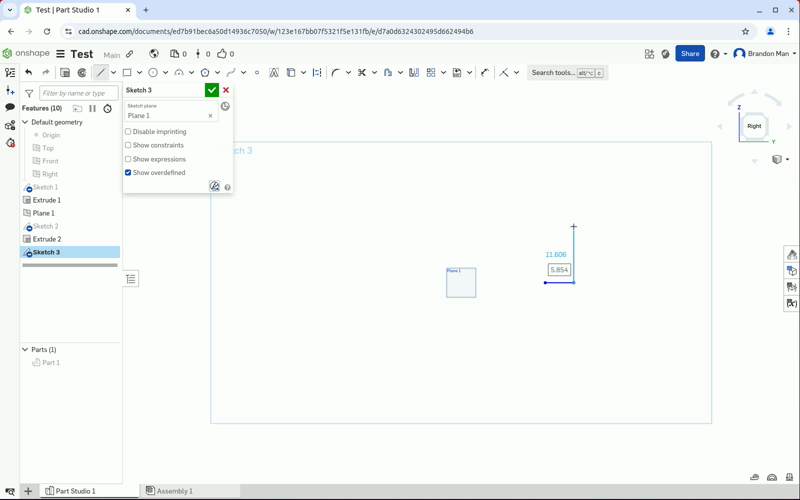
mouse_move(589, 226)
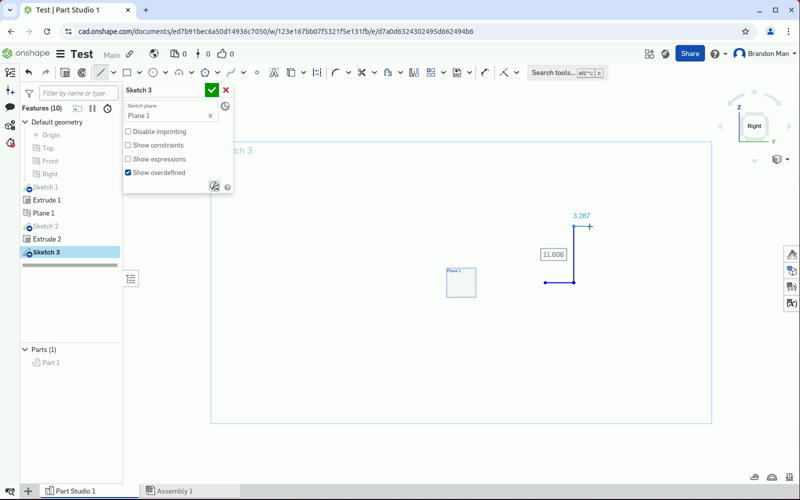
mouse_move(545, 226)
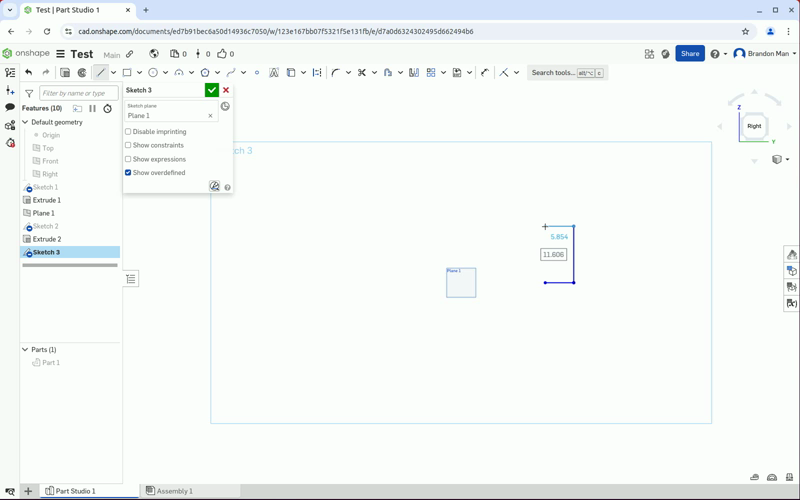
click(545, 226)
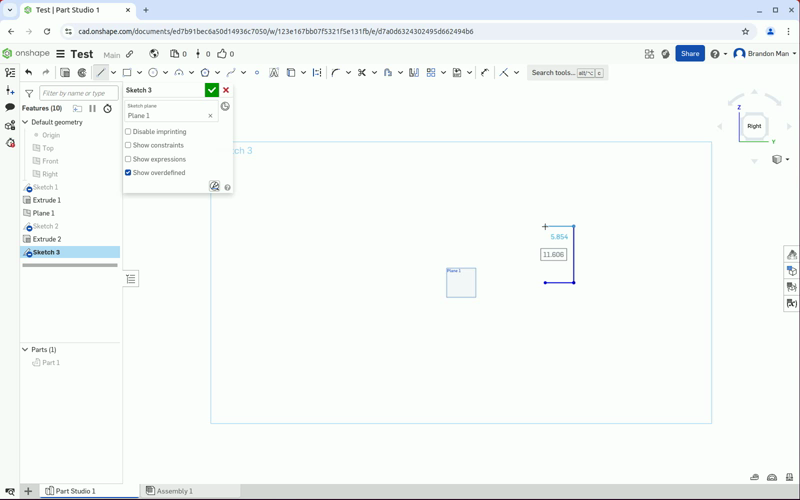
key_up(shift)
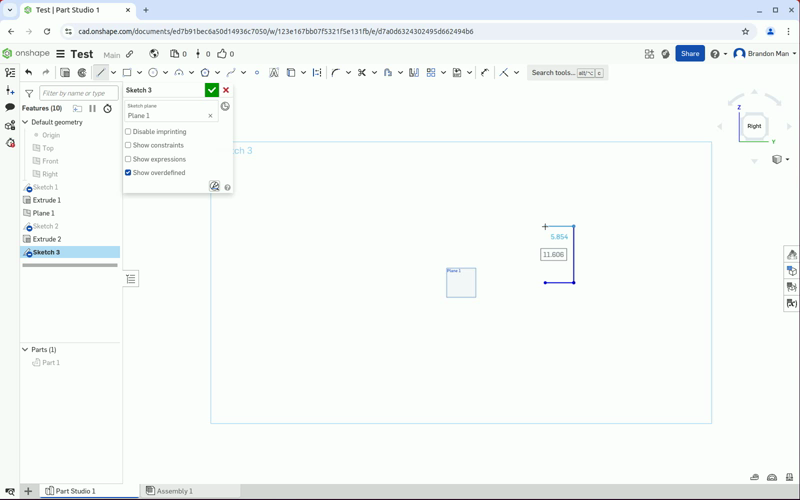
mouse_move(575, 226)
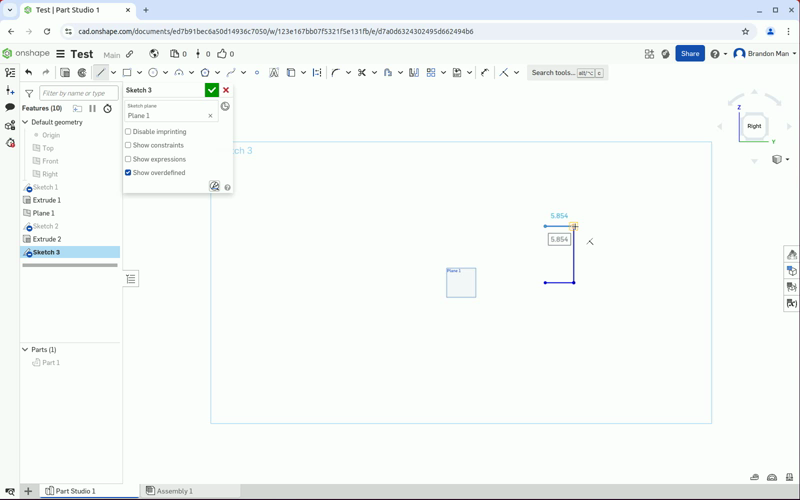
key_down(shift)
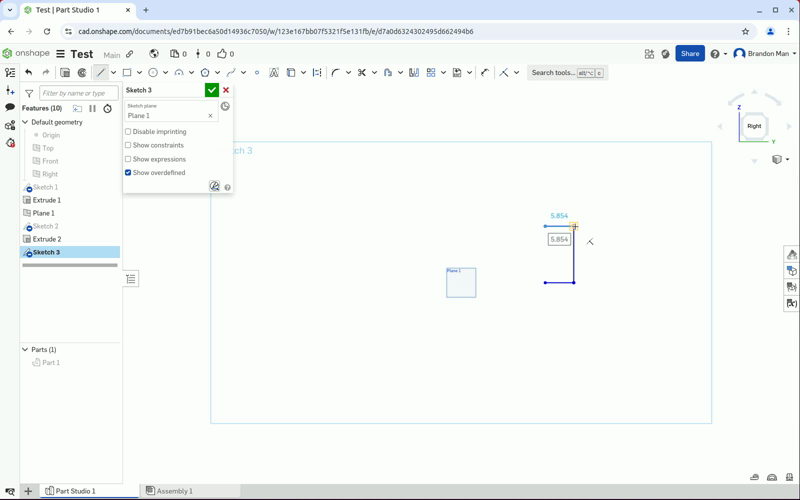
mouse_move(545, 282)
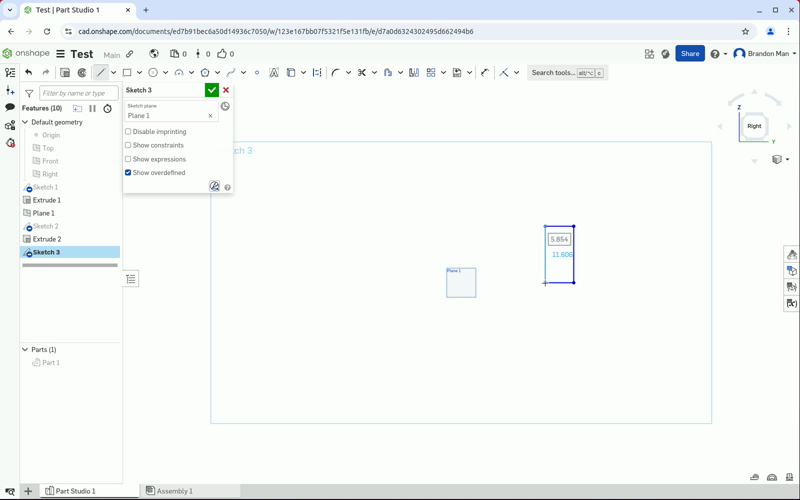
key_up(shift)
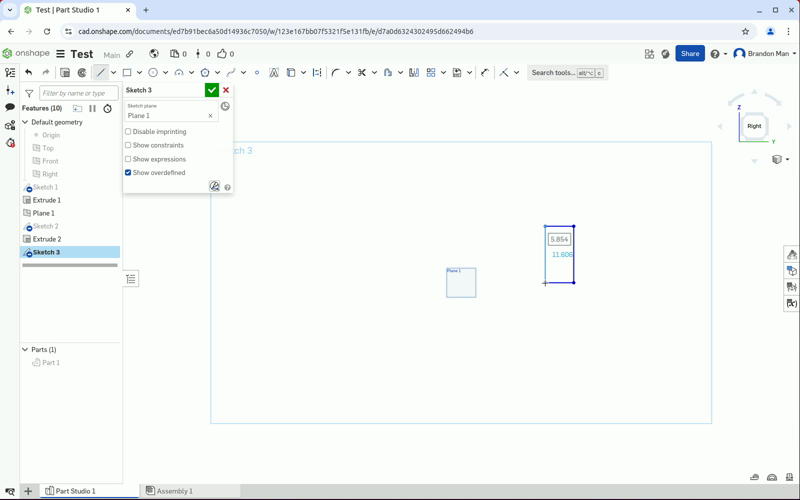
click(545, 282)
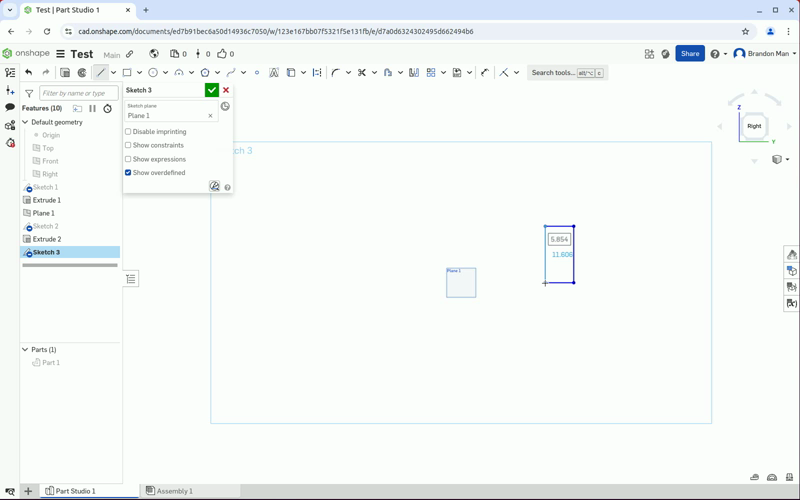
key(esc)
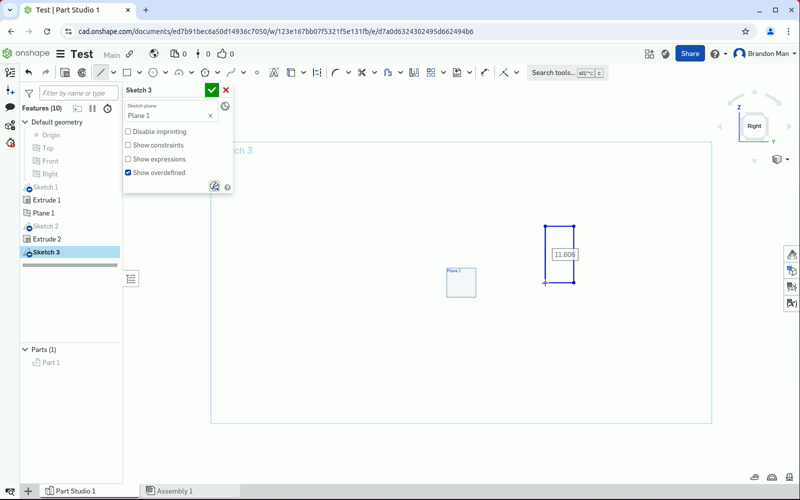
mouse_move(554, 235)
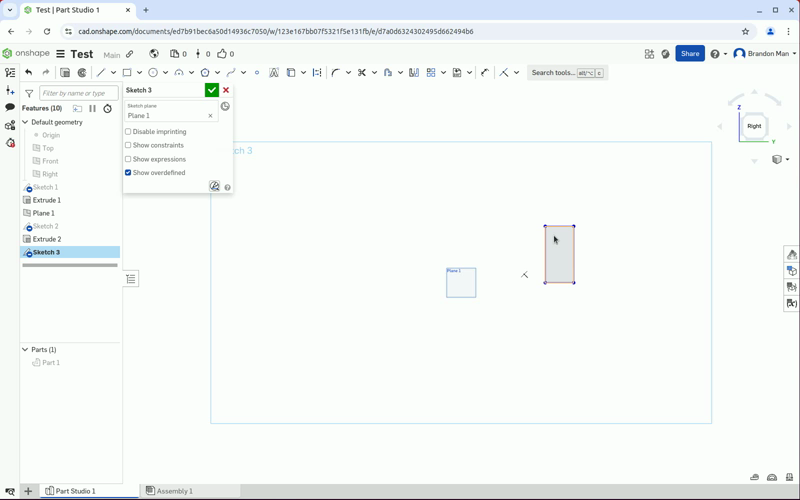
scroll(6)
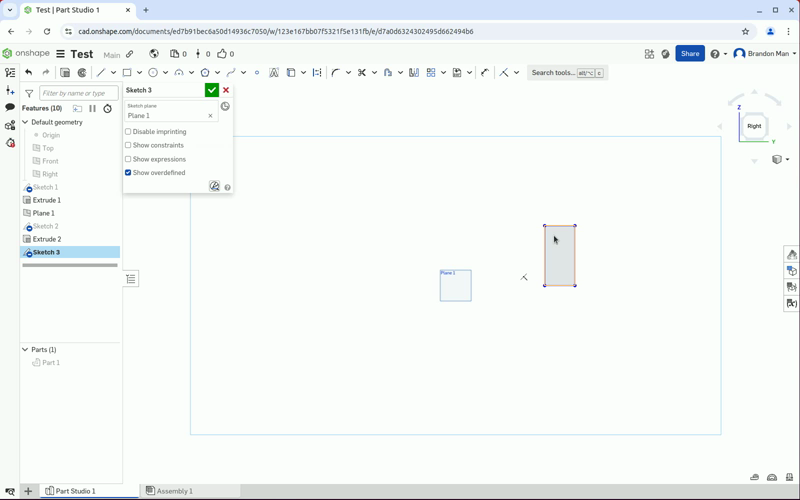
scroll(6)
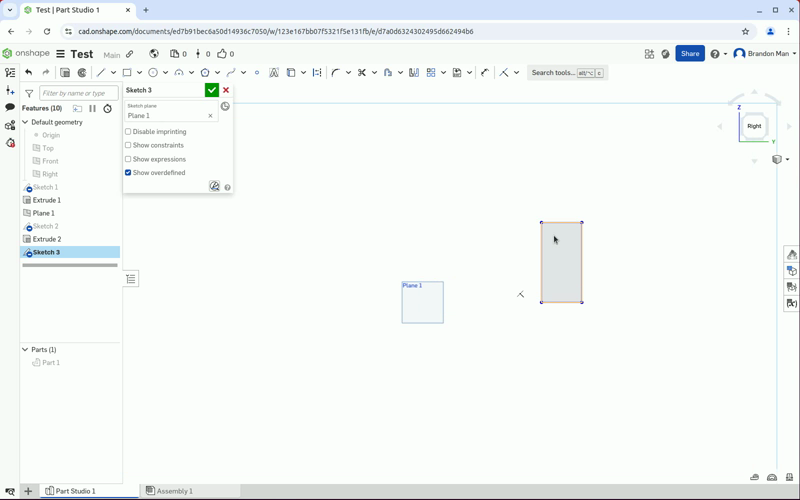
scroll(6)
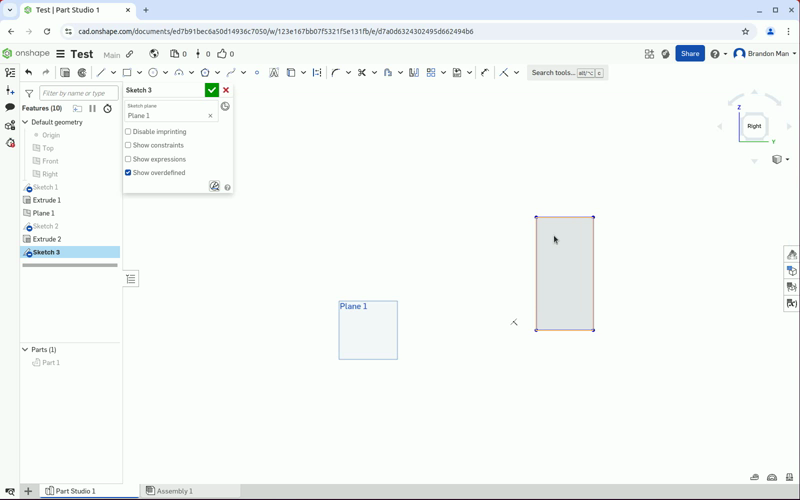
scroll(6)
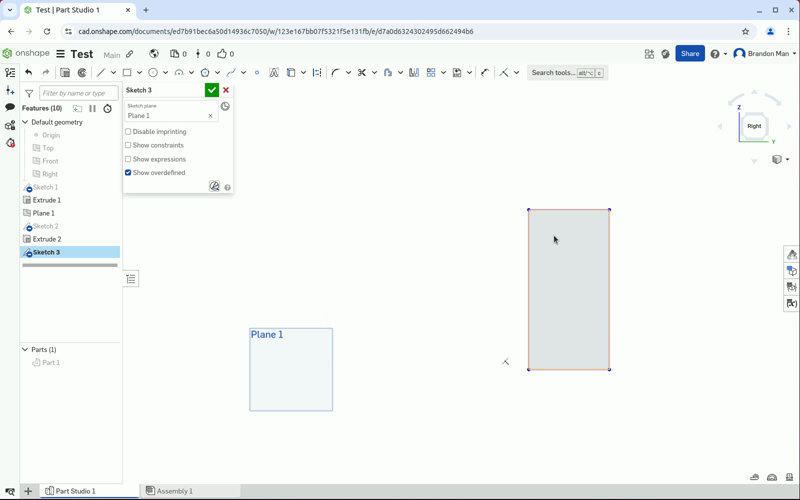
scroll(6)
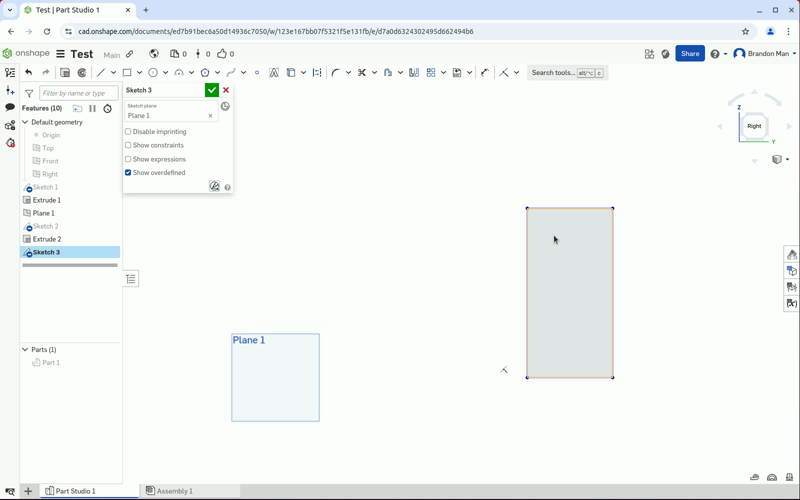
scroll(6)
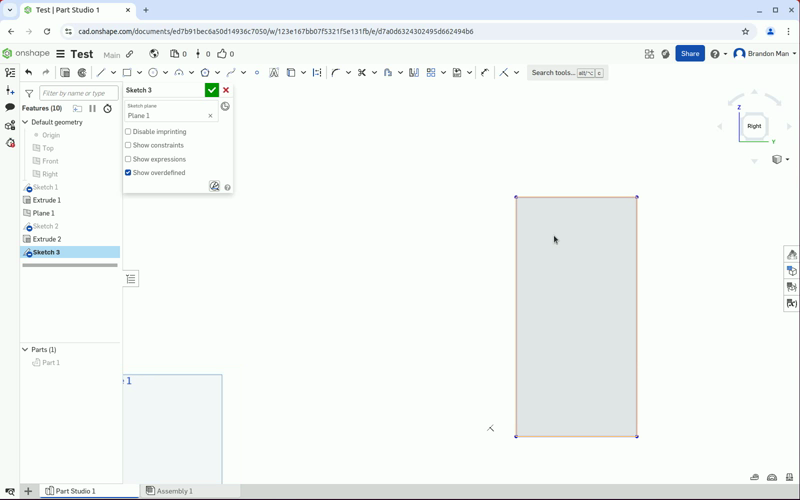
scroll(6)
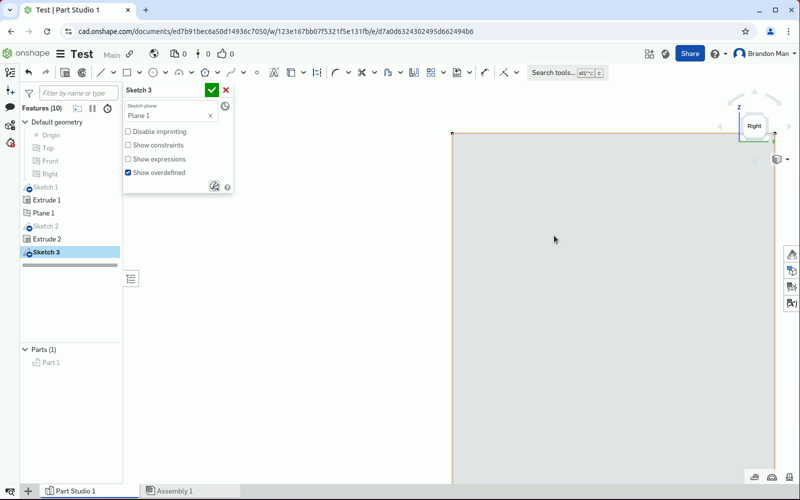
click(554, 235)
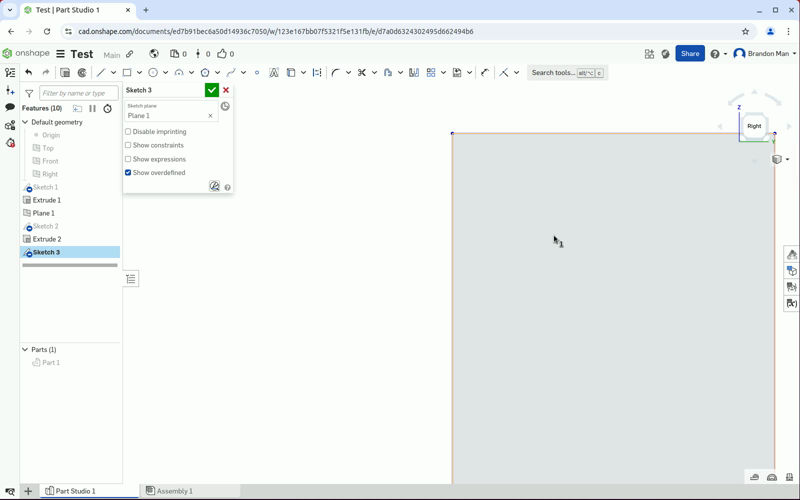
scroll(-6)
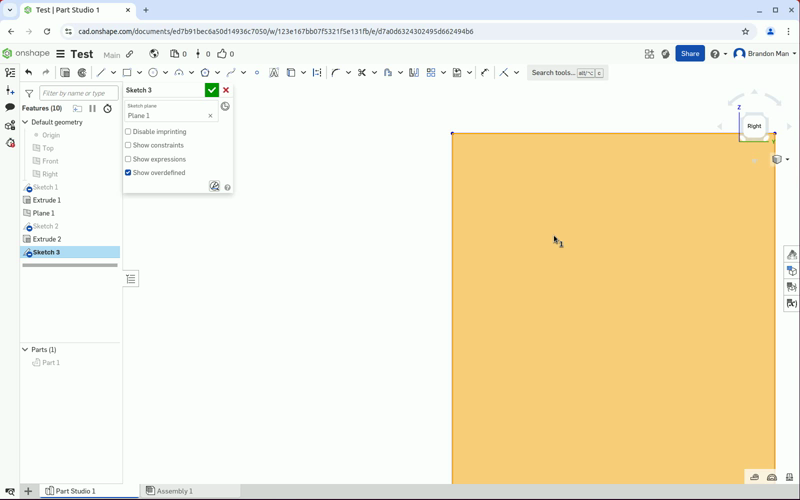
scroll(-6)
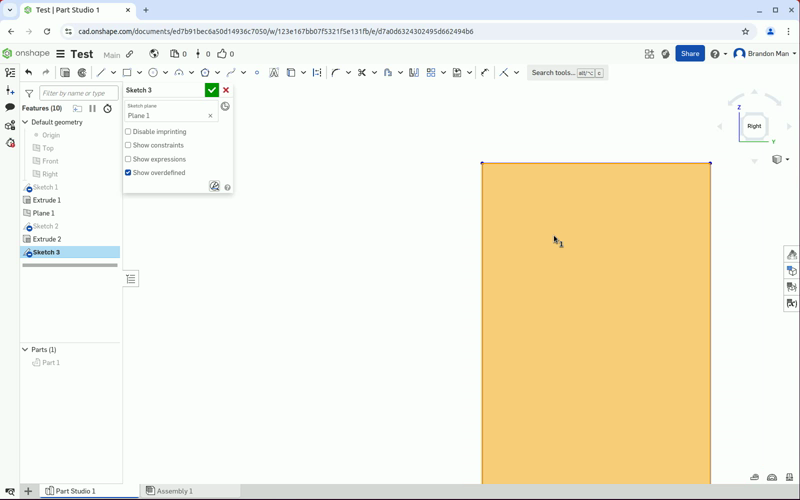
scroll(-6)
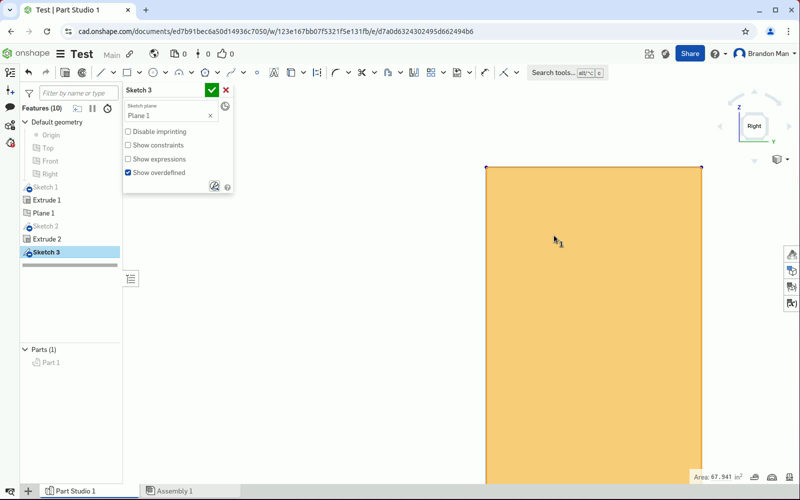
scroll(-6)
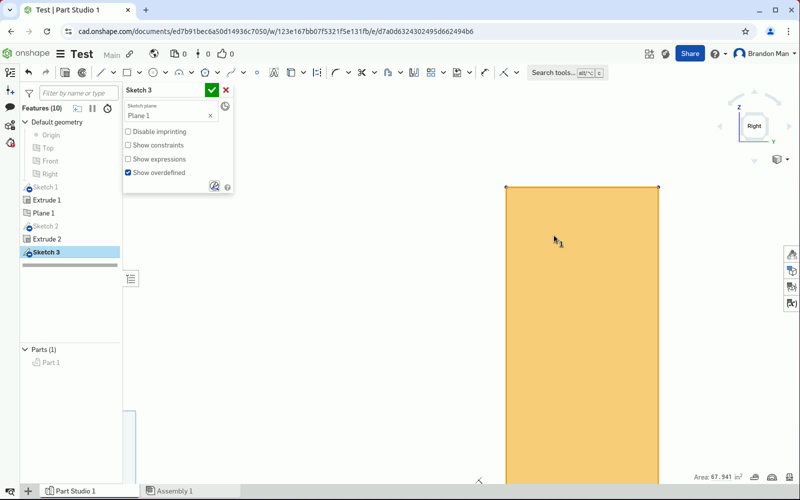
scroll(-6)
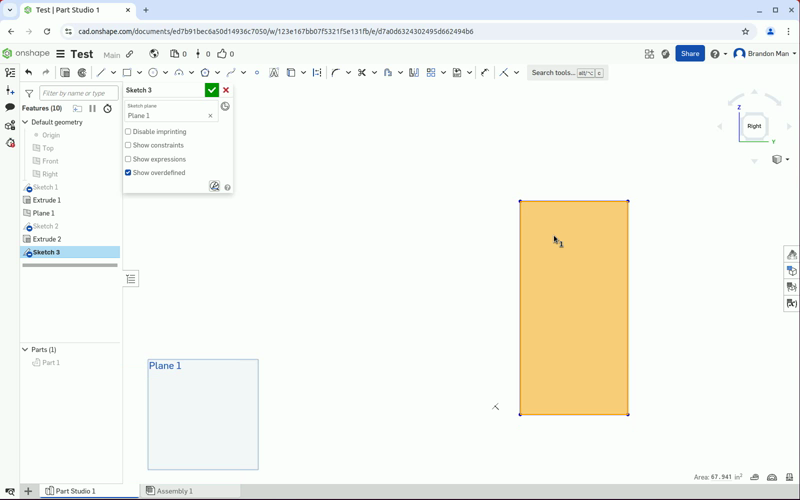
scroll(-6)
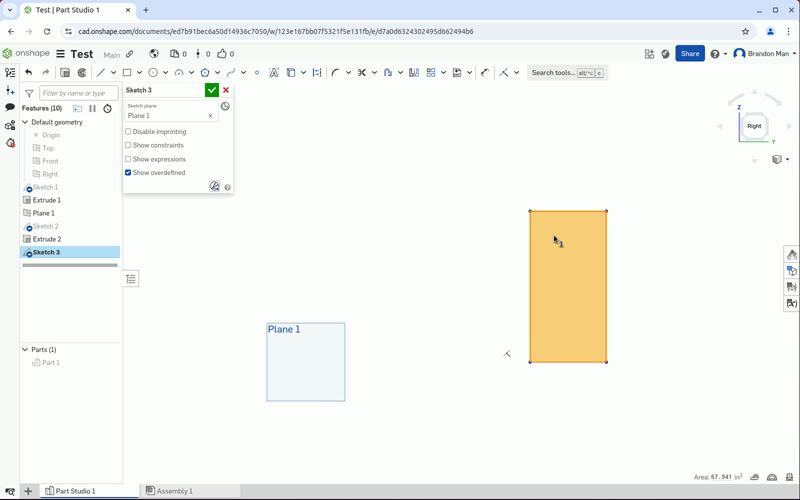
scroll(-6)
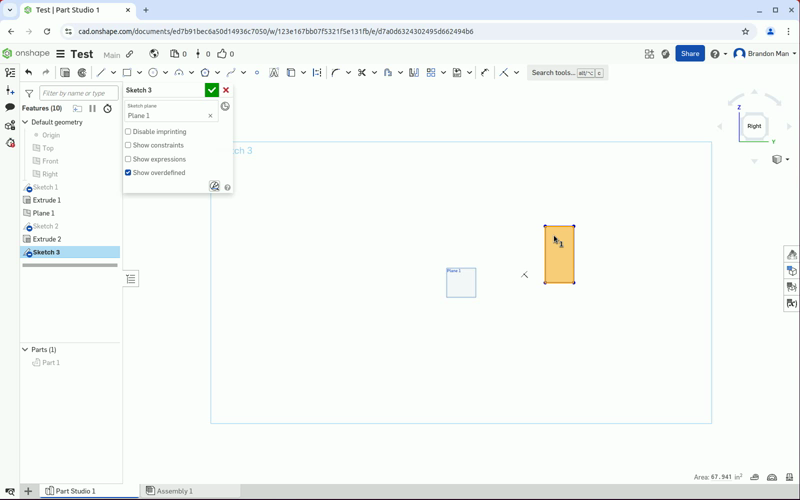
mouse_move(73, 352)
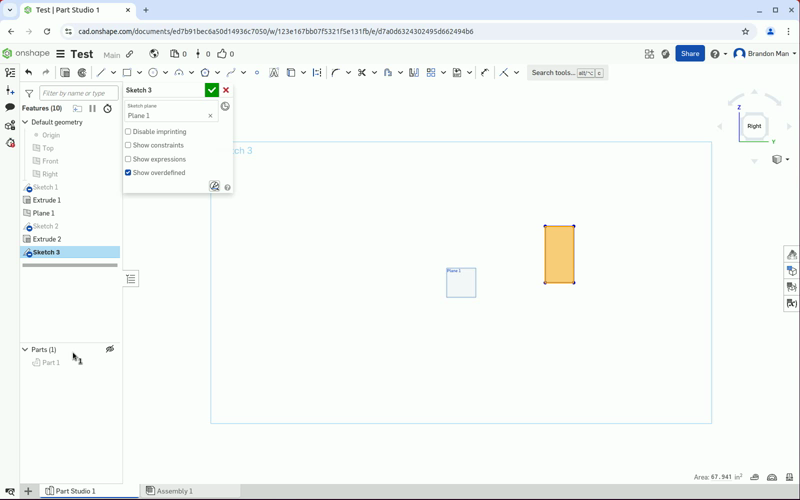
key(shift+y)
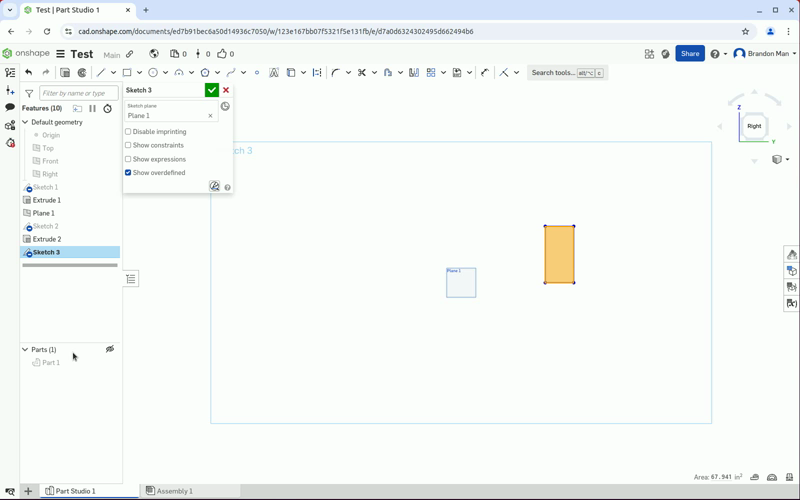
key(shift+e)
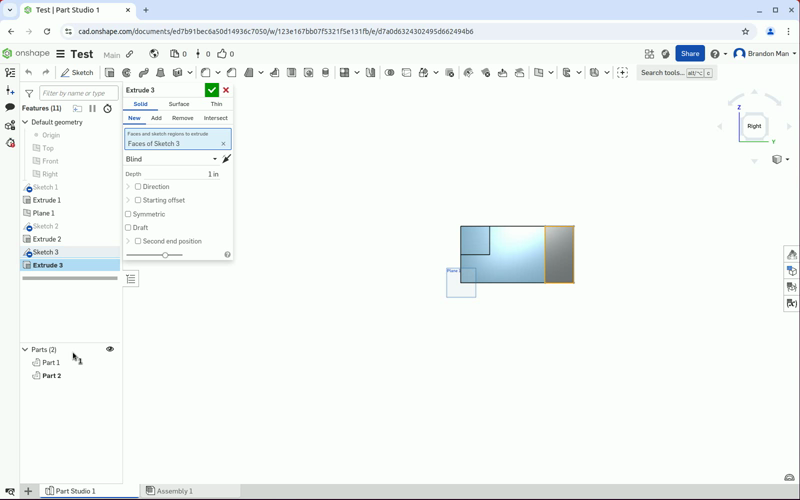
mouse_move(143, 106)
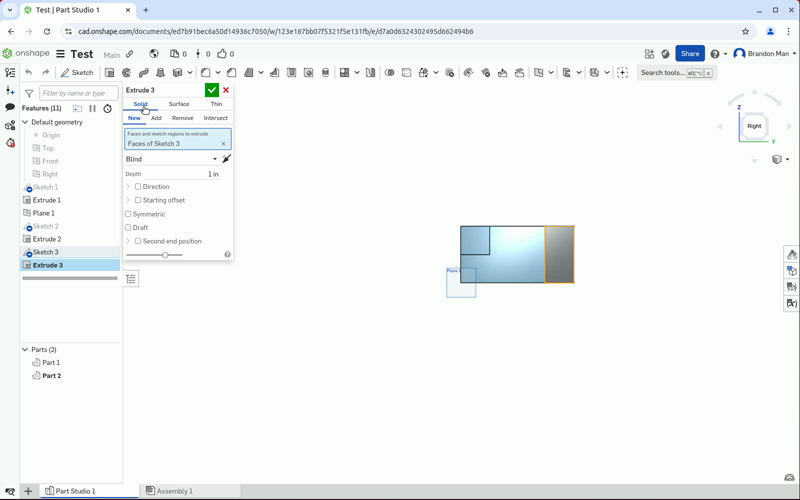
click(143, 106)
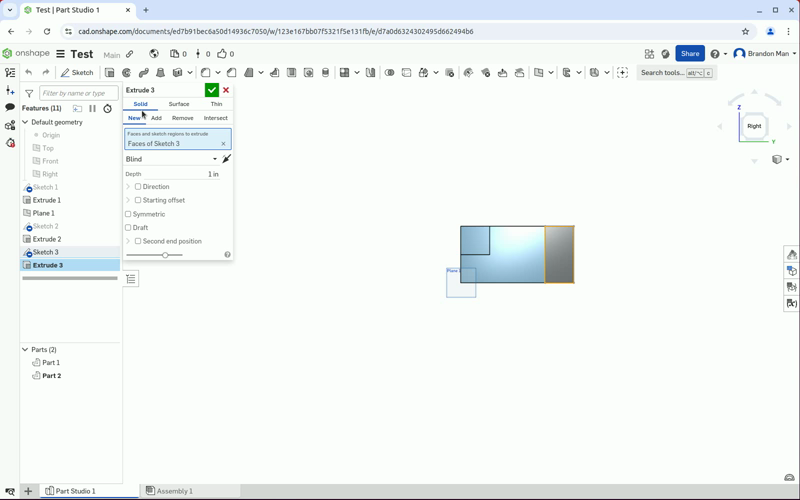
mouse_move(137, 120)
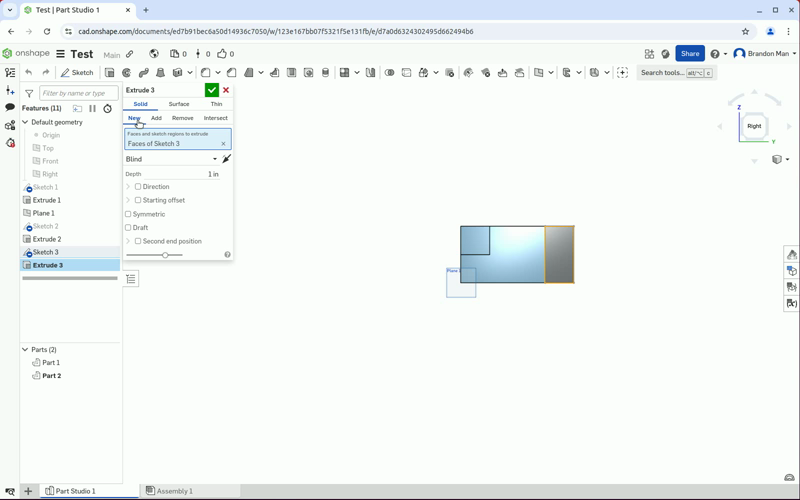
click(137, 120)
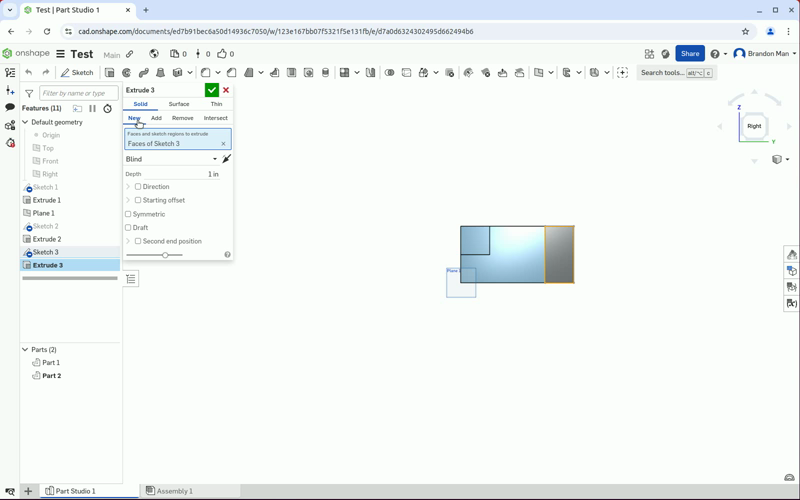
key(tab, 4)
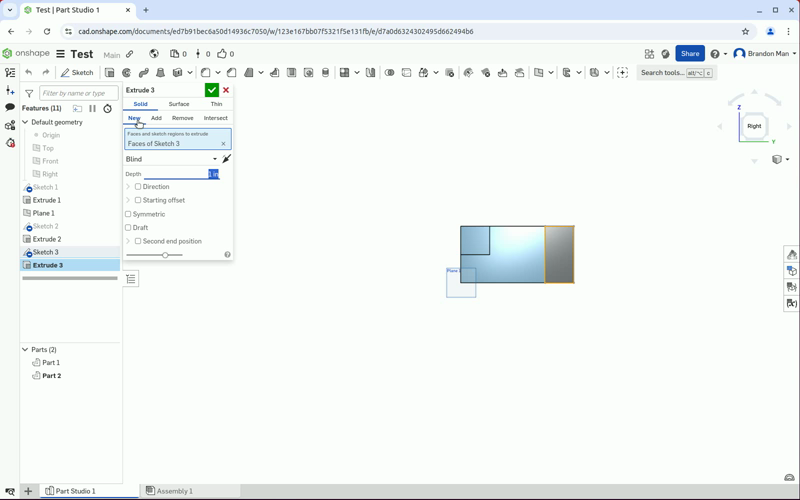
text(5.777)
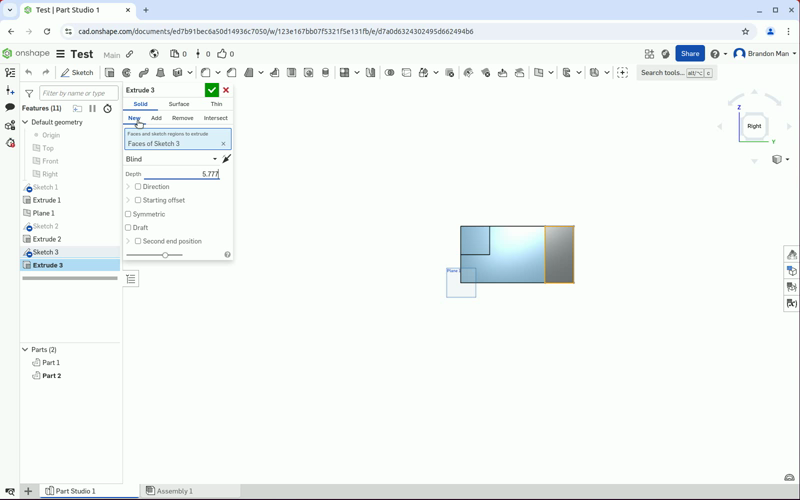
key(enter)
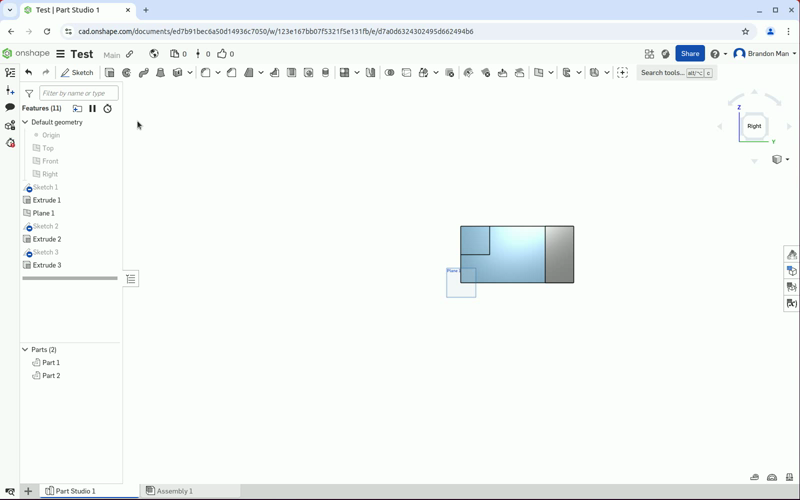
key(shift+h)
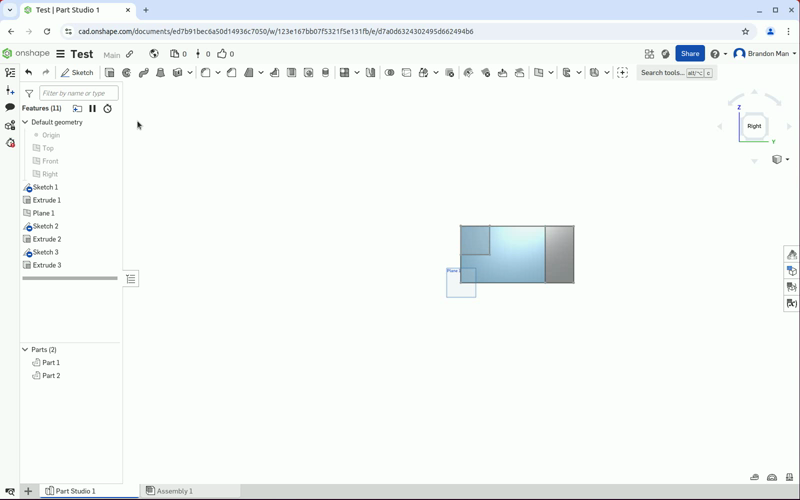
key(shift+h)
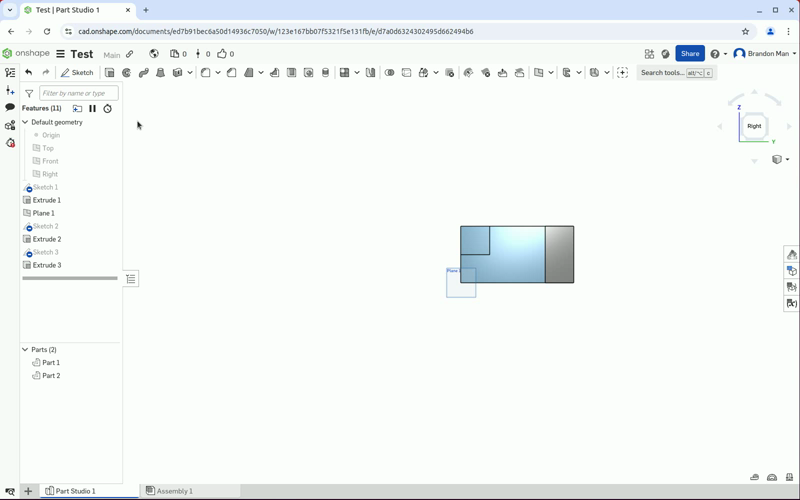
mouse_move(73, 189)
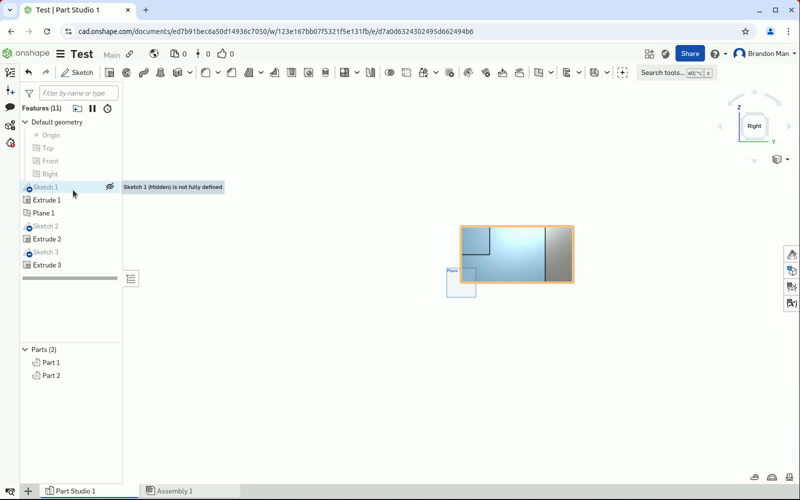
click(73, 189)
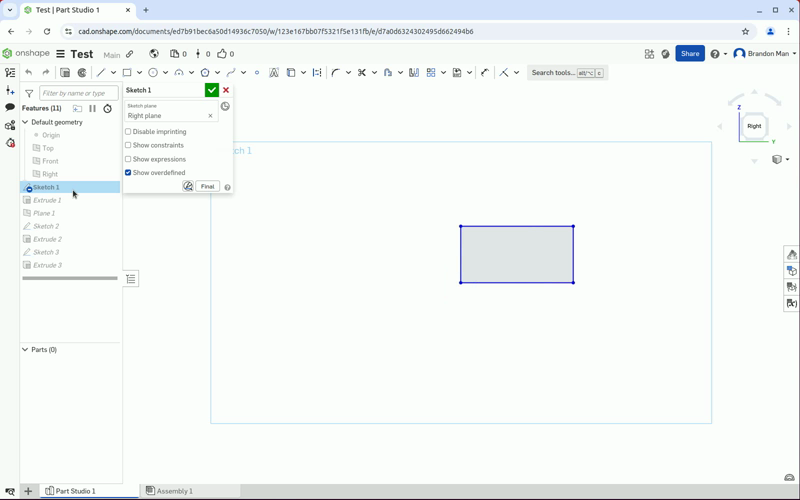
mouse_move(229, 92)
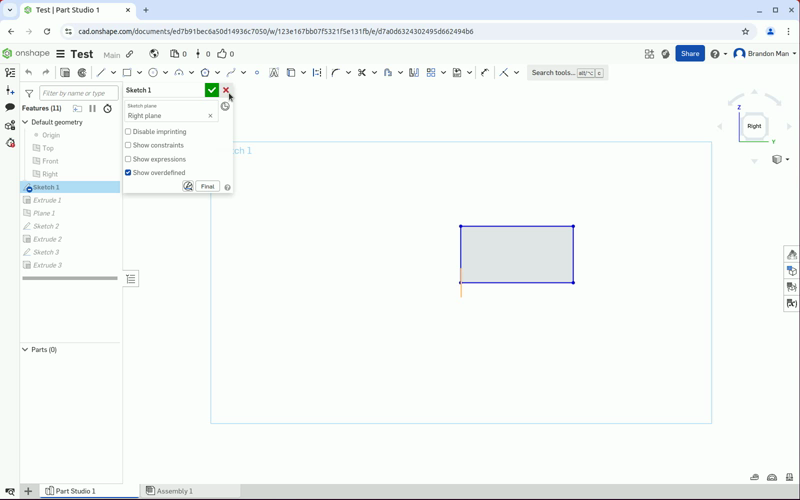
click(229, 92)
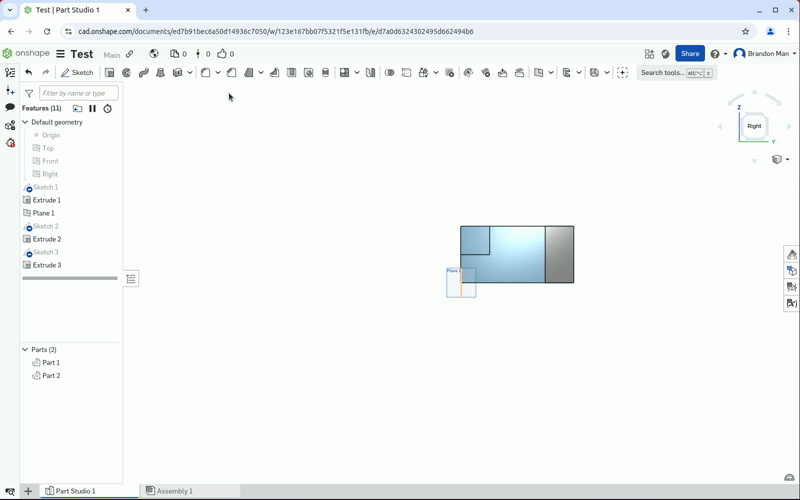
mouse_move(541, 75)
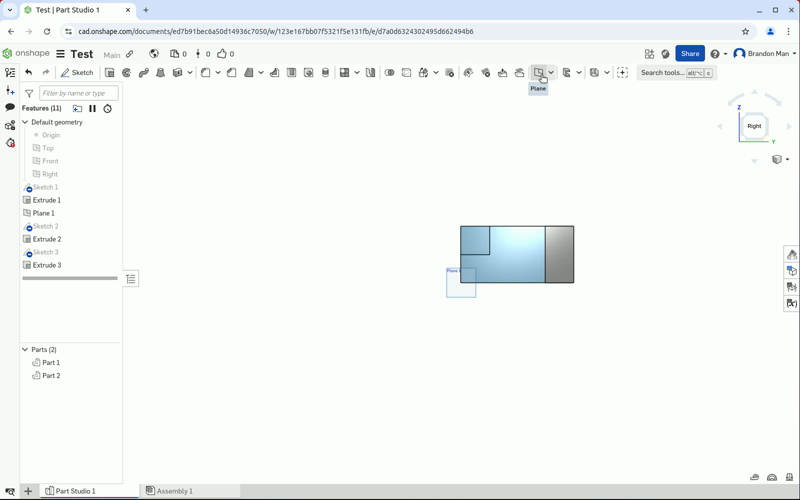
click(541, 75)
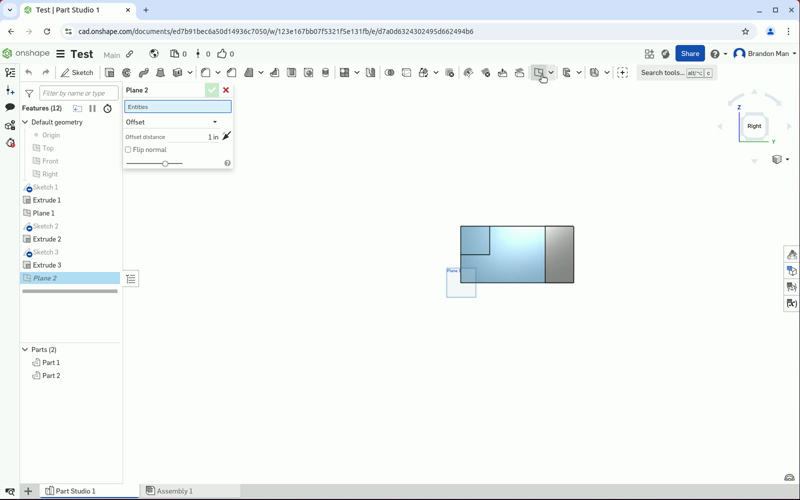
mouse_move(73, 176)
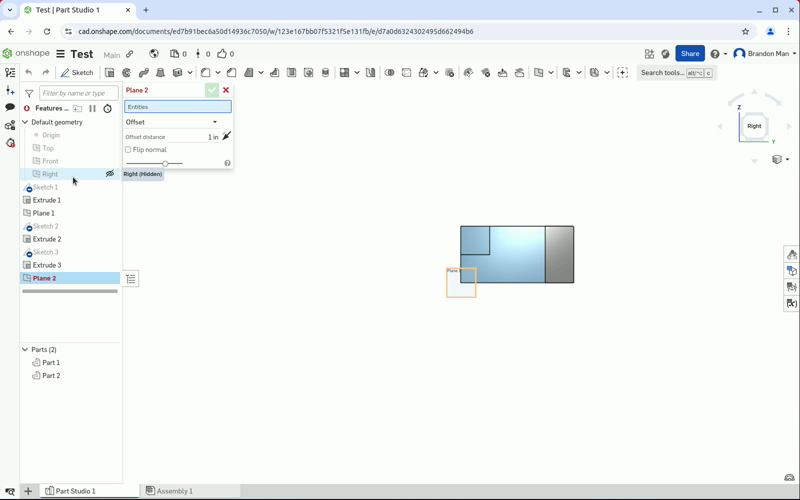
click(73, 176)
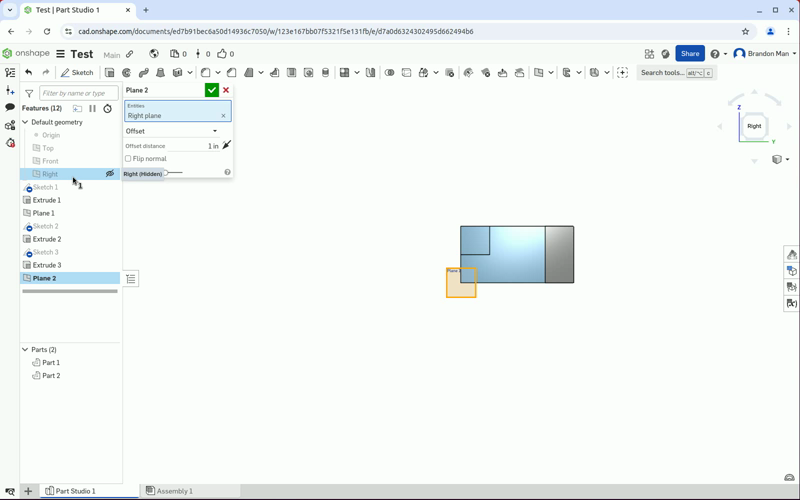
key(tab, 2)
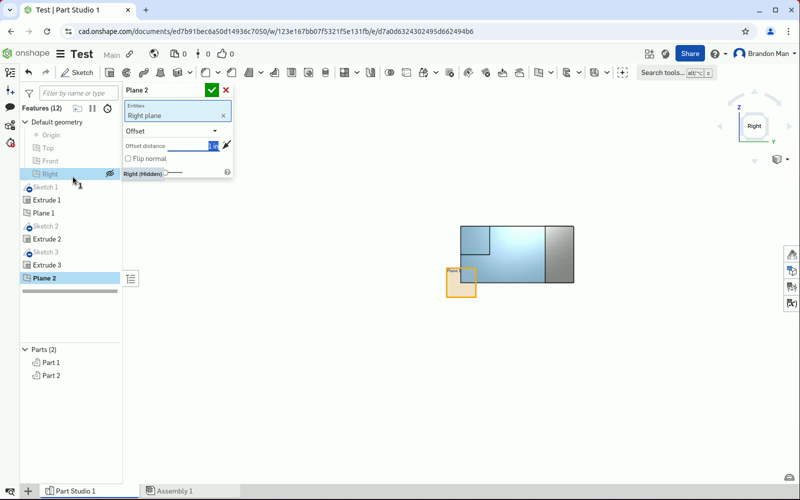
text(11.554)
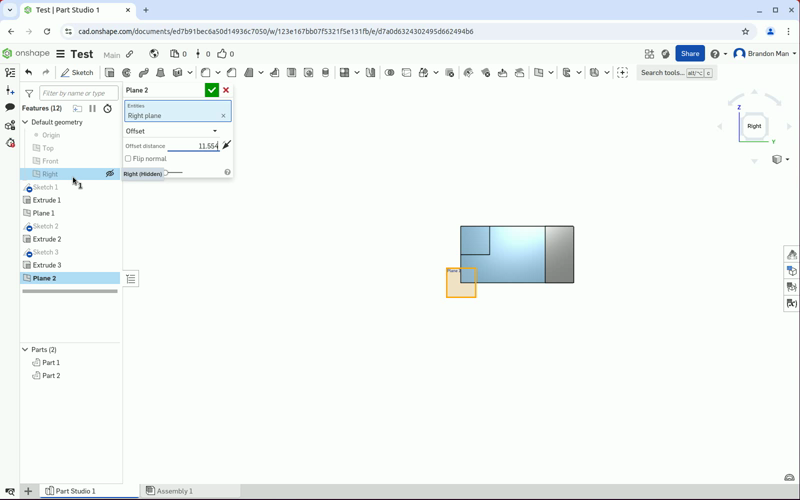
key(enter, 2)
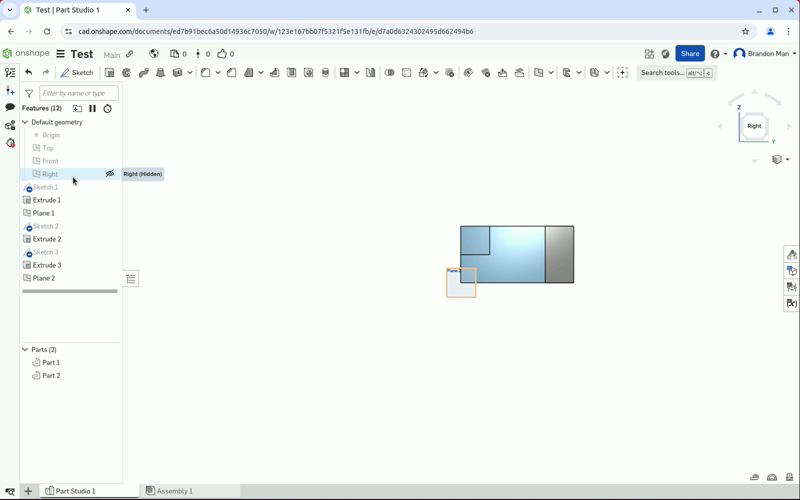
key(shift+s)
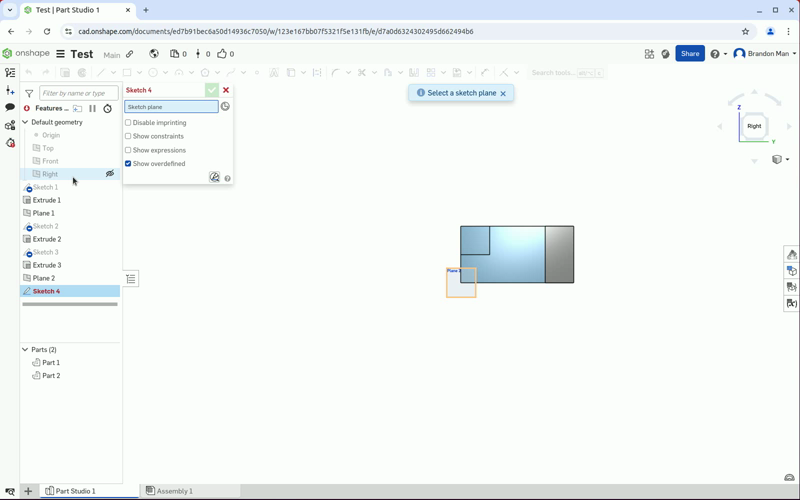
mouse_move(73, 280)
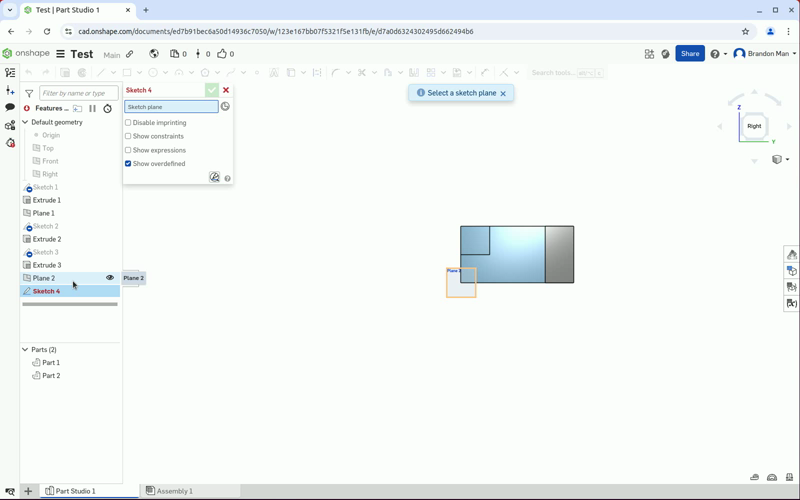
click(73, 280)
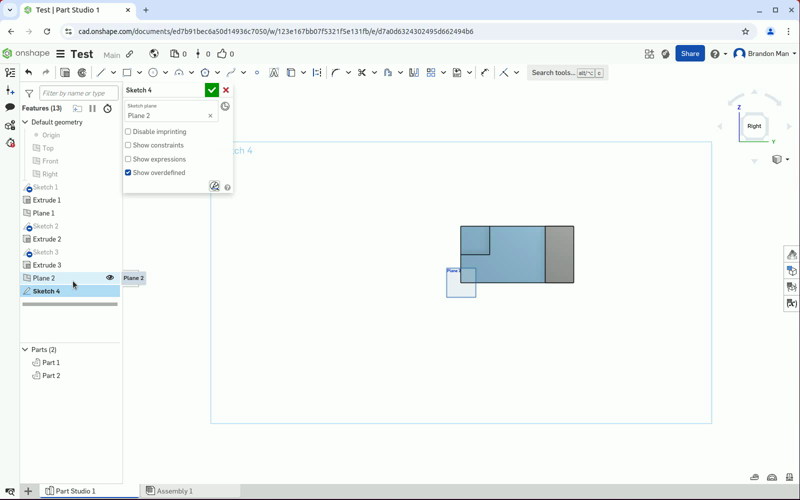
mouse_move(73, 352)
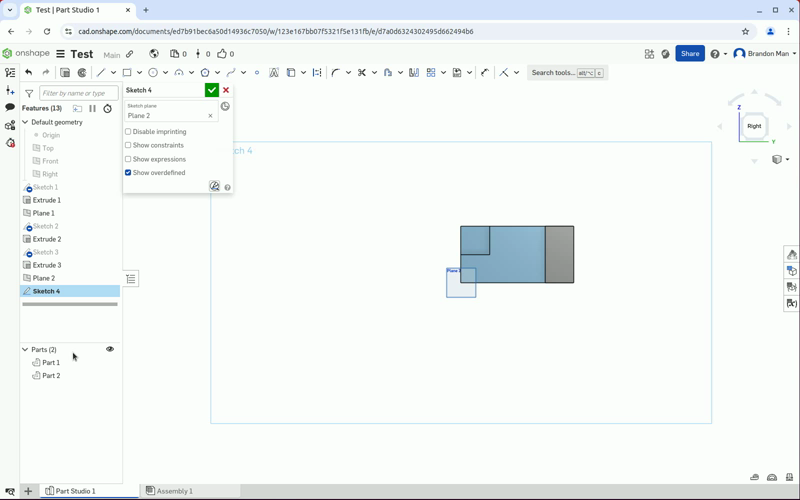
key(y)
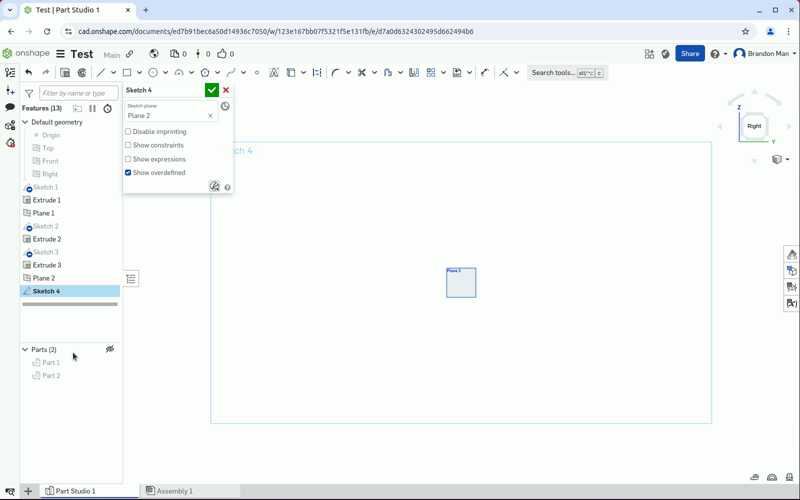
key(l)
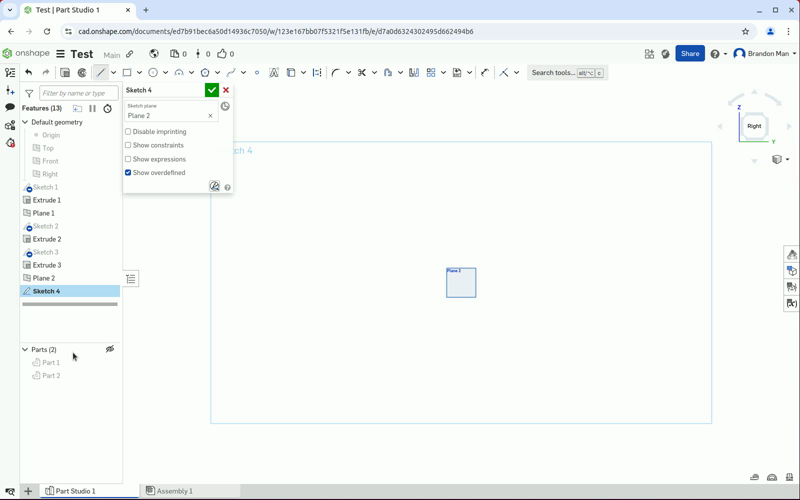
key_down(shift)
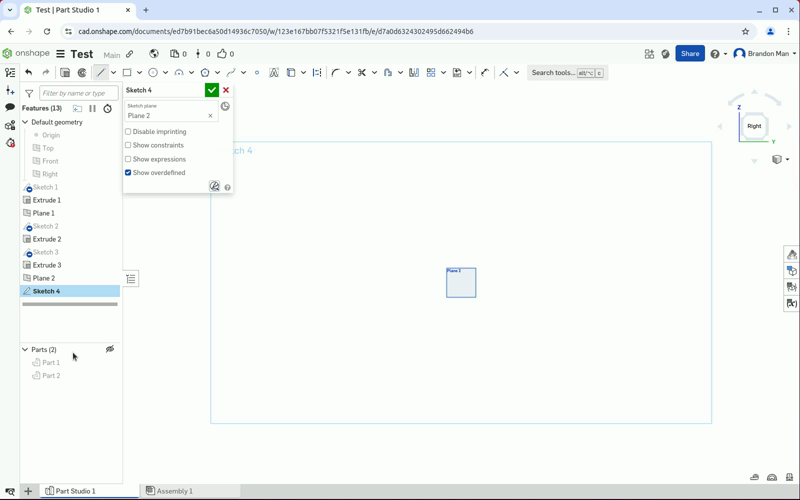
mouse_move(545, 254)
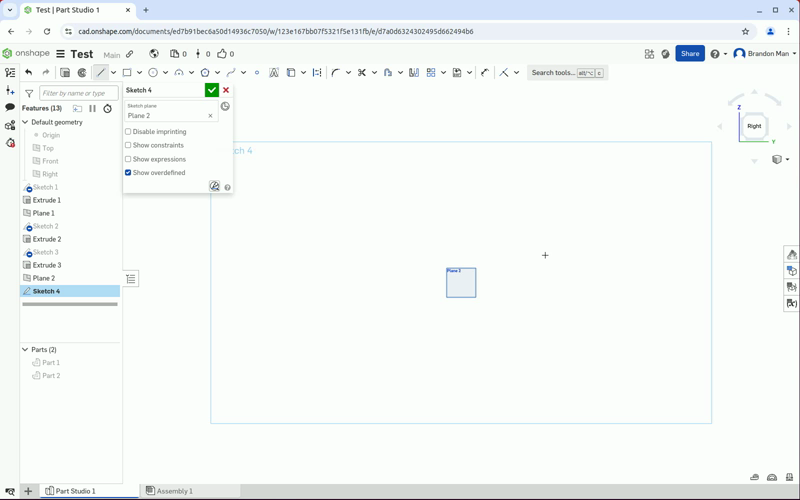
click(545, 254)
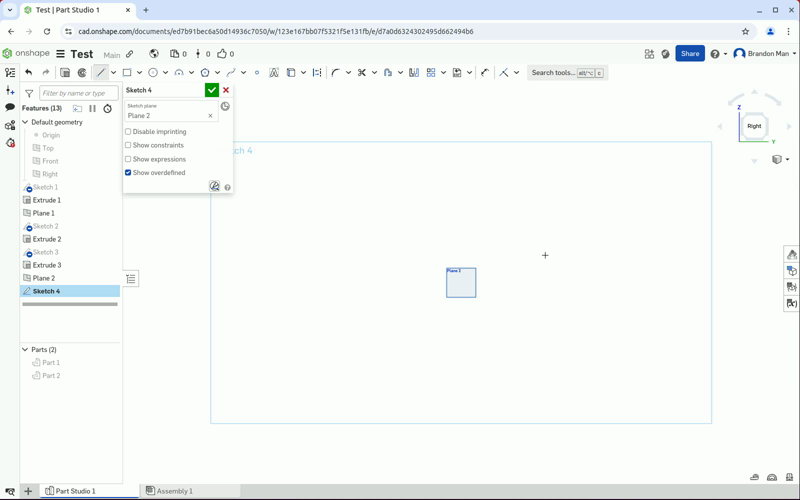
key_up(shift)
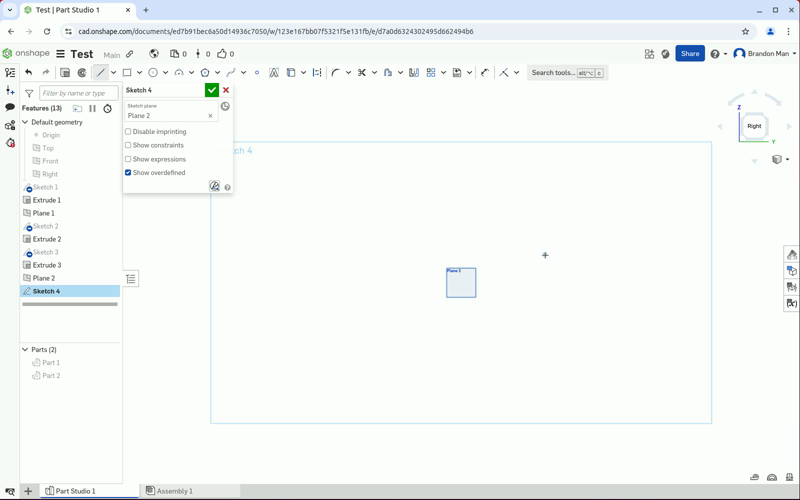
key_down(shift)
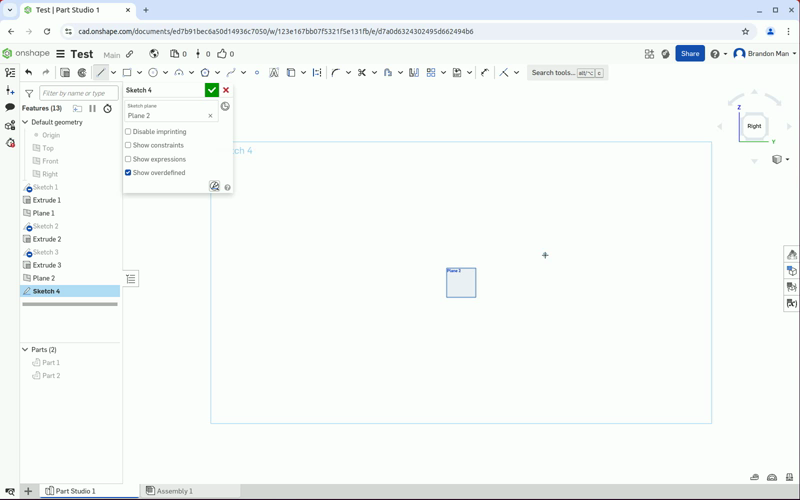
mouse_move(575, 254)
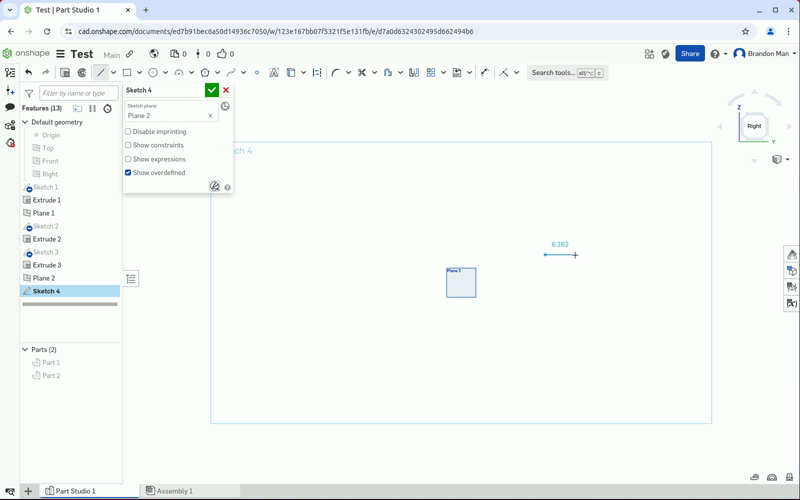
mouse_move(574, 254)
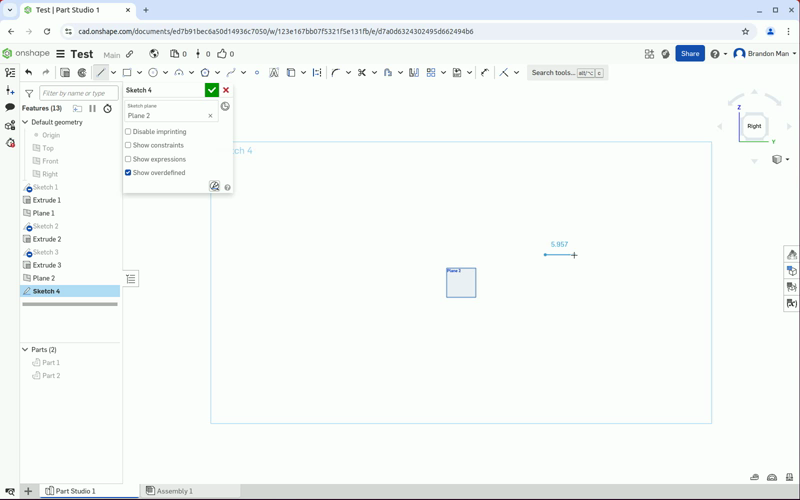
click(574, 254)
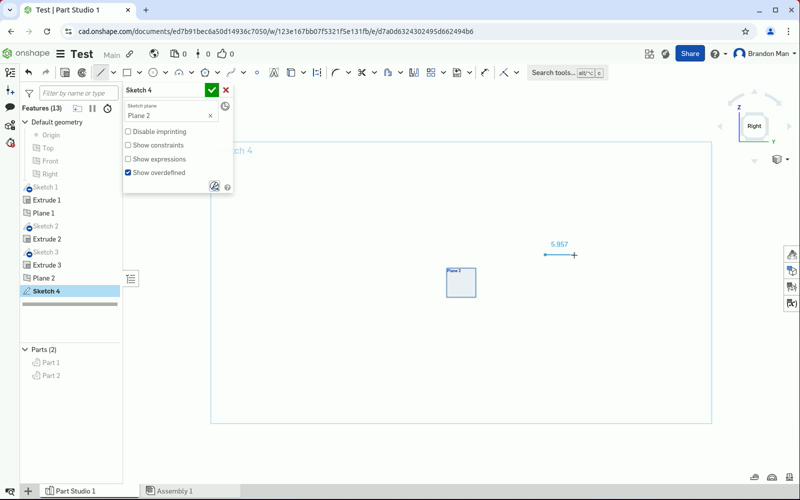
key_up(shift)
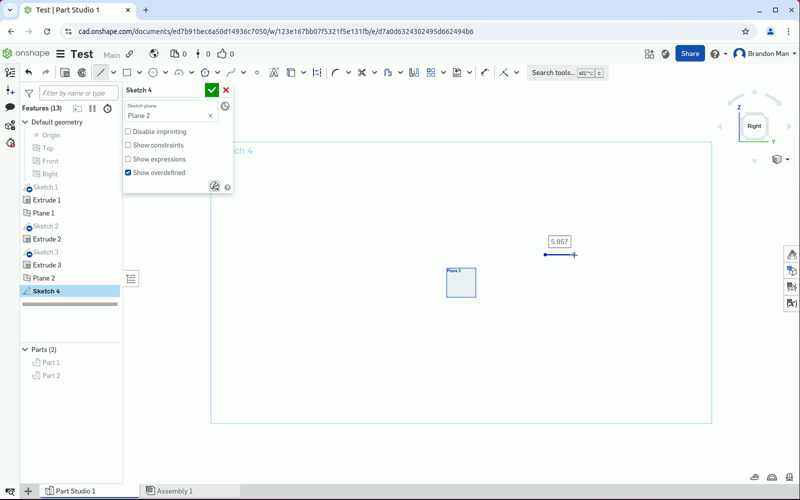
key_down(shift)
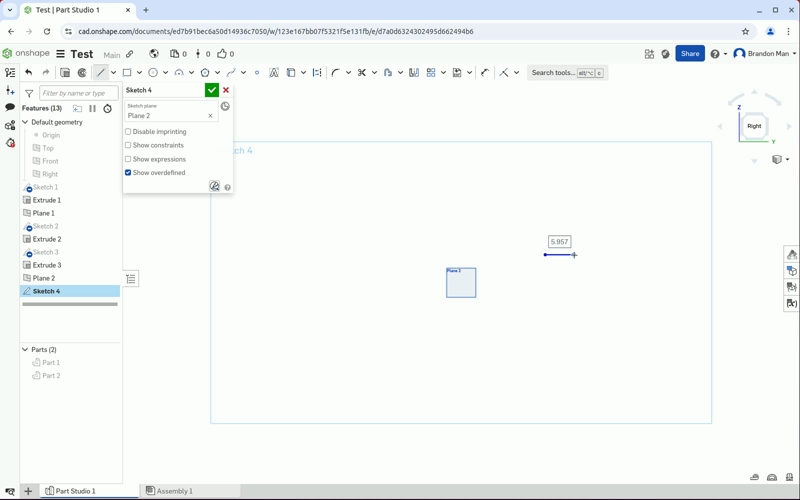
mouse_move(589, 254)
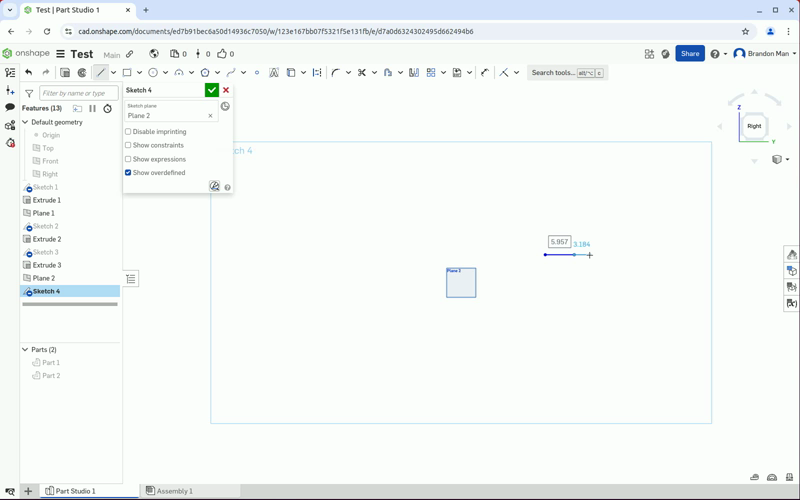
mouse_move(574, 225)
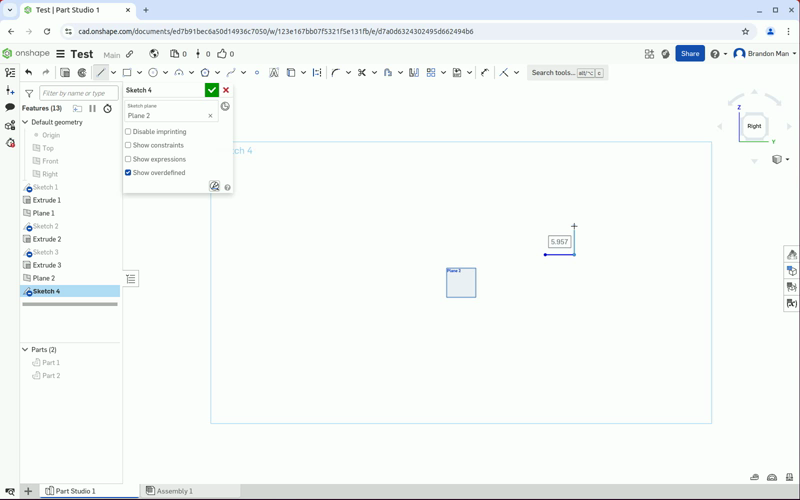
click(574, 225)
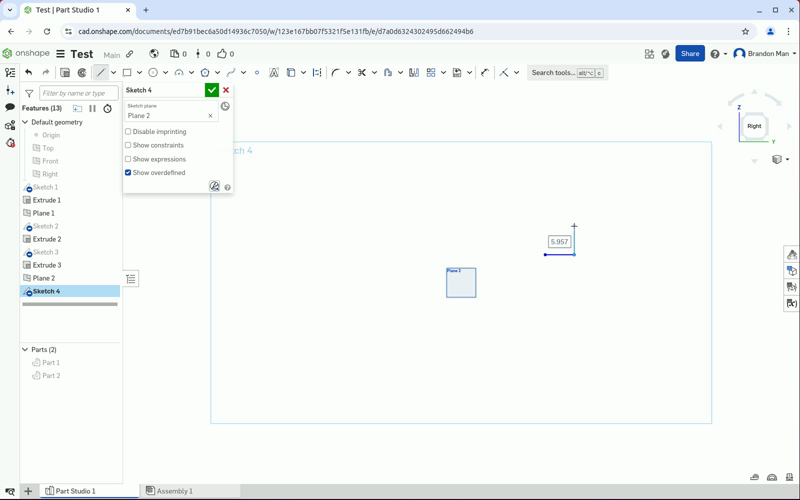
key_up(shift)
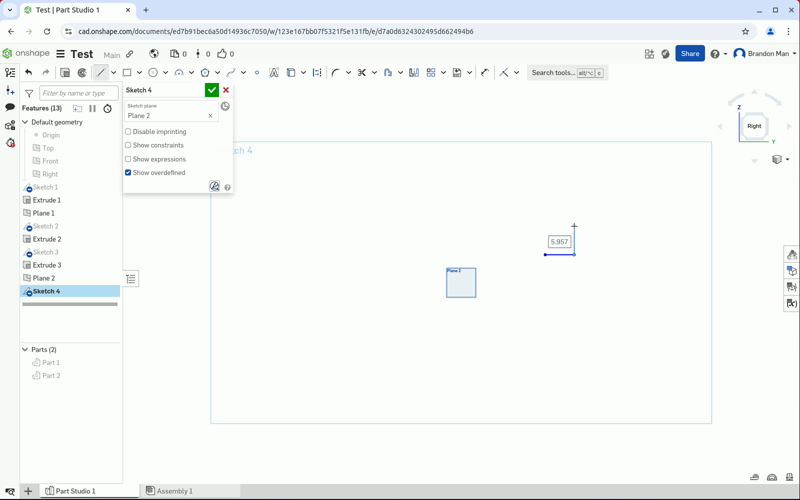
key_down(shift)
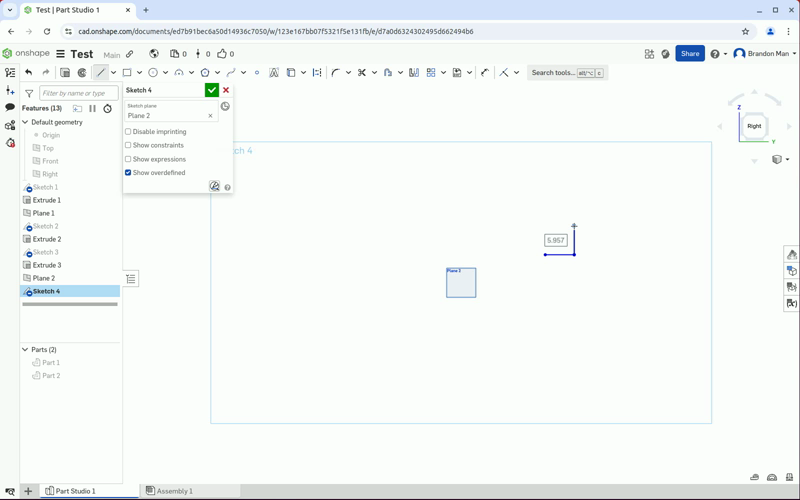
mouse_move(589, 225)
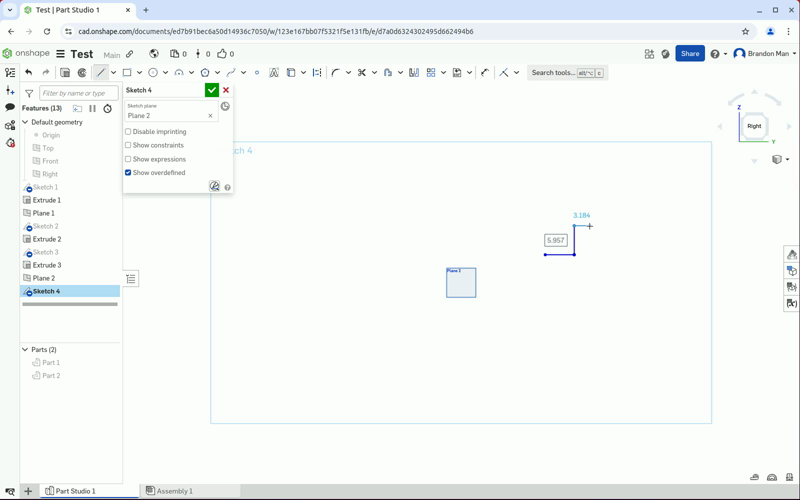
mouse_move(545, 225)
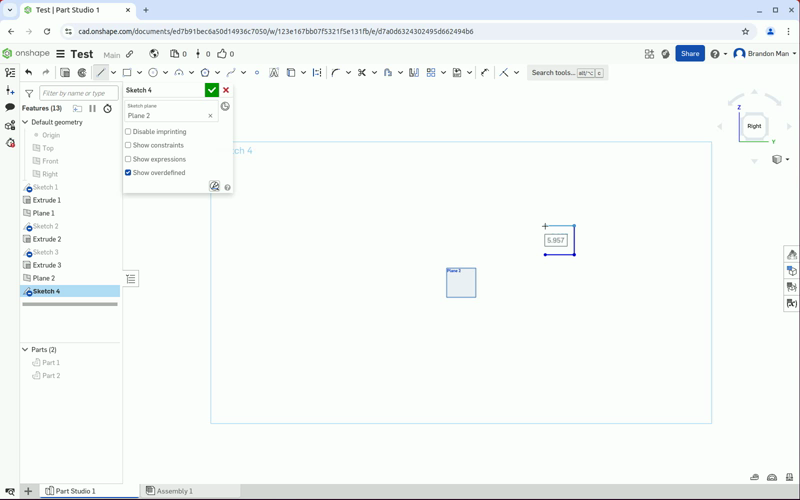
click(545, 225)
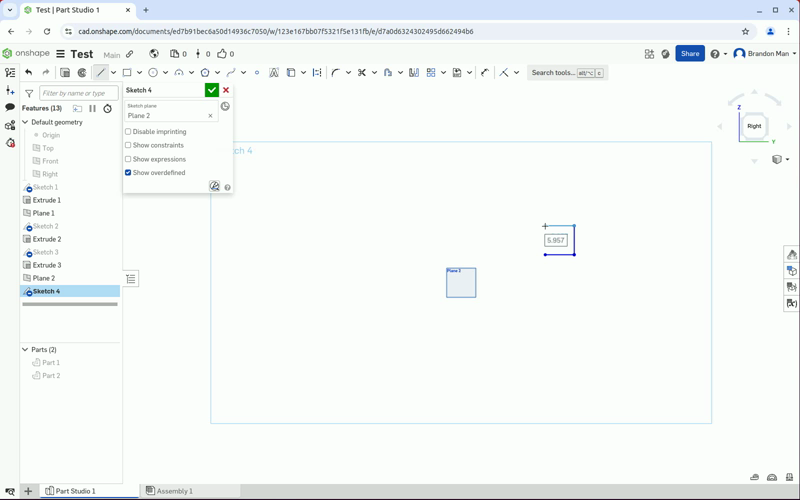
key_up(shift)
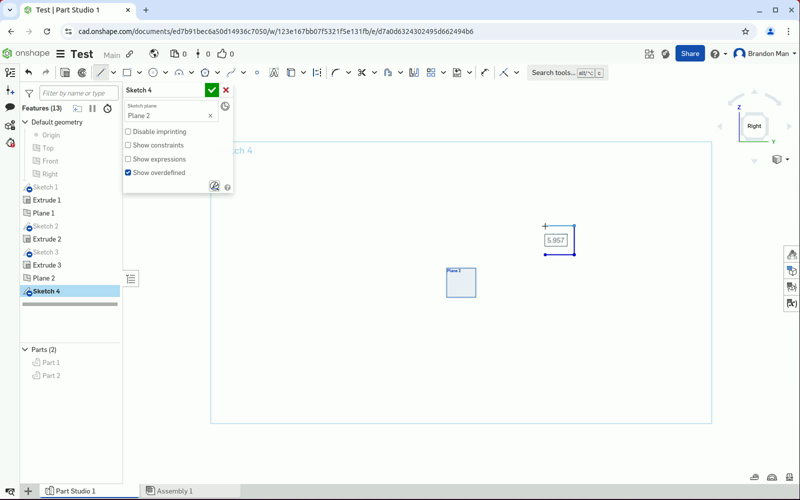
mouse_move(575, 225)
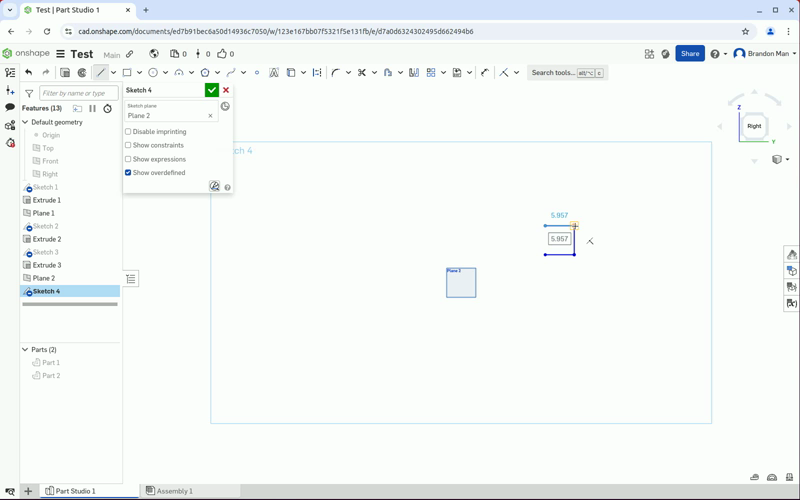
key_down(shift)
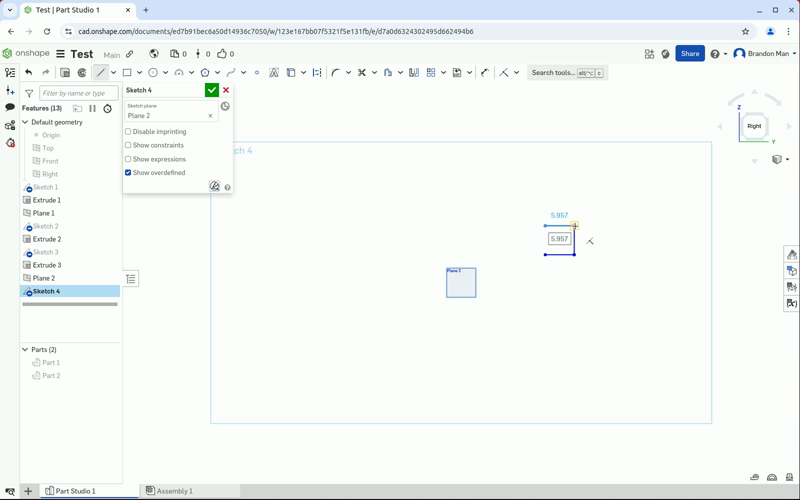
mouse_move(545, 254)
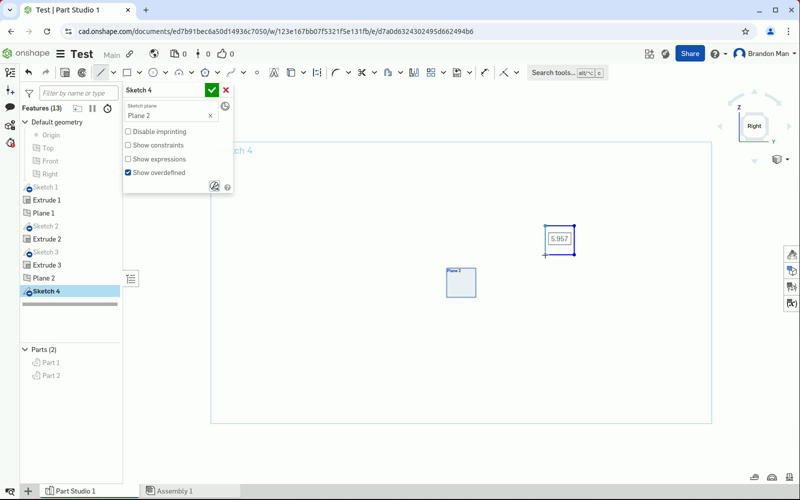
key_up(shift)
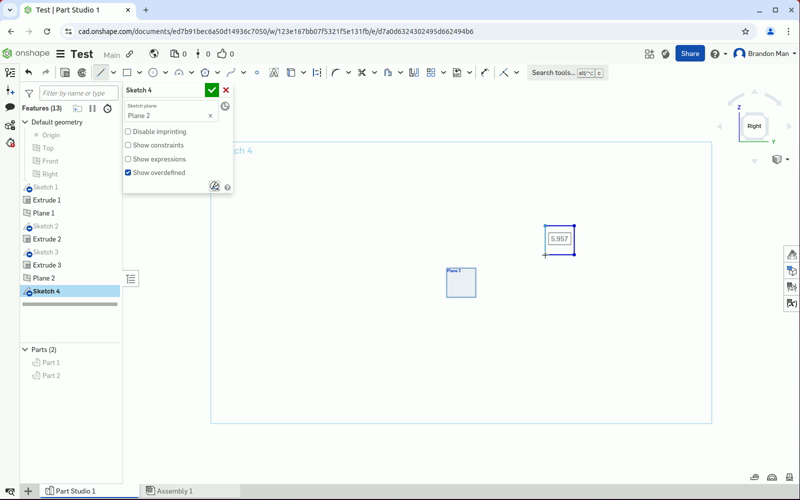
click(545, 254)
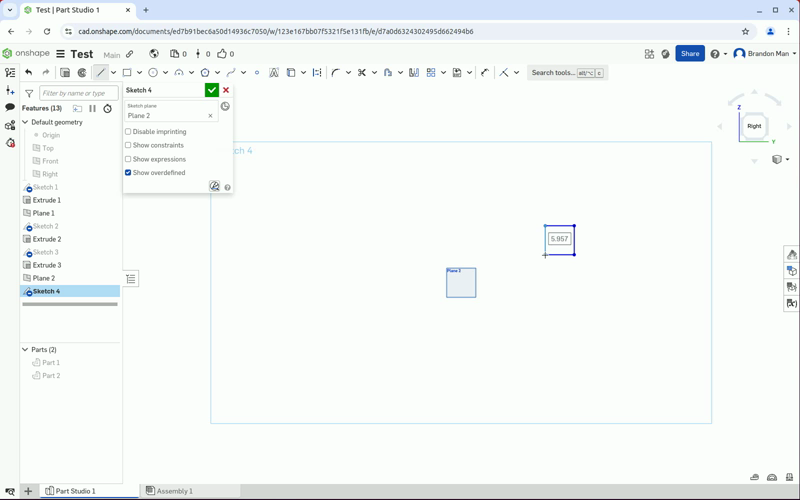
key(esc)
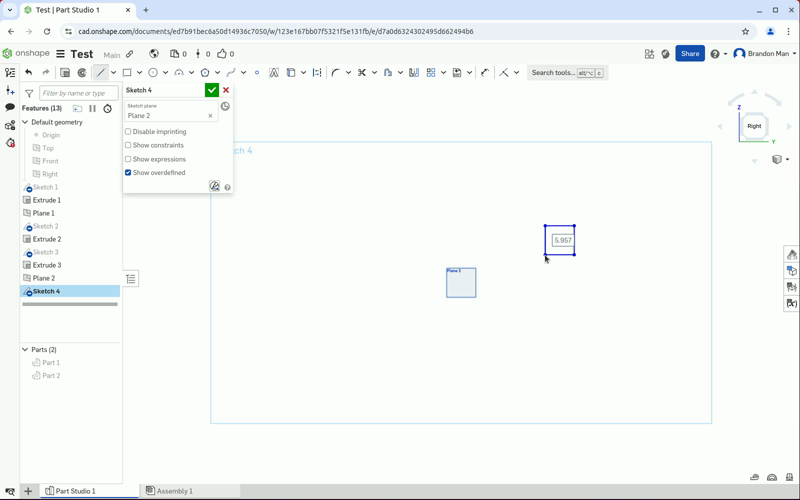
mouse_move(550, 241)
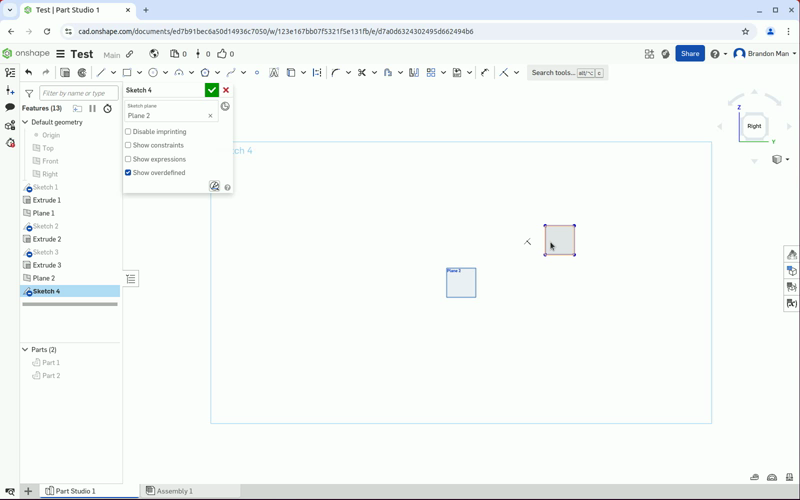
scroll(6)
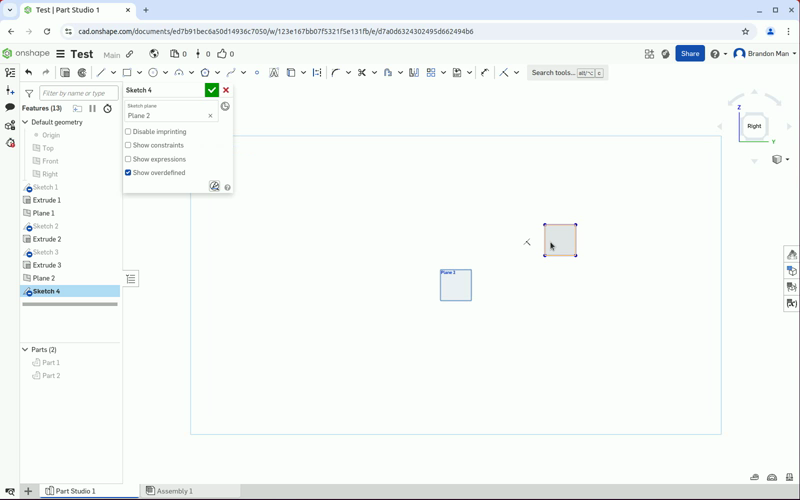
scroll(6)
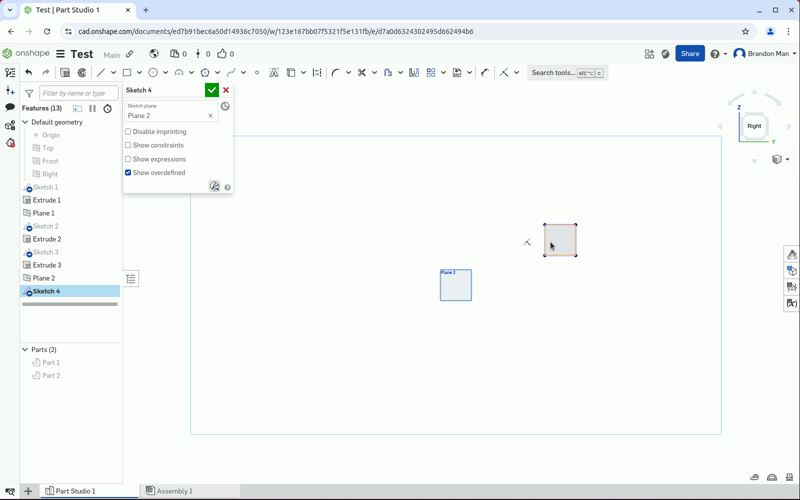
scroll(6)
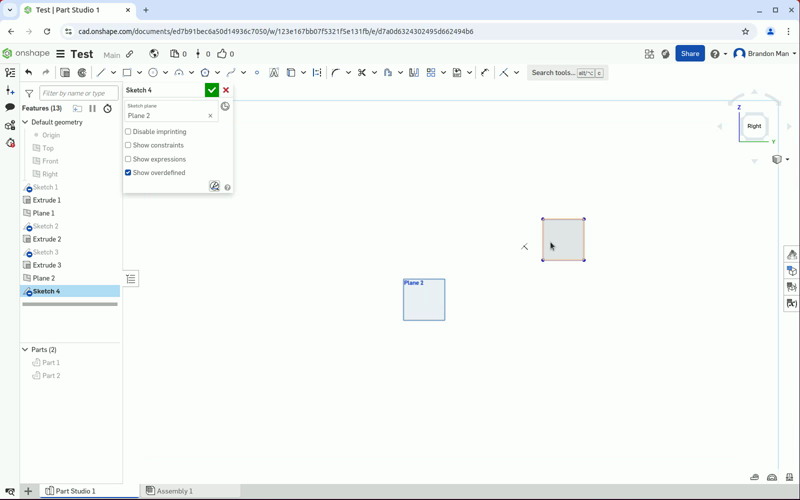
scroll(6)
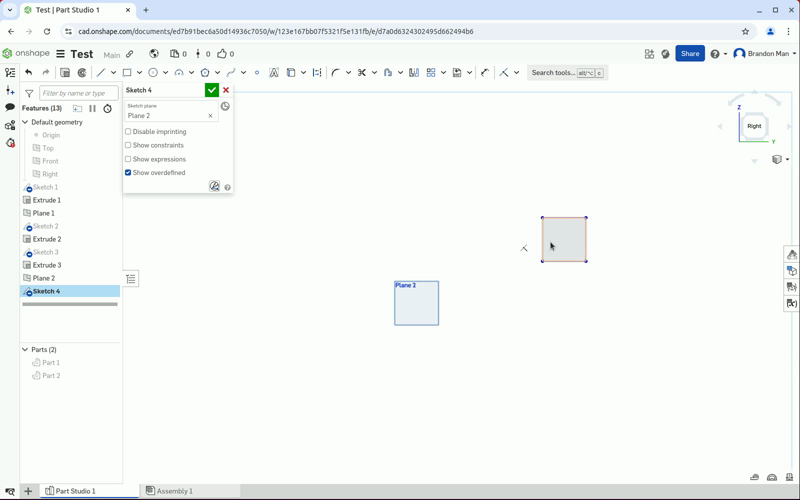
scroll(6)
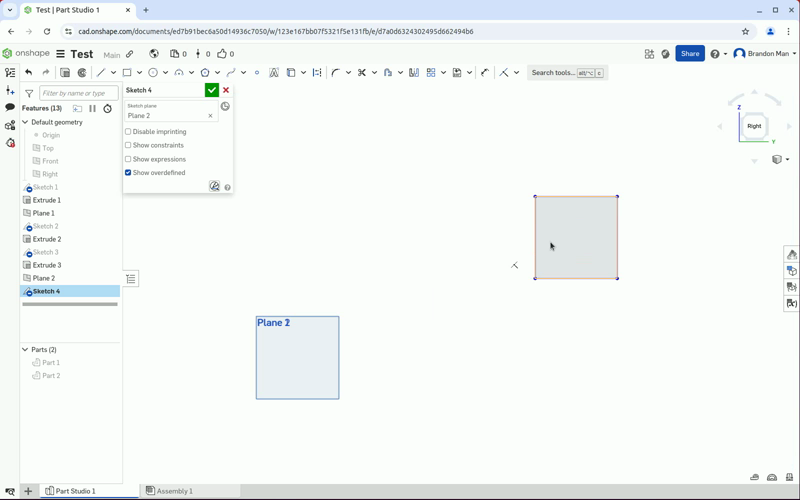
scroll(6)
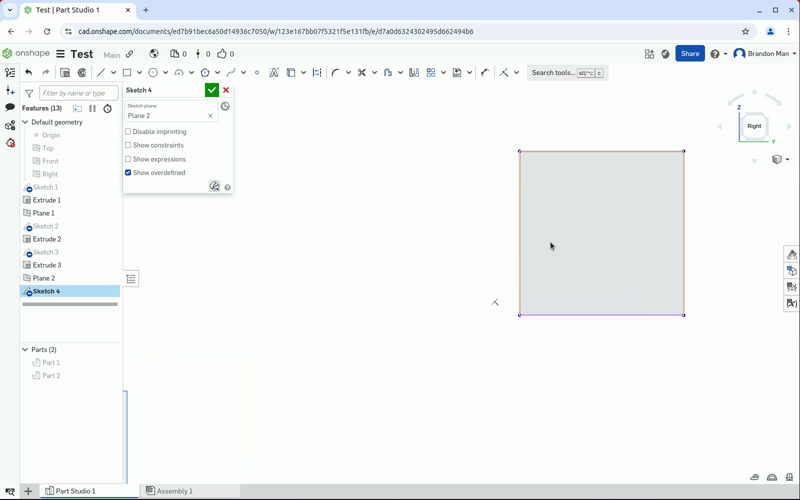
scroll(6)
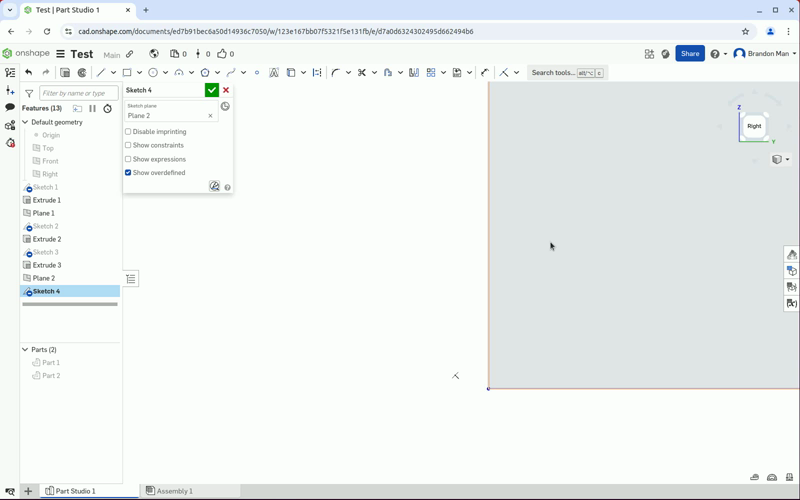
click(550, 241)
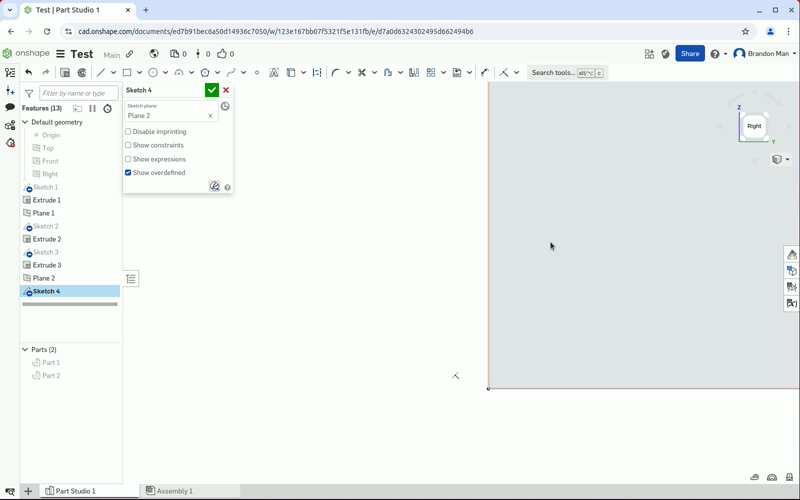
scroll(-6)
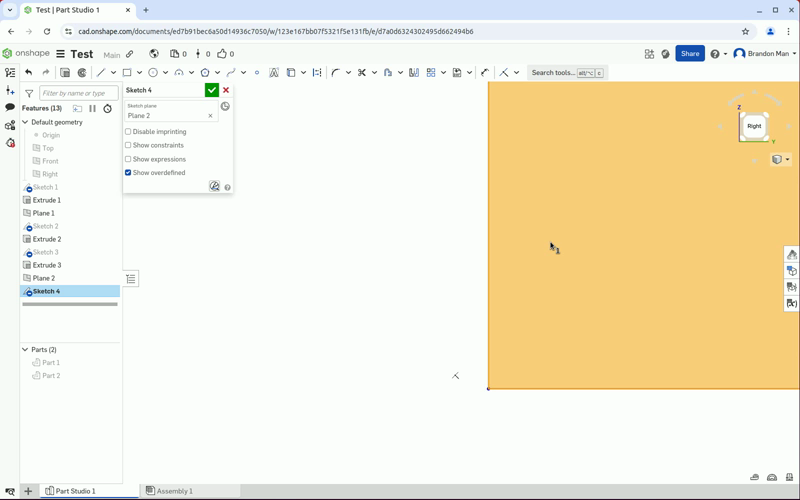
scroll(-6)
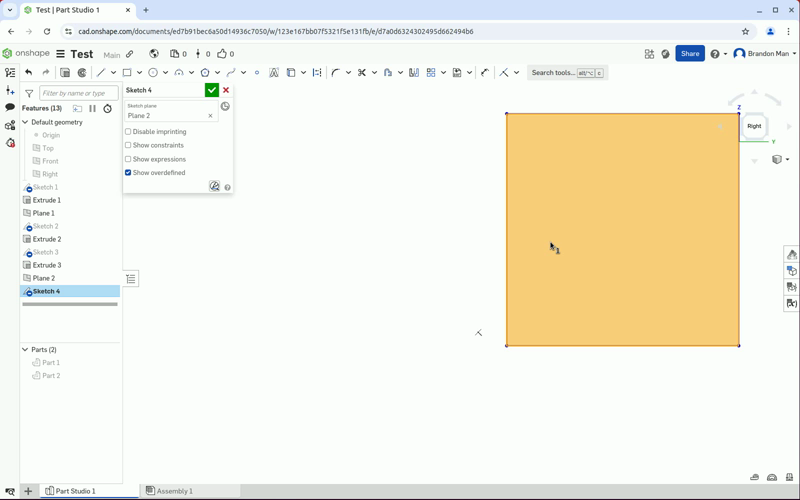
scroll(-6)
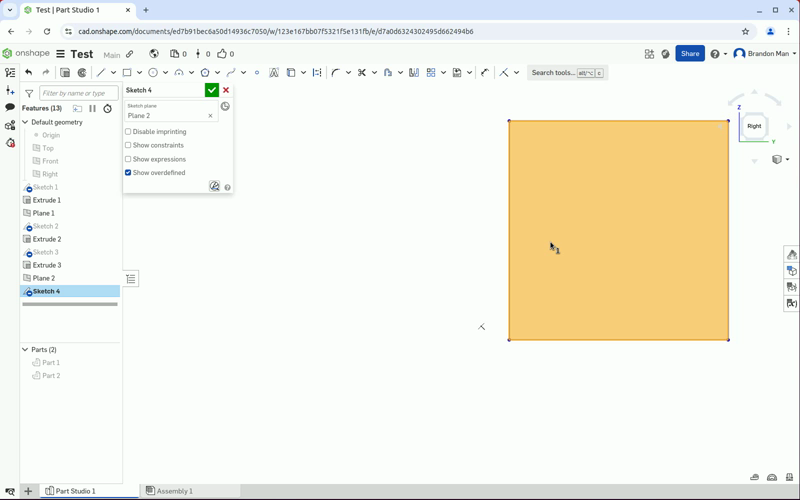
scroll(-6)
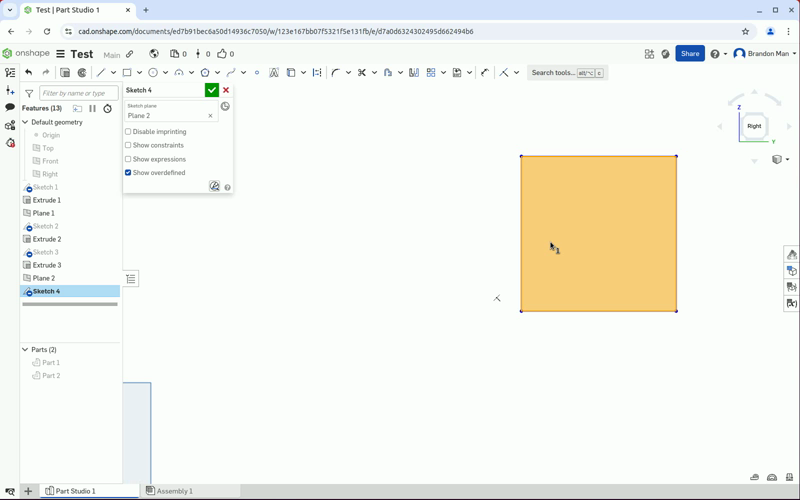
scroll(-6)
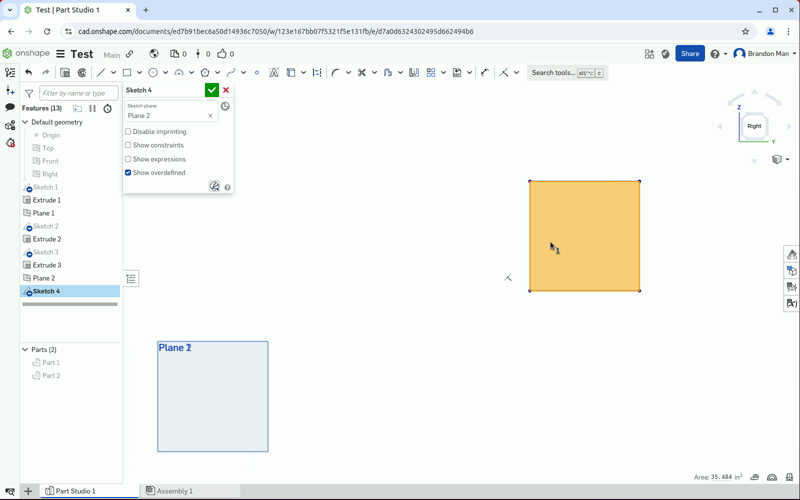
scroll(-6)
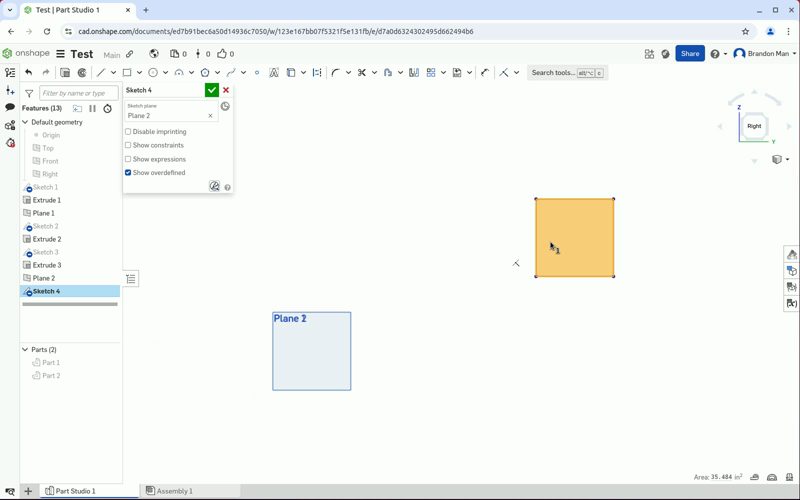
scroll(-6)
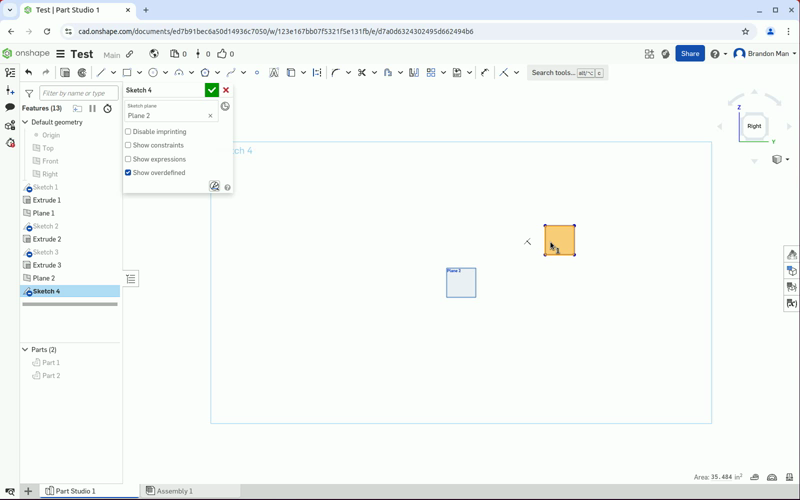
mouse_move(73, 352)
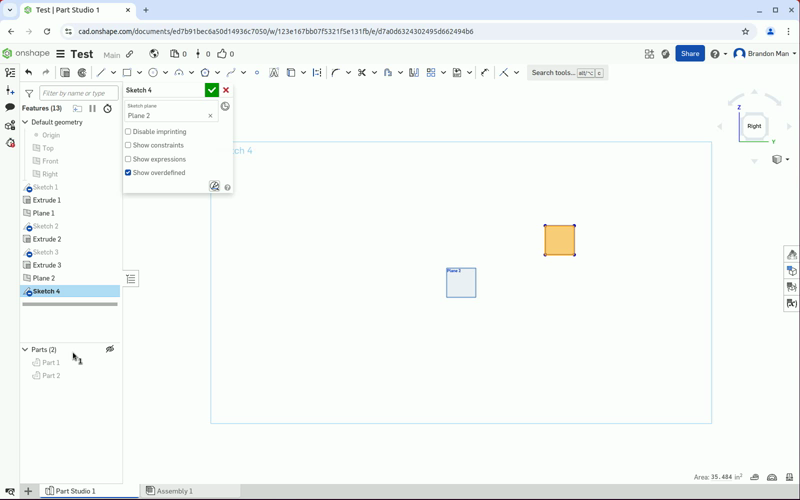
key(shift+y)
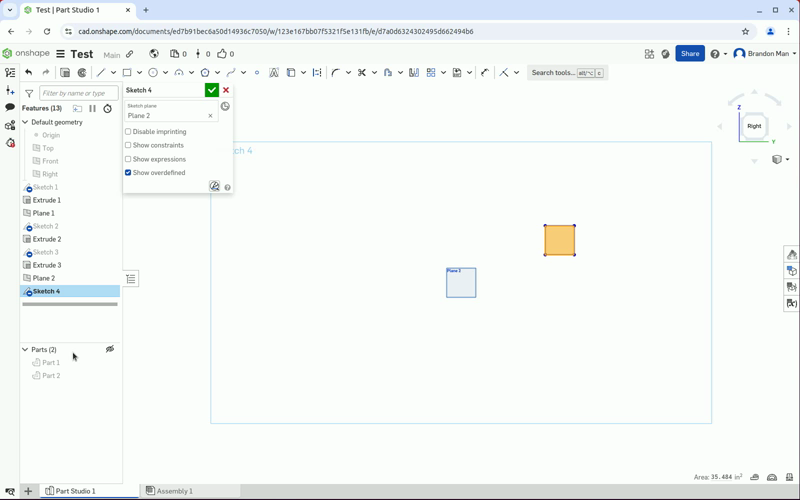
key(shift+e)
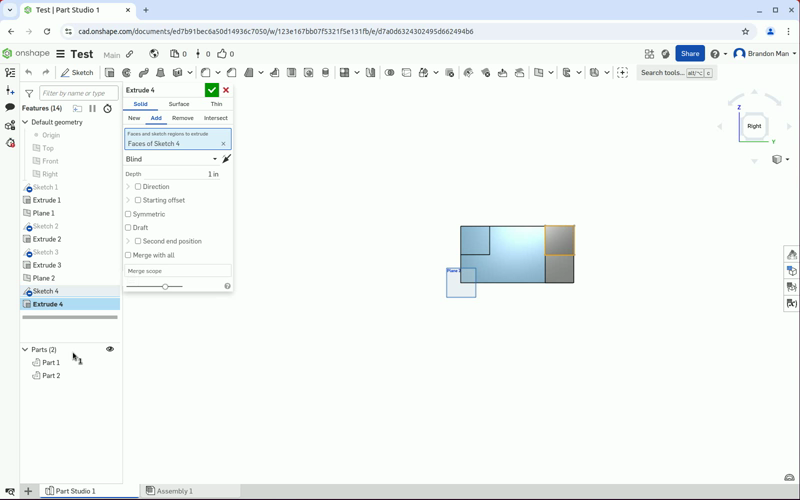
mouse_move(143, 106)
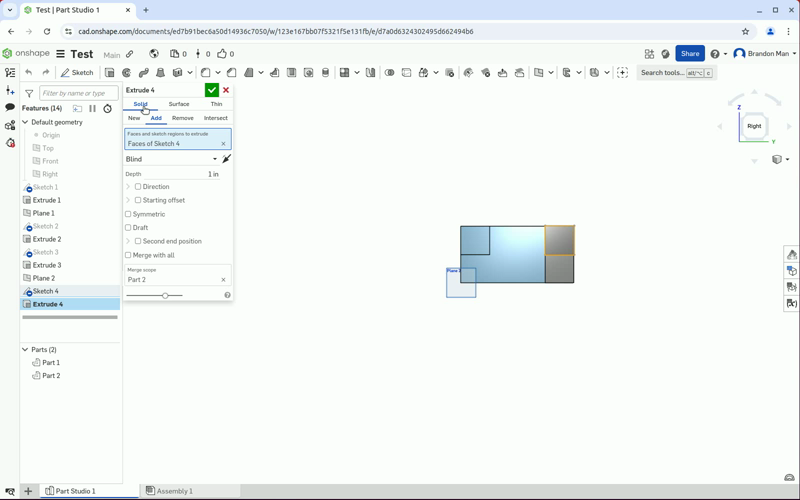
click(143, 106)
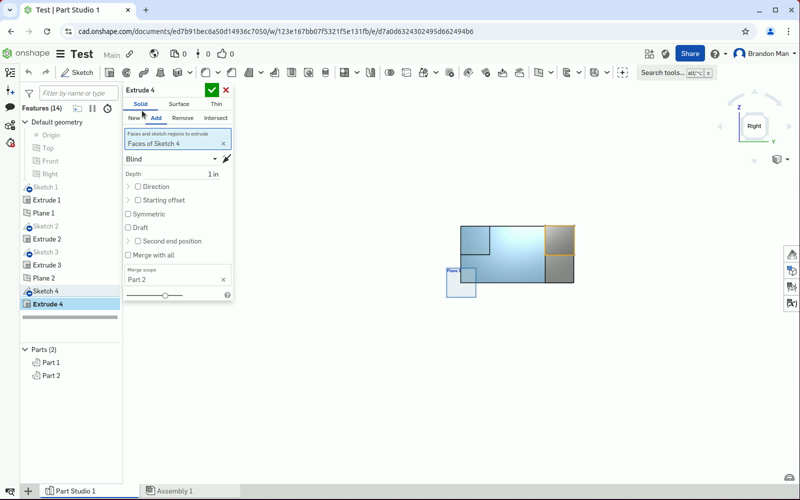
mouse_move(137, 120)
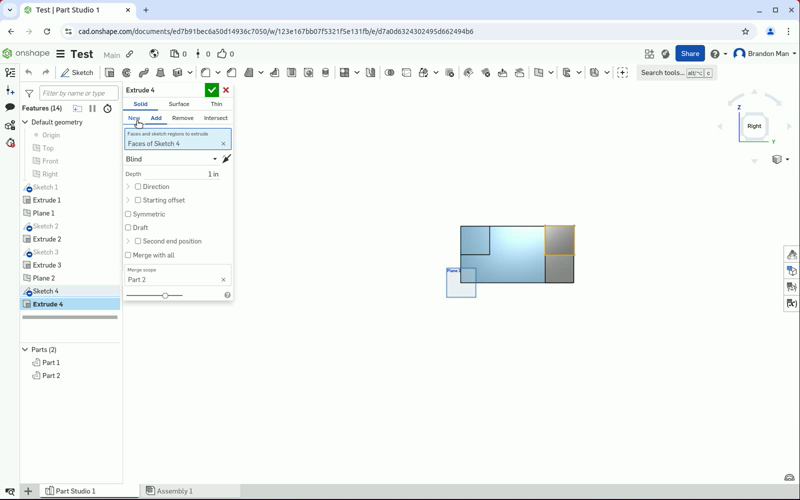
click(137, 120)
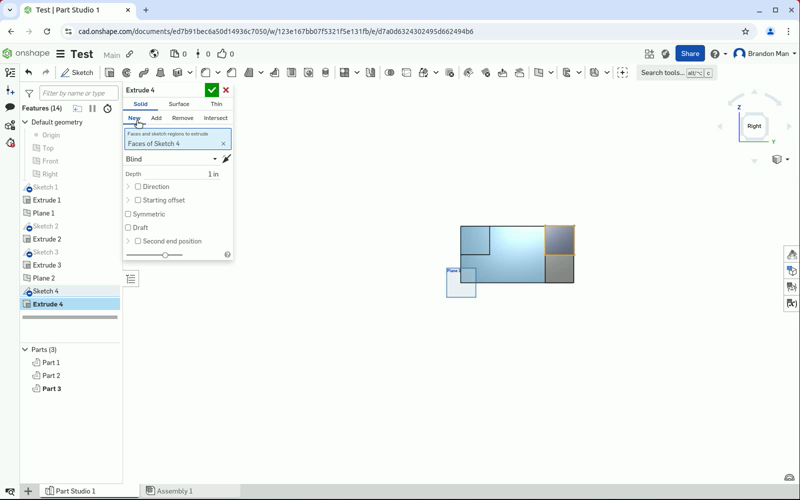
key(tab, 4)
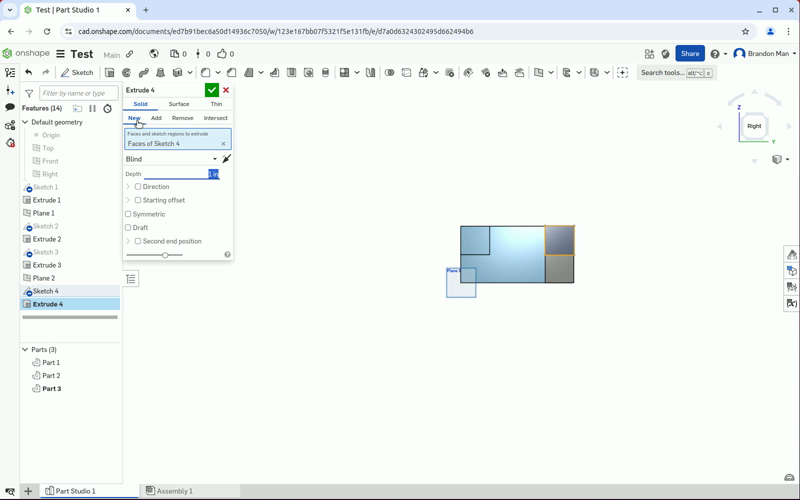
text(5.777)
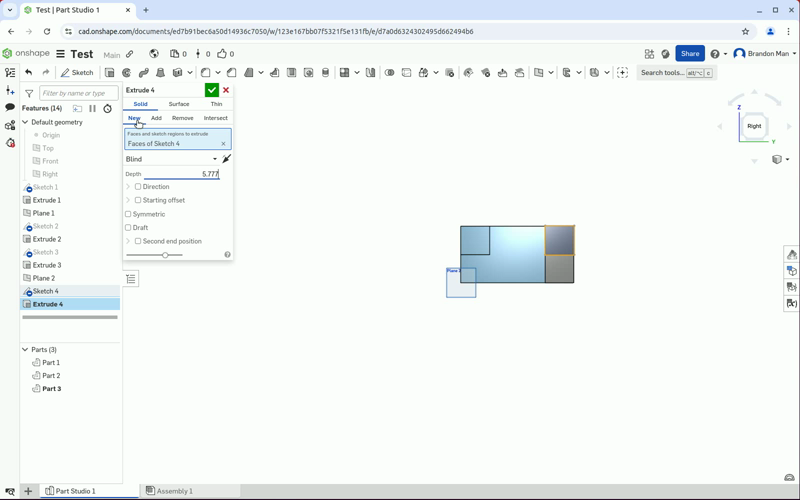
key(enter)
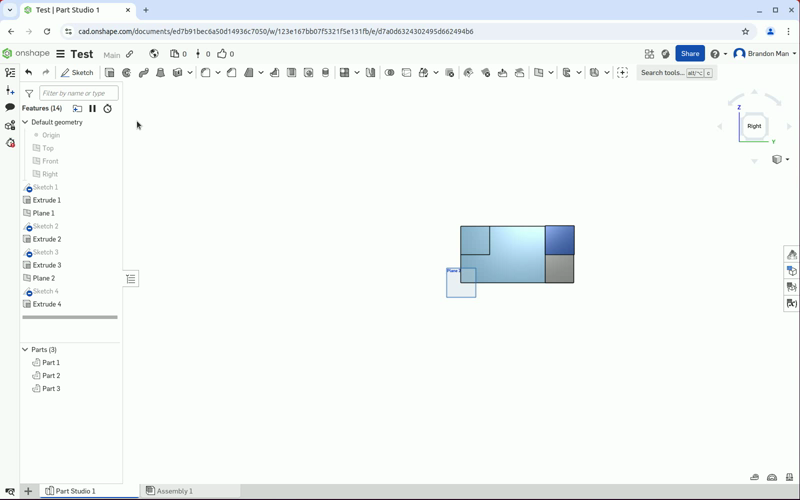
key(shift+h)
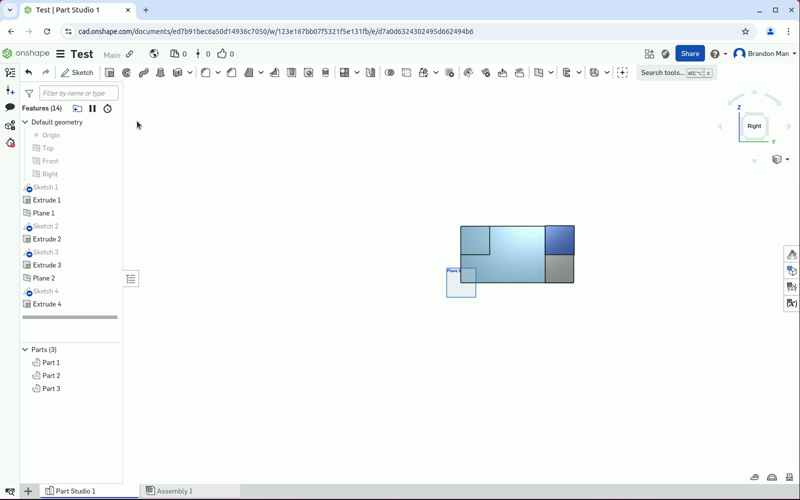
key(shift+h)
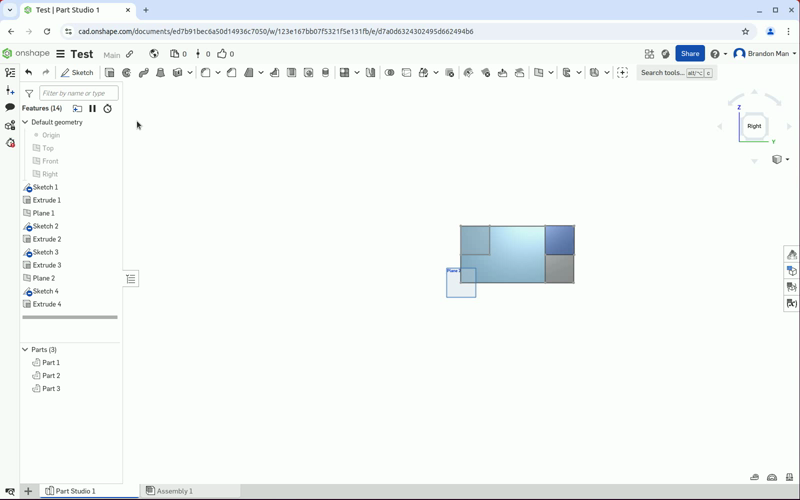
key(shift+7)
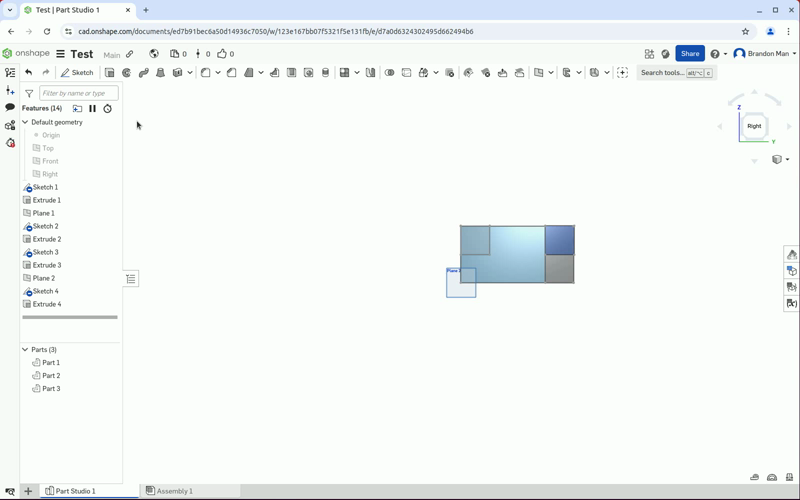
key(right, 2)
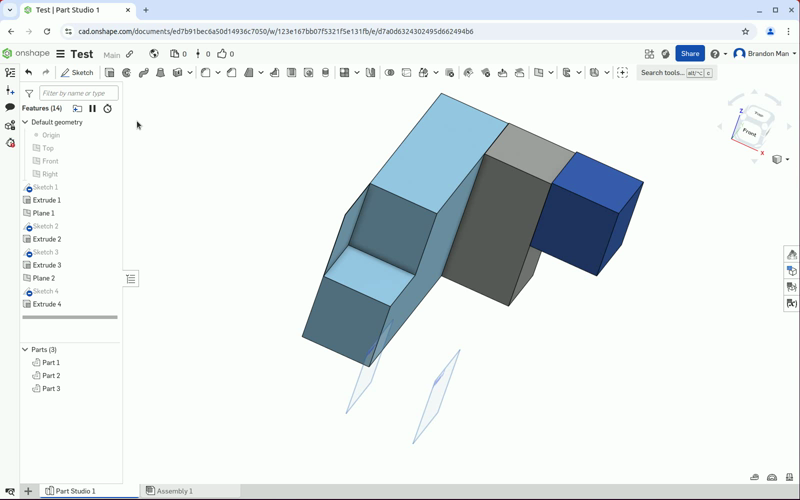
key(down, 2)
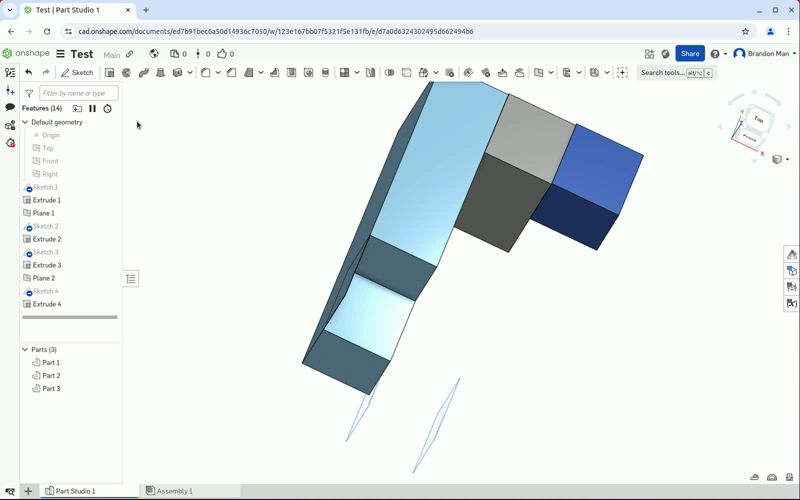
key(up, 2)
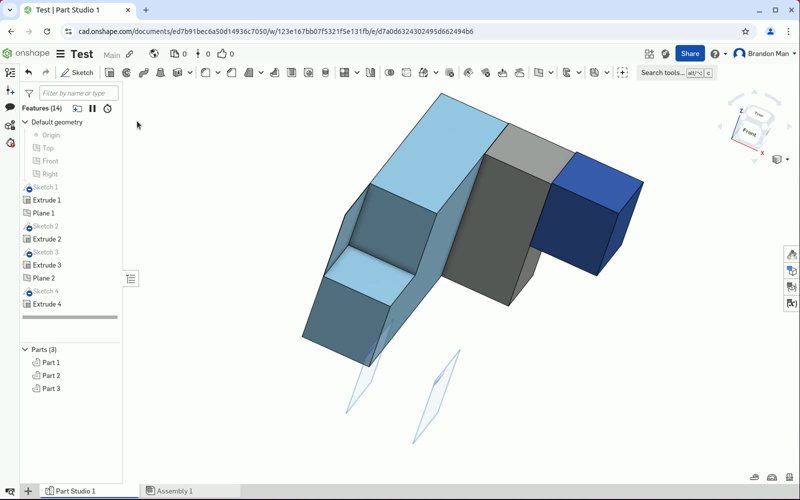
key(left, 2)
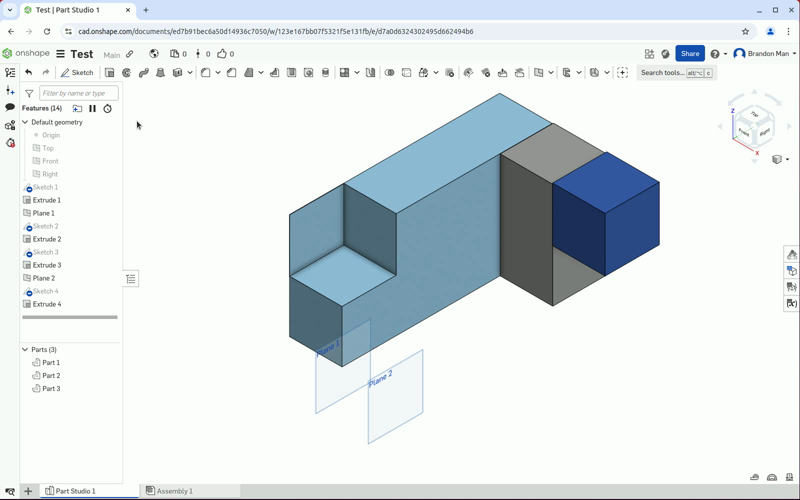
mouse_move(73, 189)
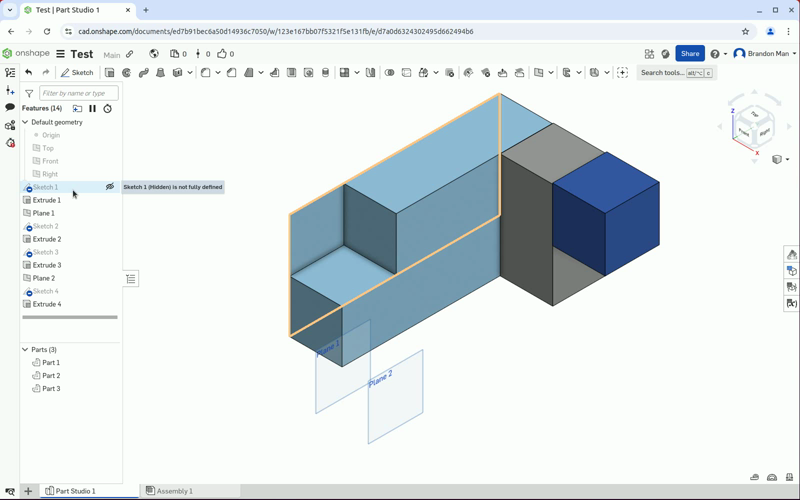
click(73, 189)